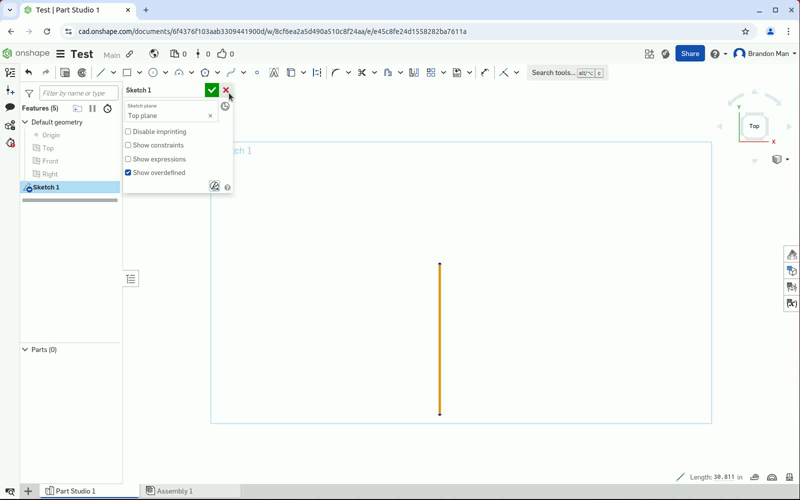
key(shift+h)
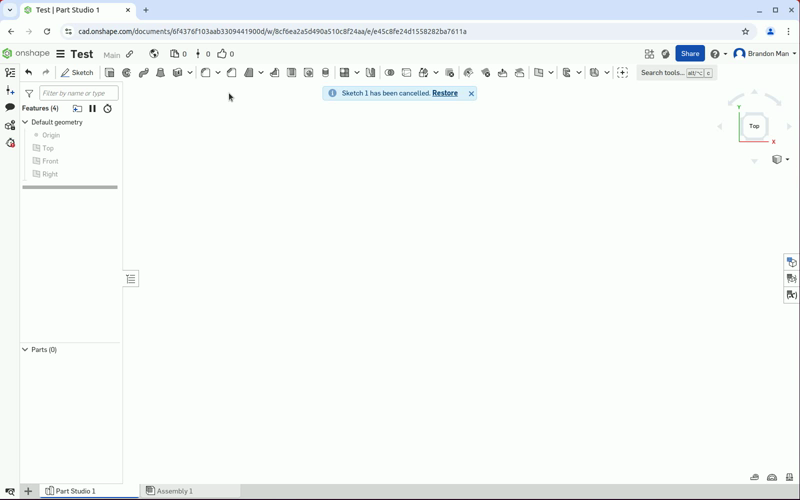
mouse_move(73, 352)
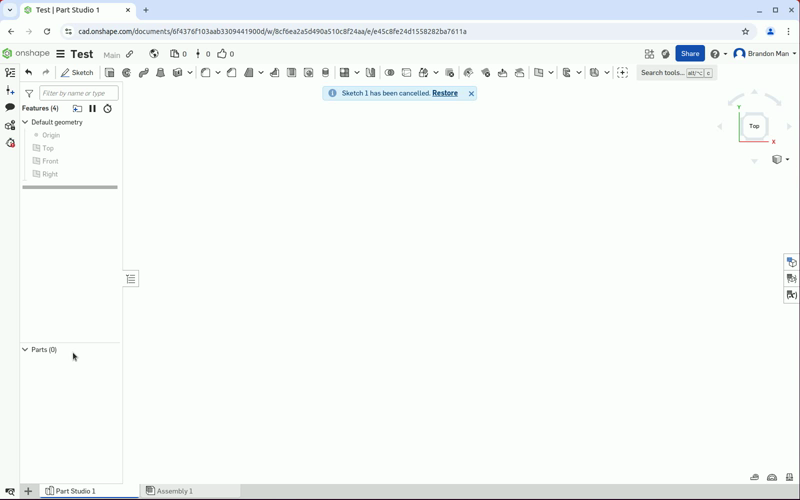
key(y)
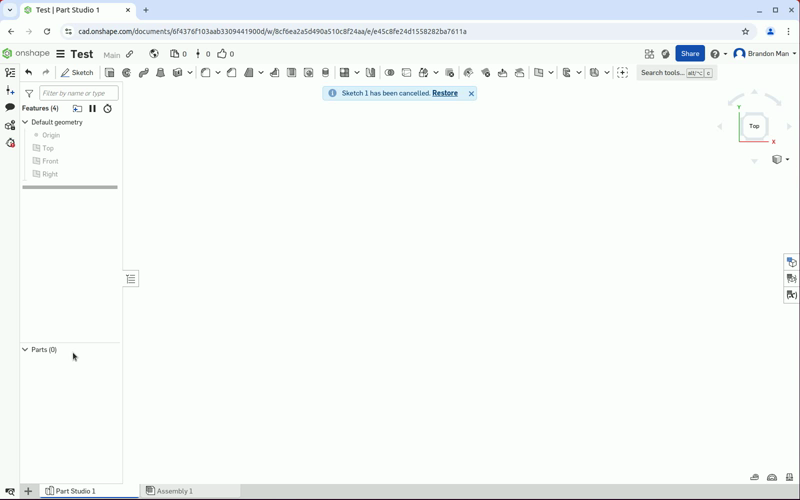
key(shift+p)
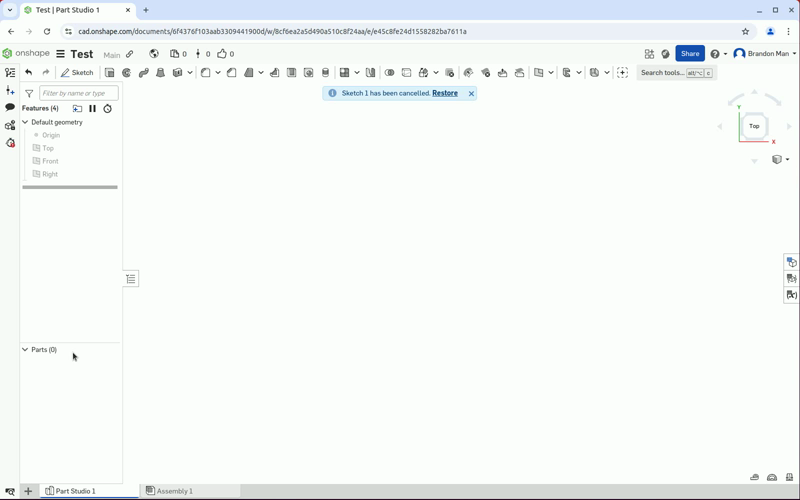
key(space)
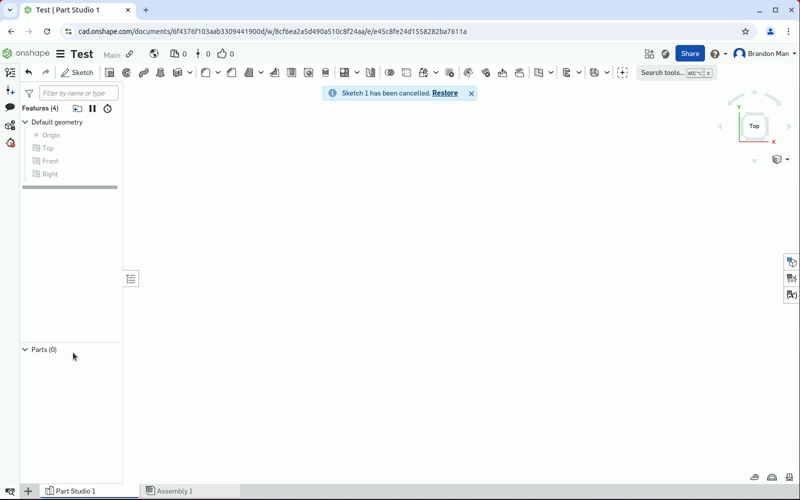
key_down(shift)
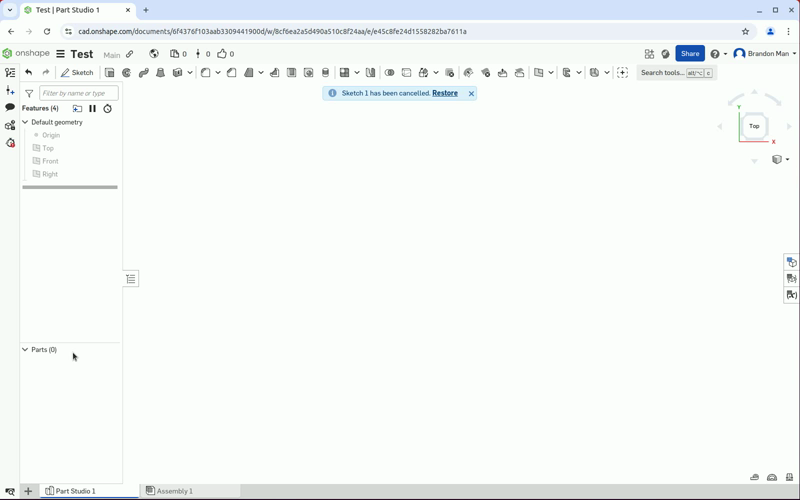
key(up)
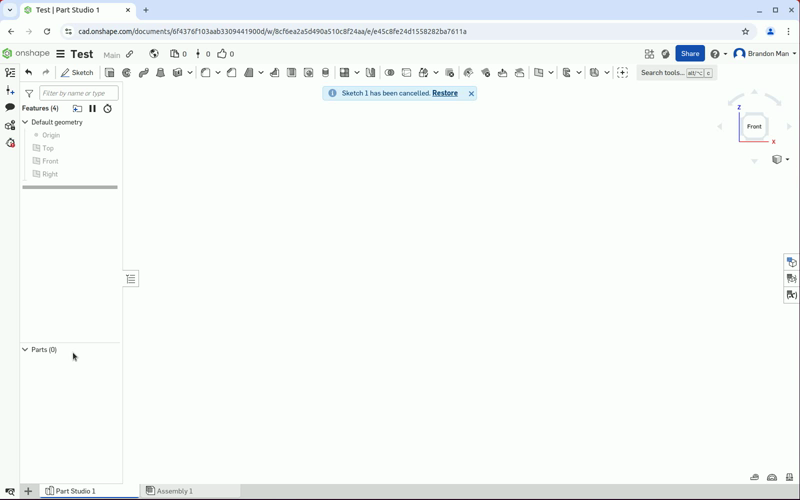
key_up(shift)
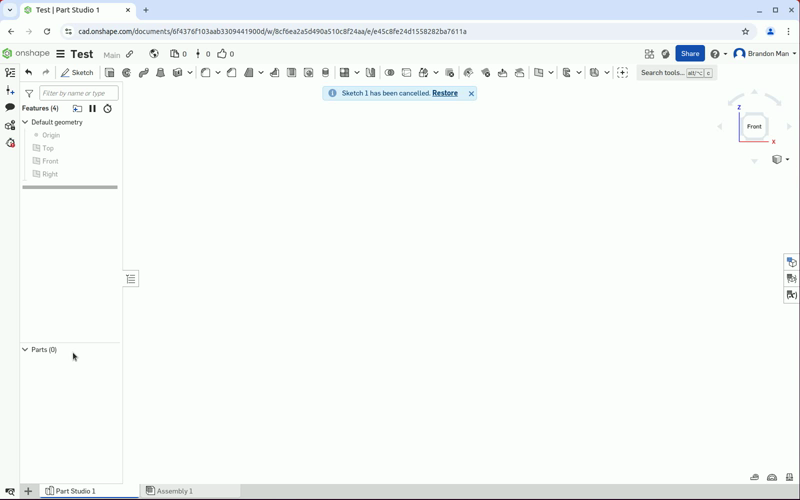
mouse_move(73, 352)
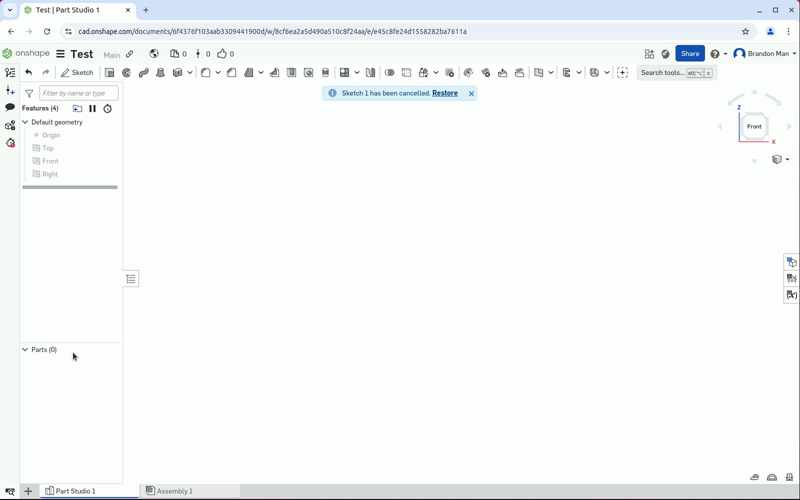
key(shift+y)
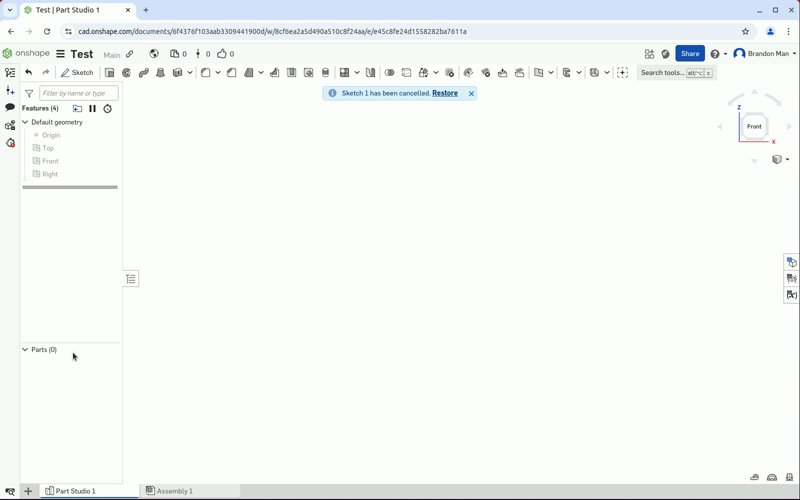
key(shift+s)
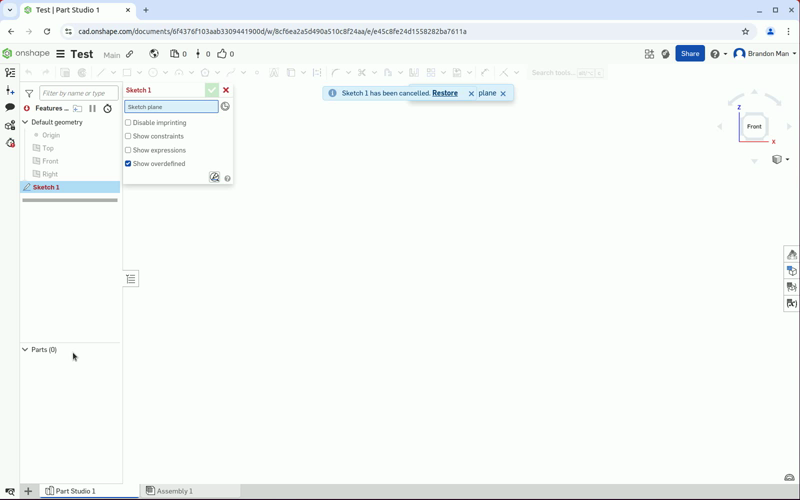
mouse_move(73, 163)
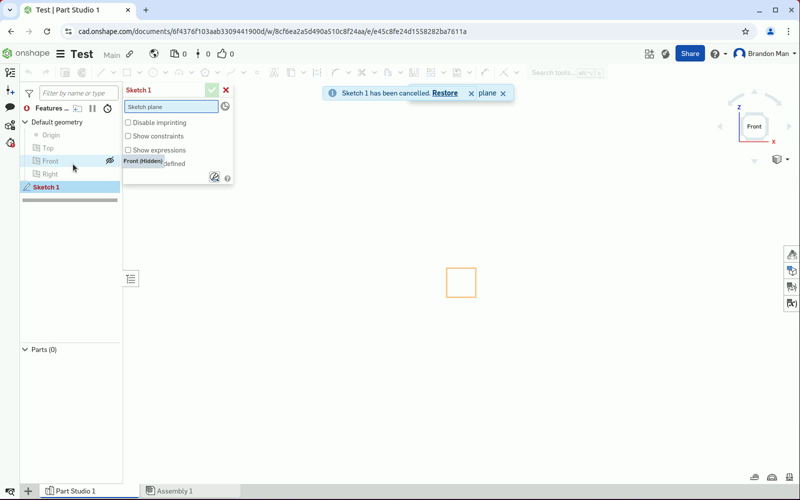
click(73, 163)
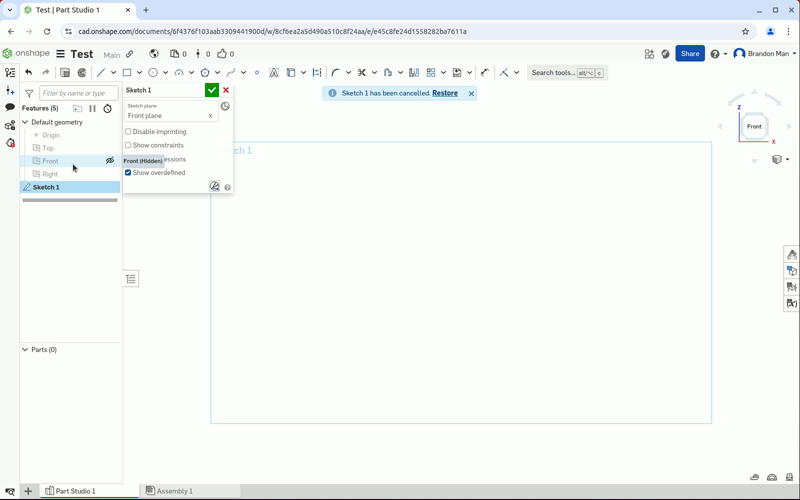
mouse_move(73, 352)
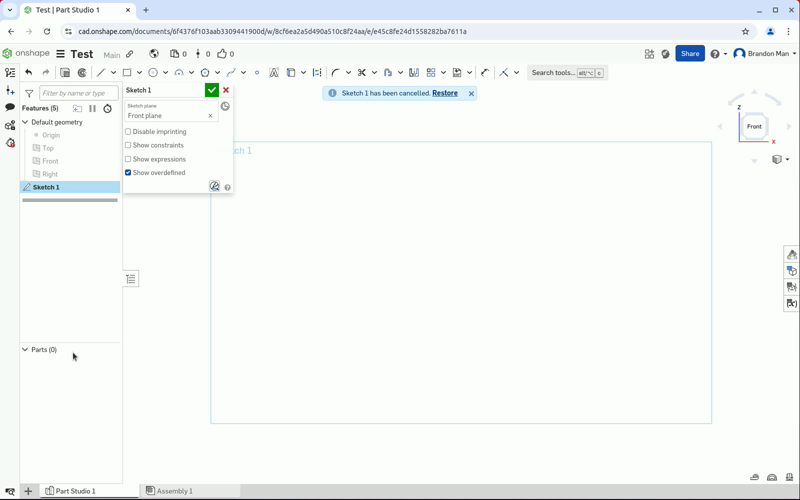
key(y)
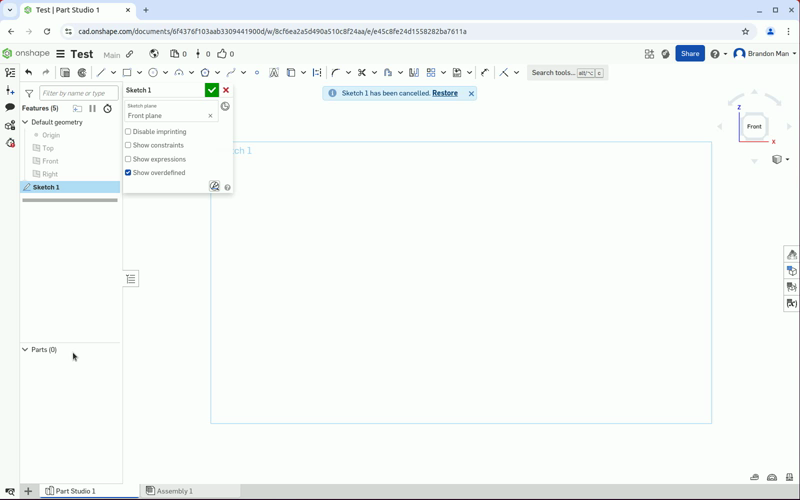
key(l)
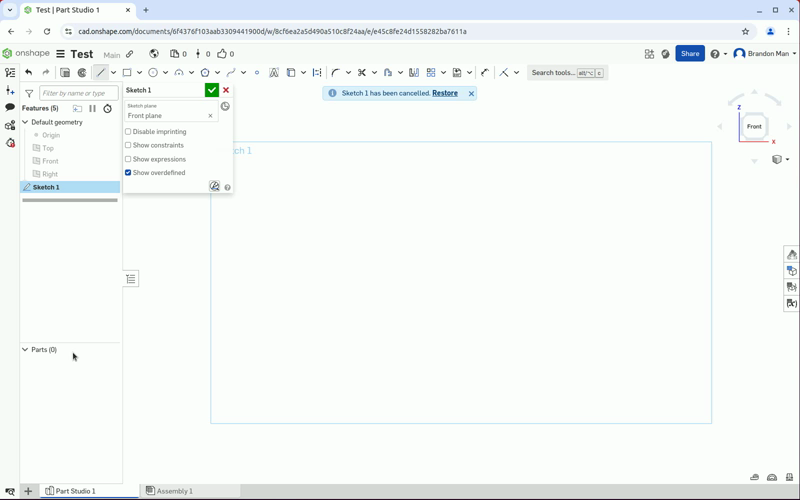
key_down(shift)
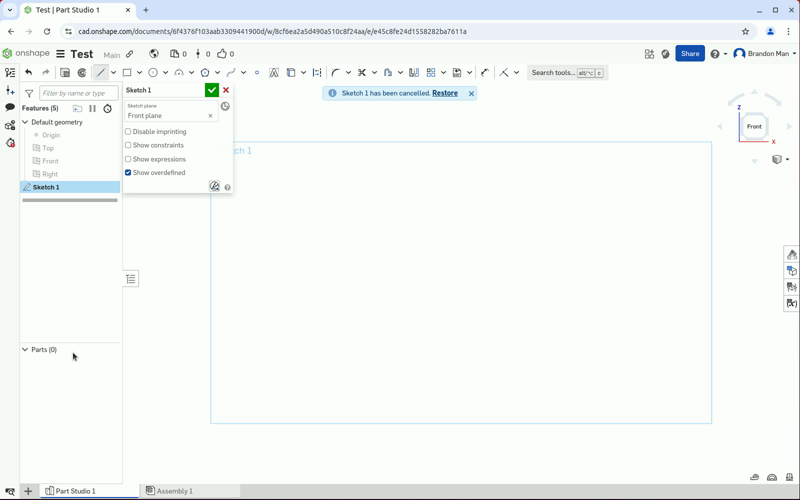
mouse_move(349, 328)
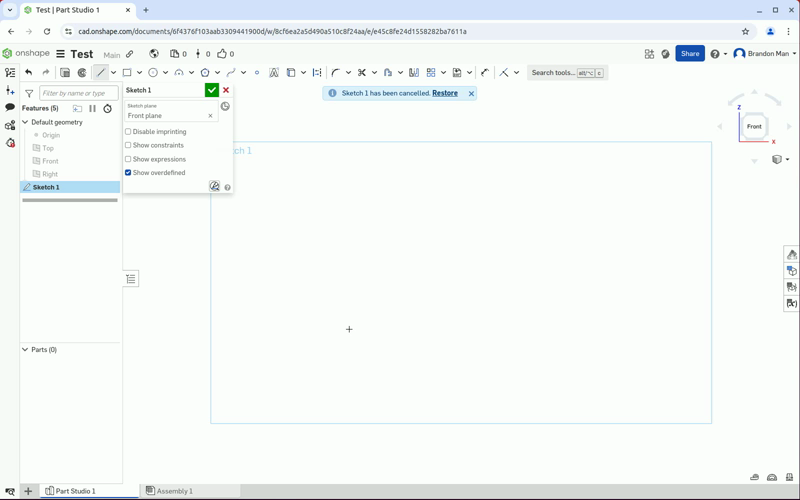
click(349, 328)
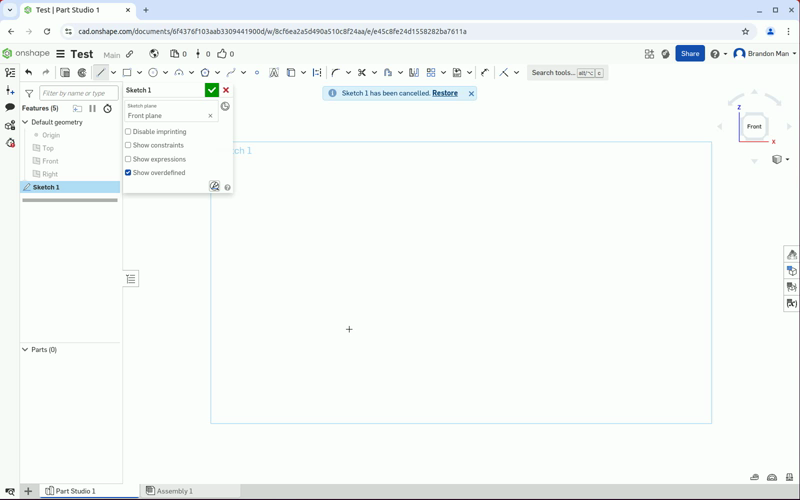
key_up(shift)
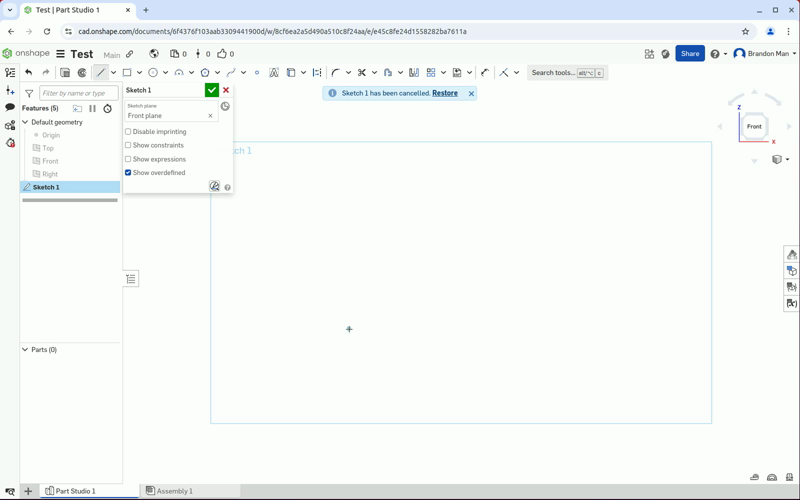
key_down(shift)
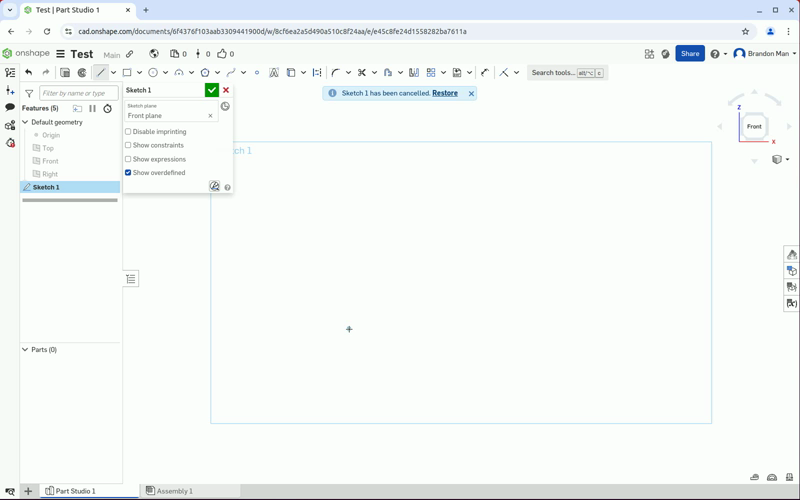
mouse_move(379, 328)
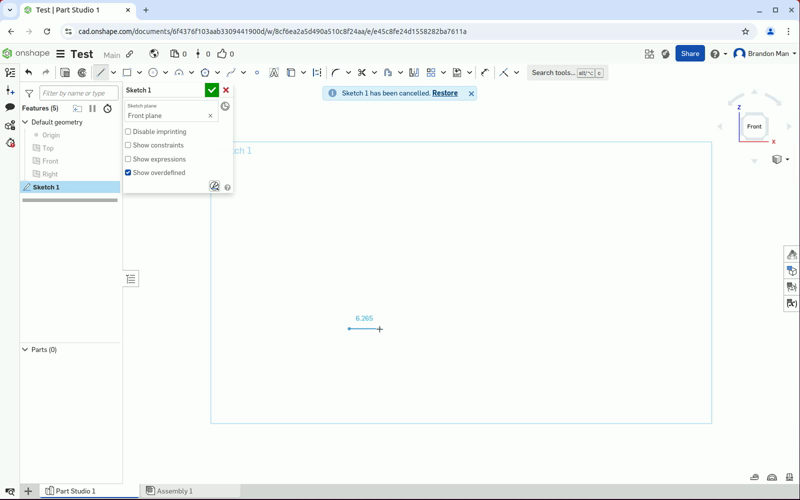
mouse_move(382, 328)
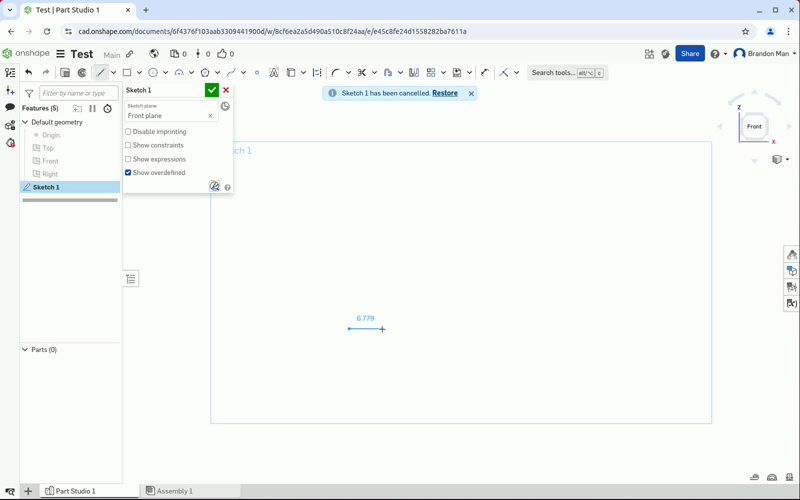
click(382, 328)
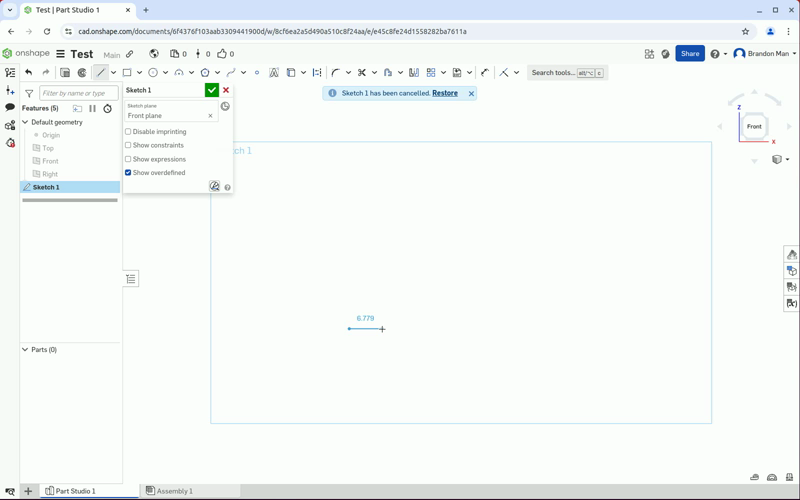
key_up(shift)
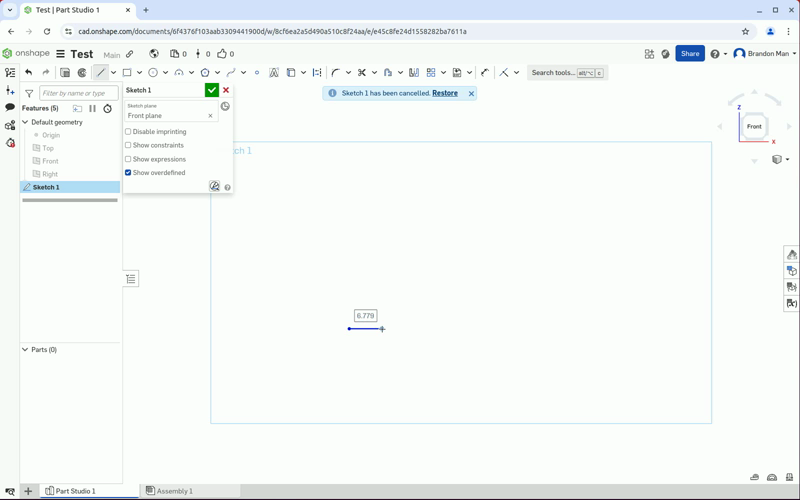
key(esc)
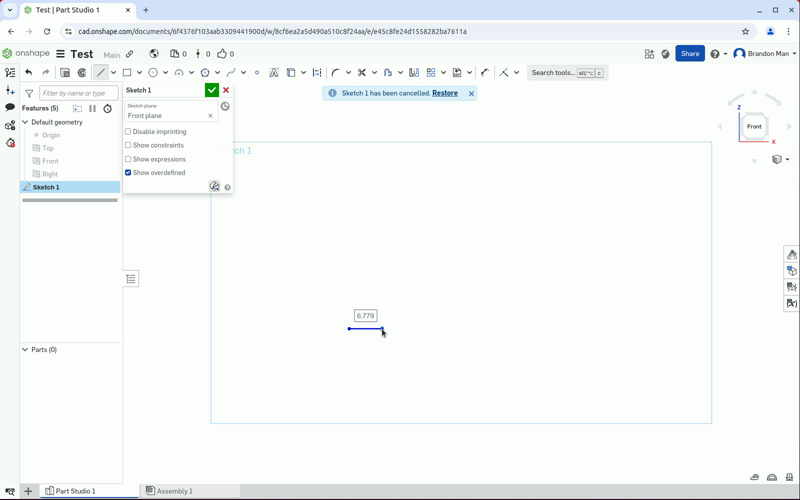
key(a)
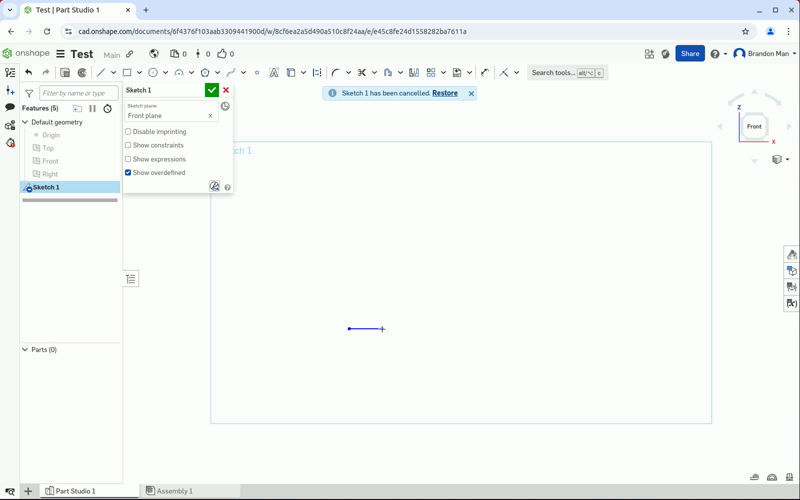
mouse_move(382, 328)
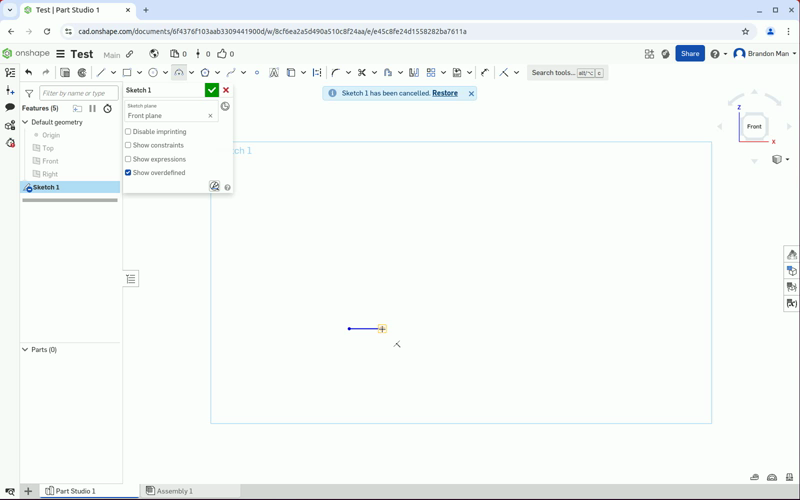
click(382, 328)
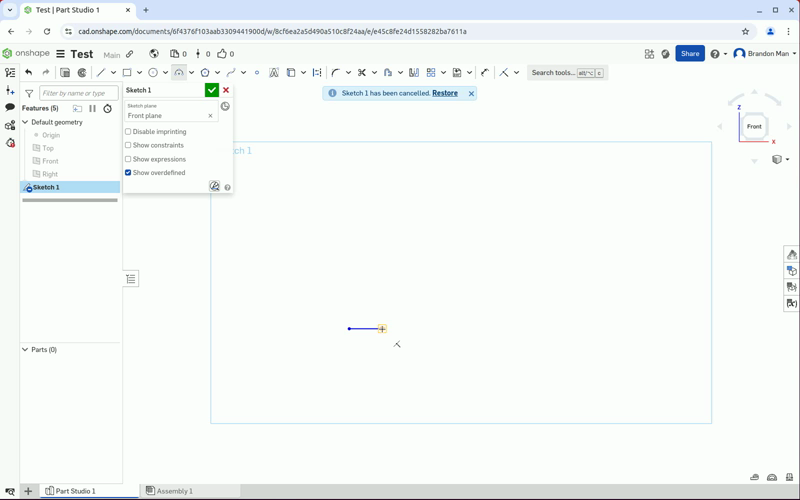
key_down(shift)
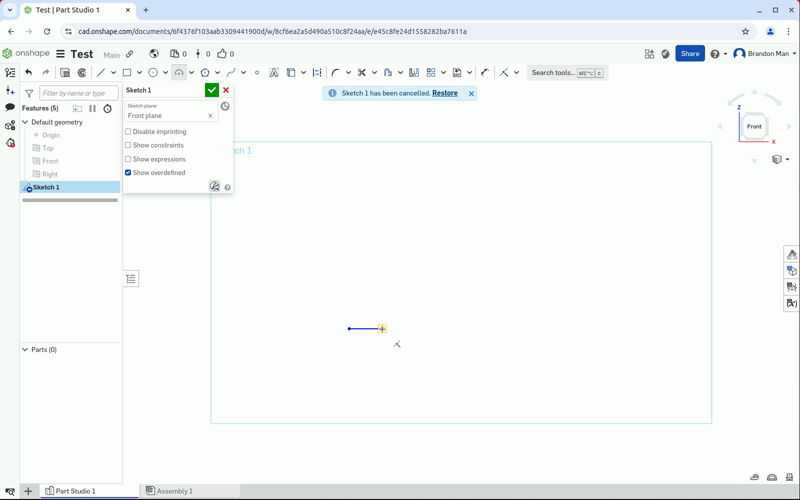
mouse_move(410, 328)
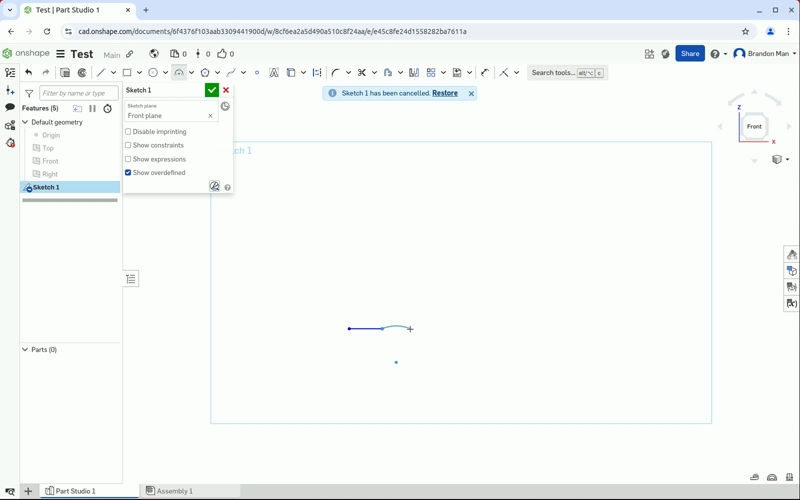
click(410, 328)
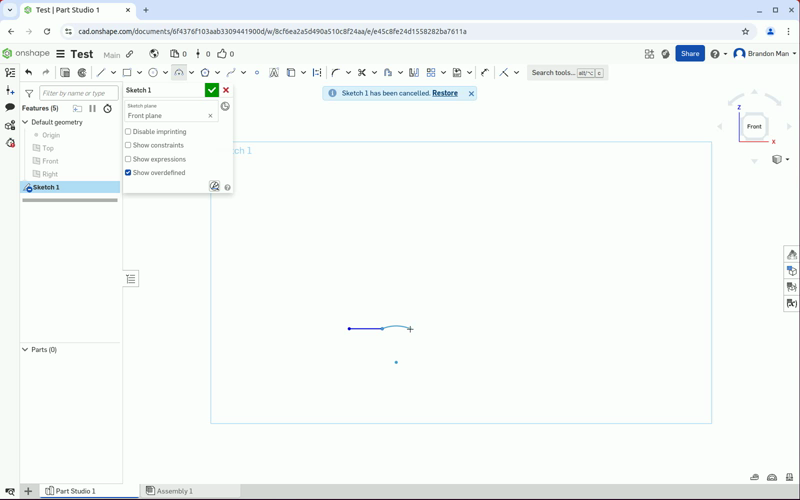
mouse_move(396, 304)
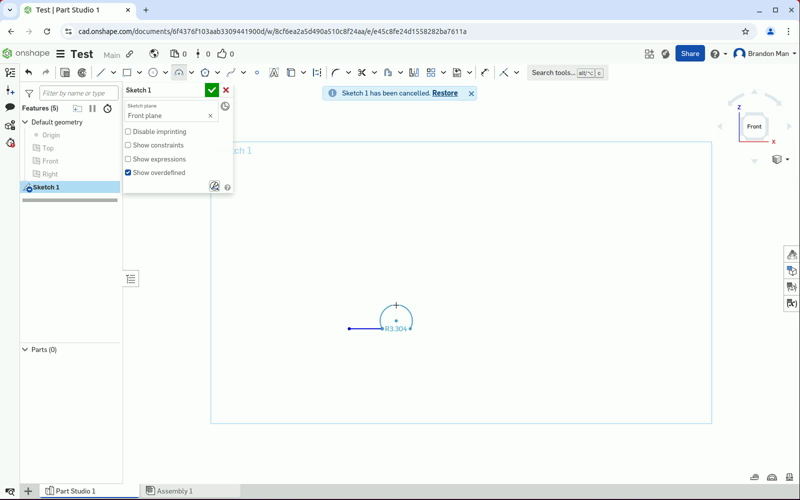
click(396, 304)
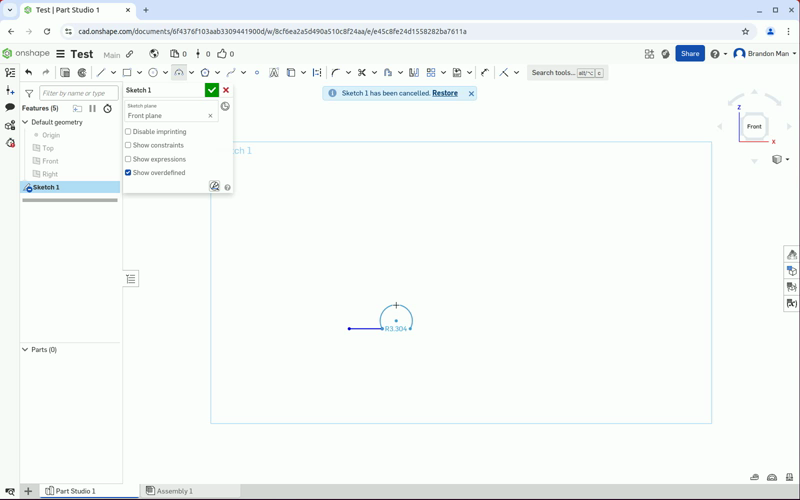
key_up(shift)
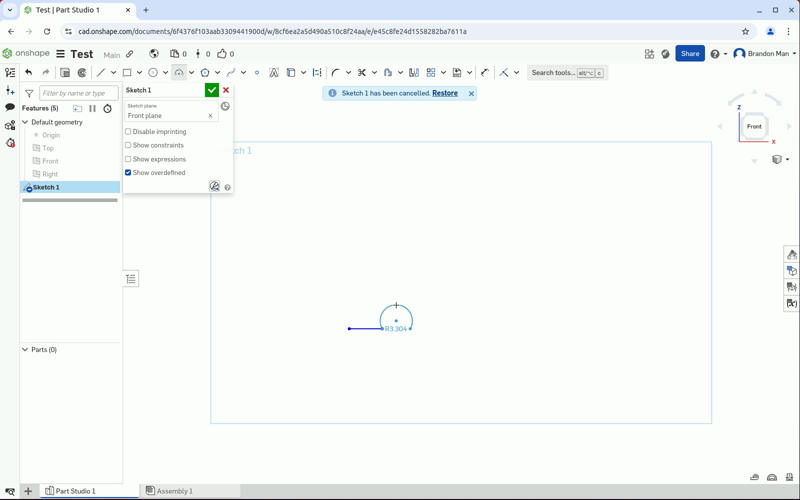
key(esc)
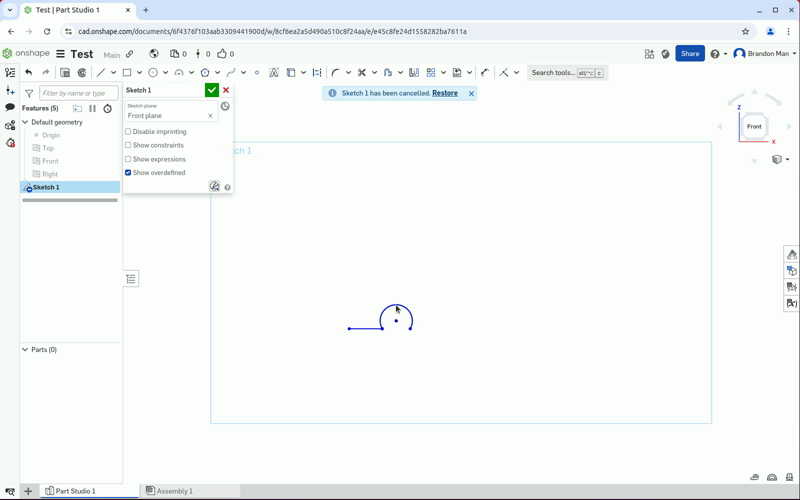
key(l)
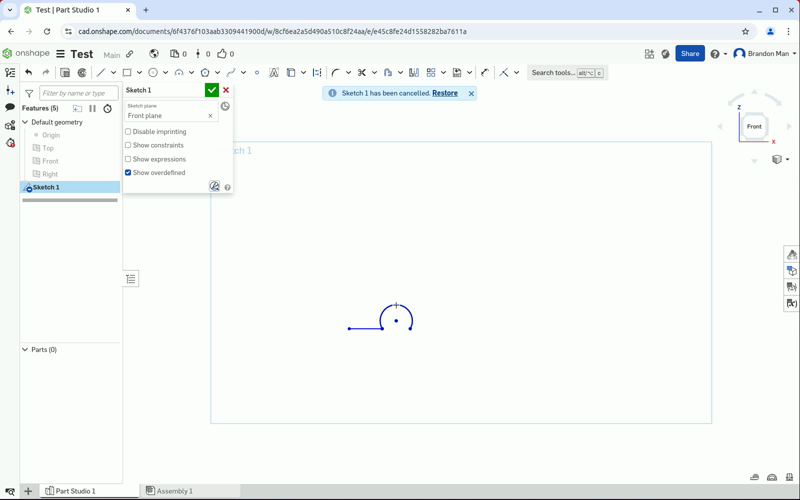
mouse_move(410, 328)
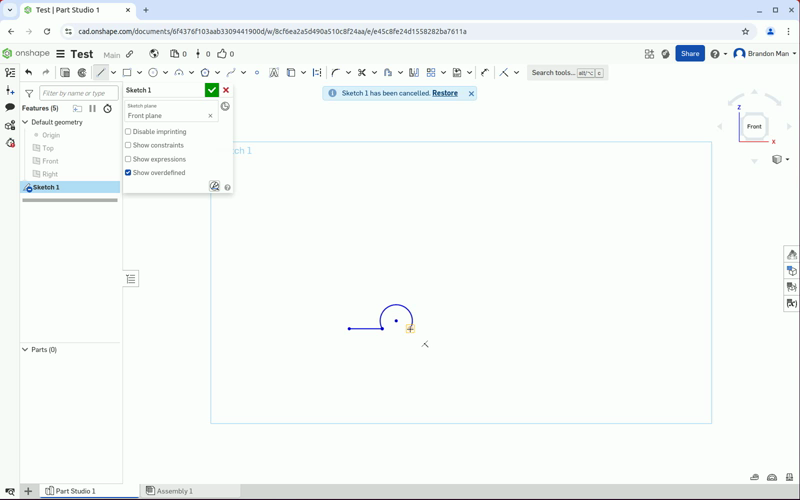
click(410, 328)
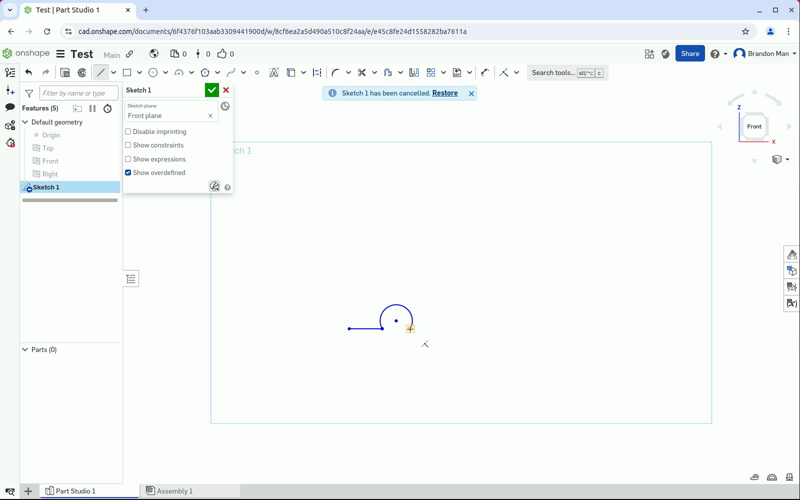
key_down(shift)
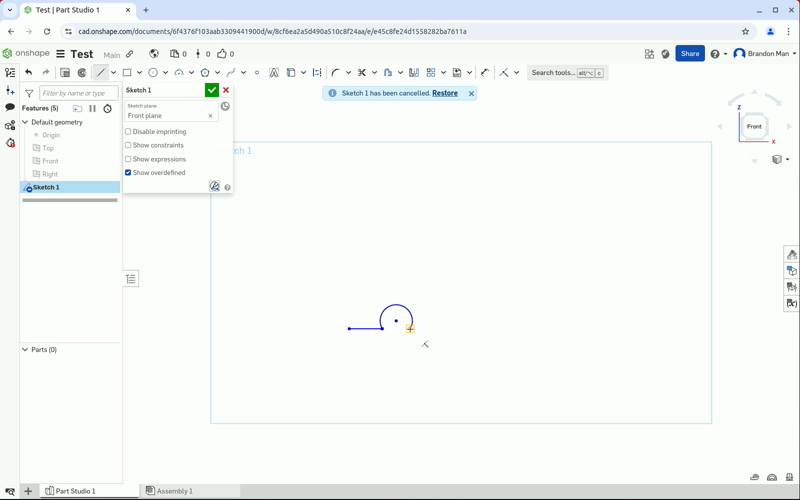
mouse_move(513, 328)
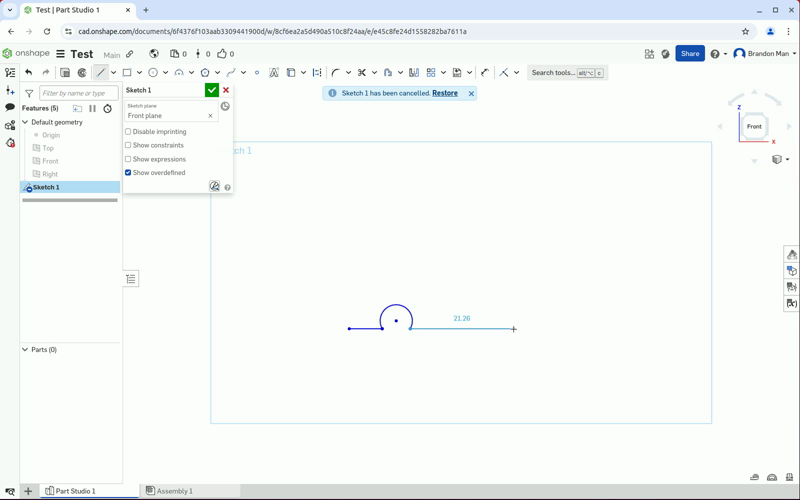
click(513, 328)
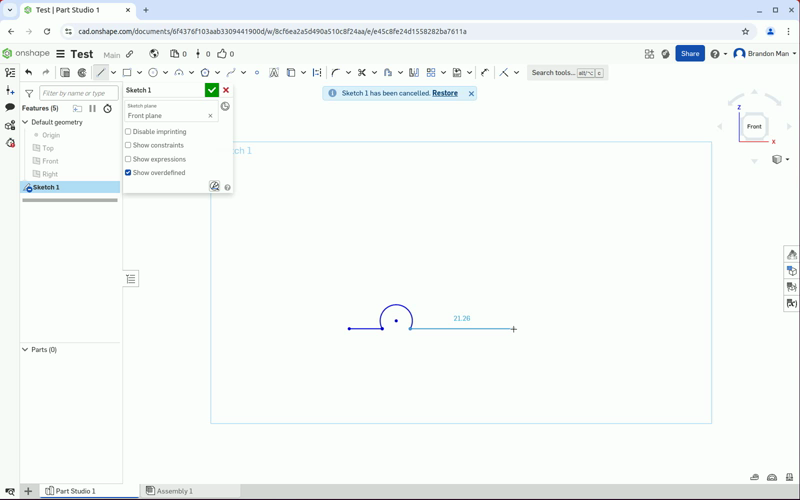
key_up(shift)
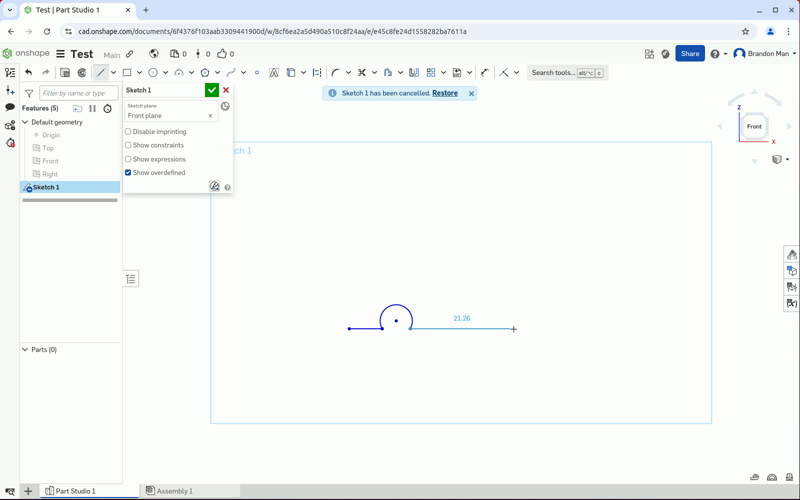
key(esc)
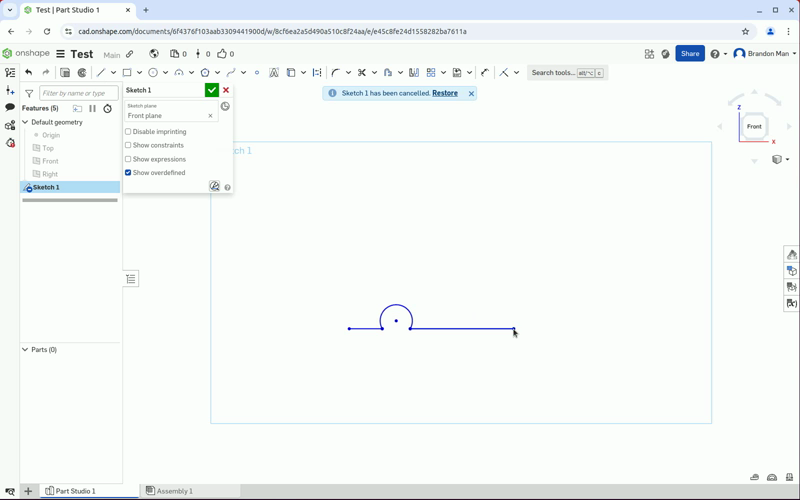
key(a)
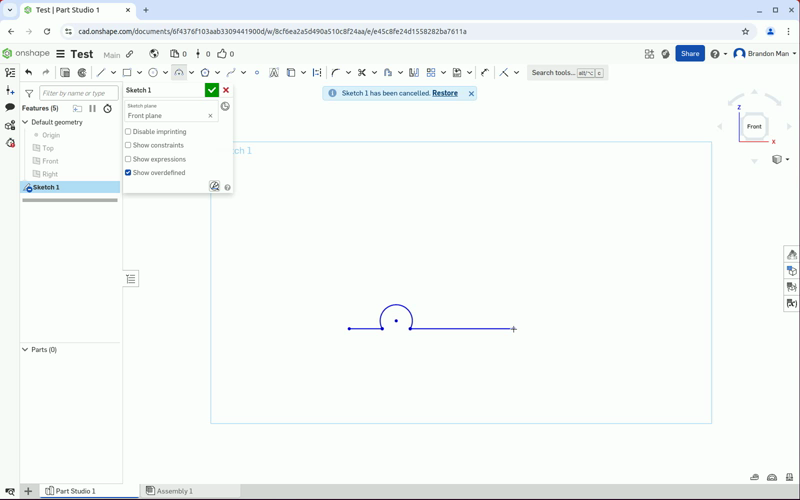
mouse_move(513, 328)
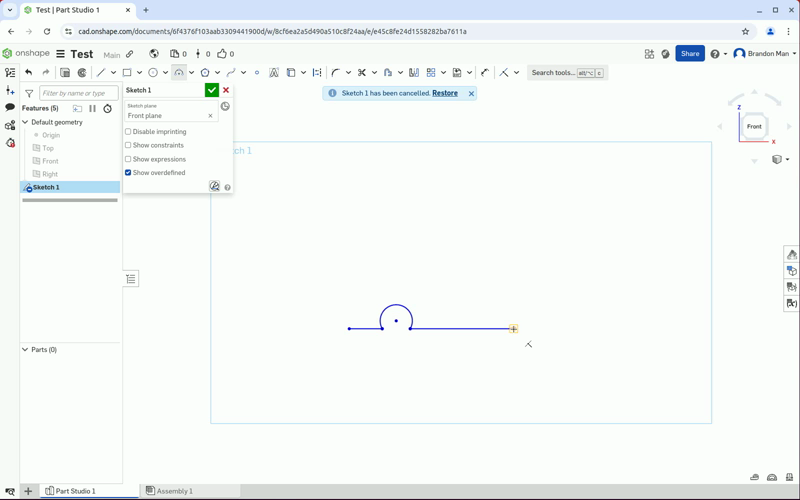
click(513, 328)
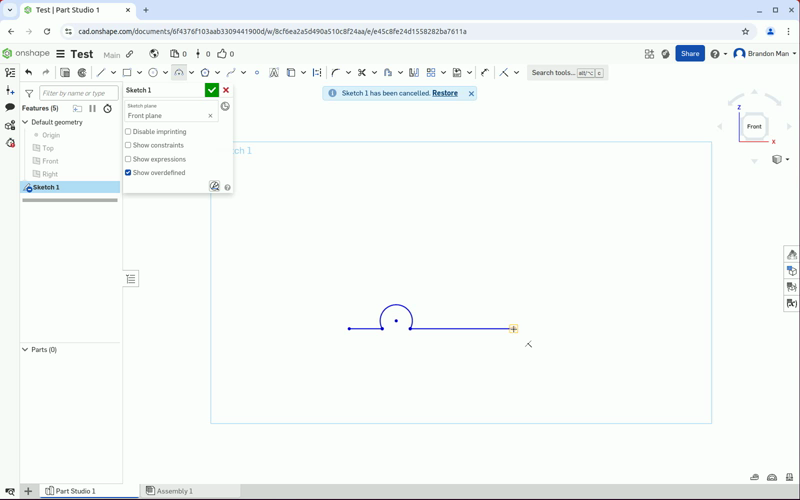
key_down(shift)
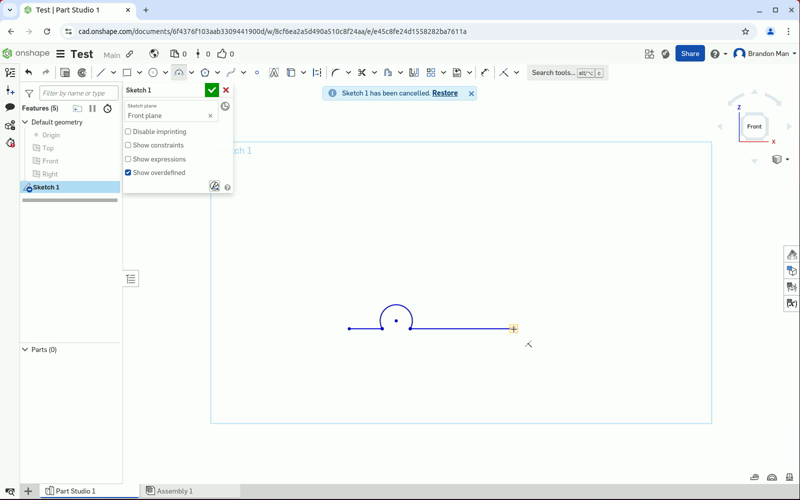
mouse_move(543, 328)
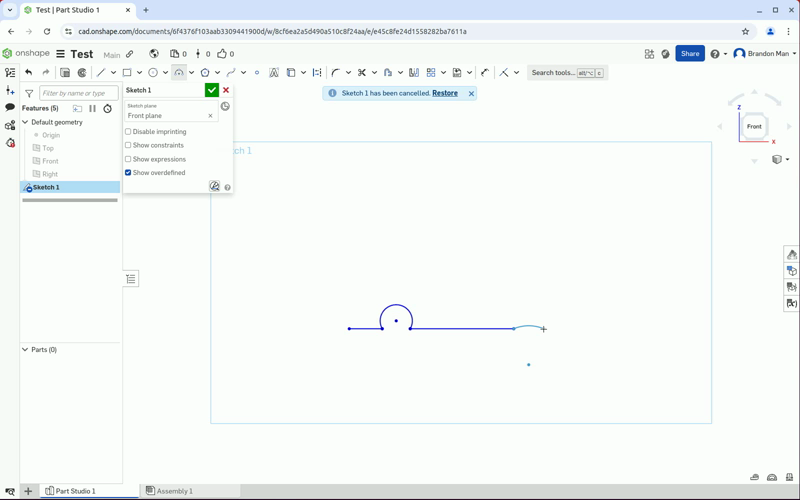
click(543, 328)
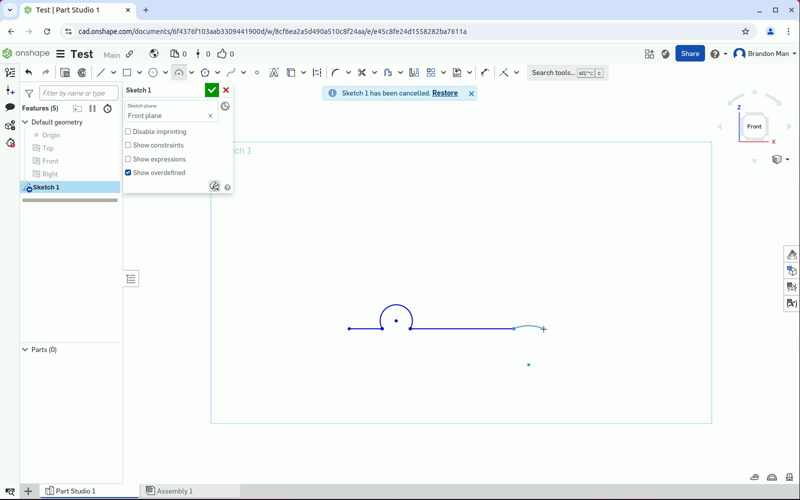
mouse_move(528, 303)
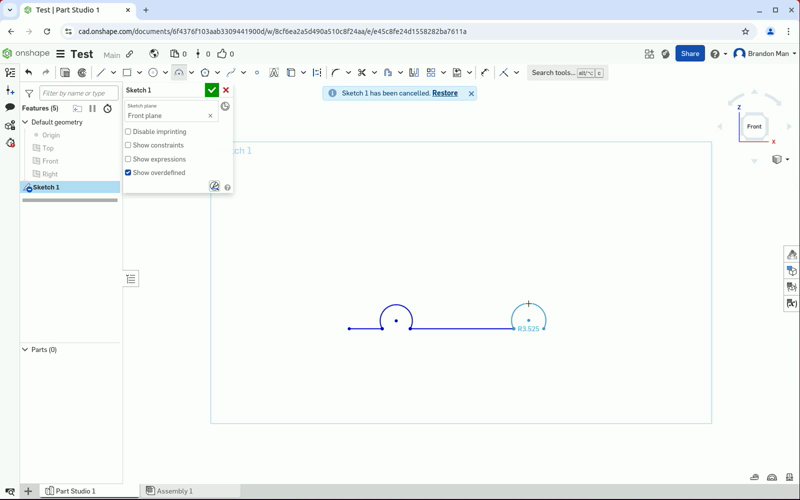
click(528, 303)
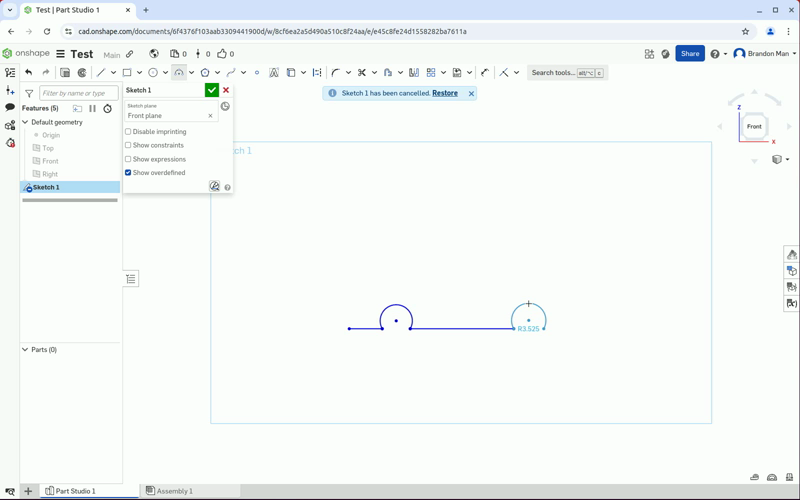
key_up(shift)
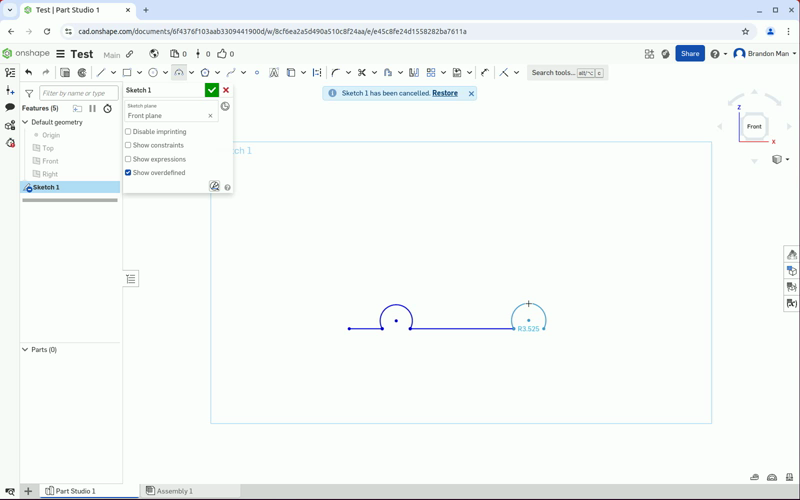
key(esc)
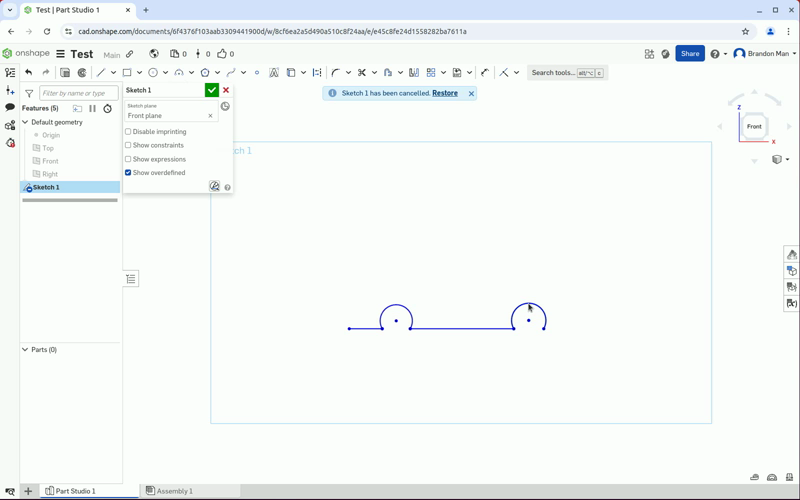
key(l)
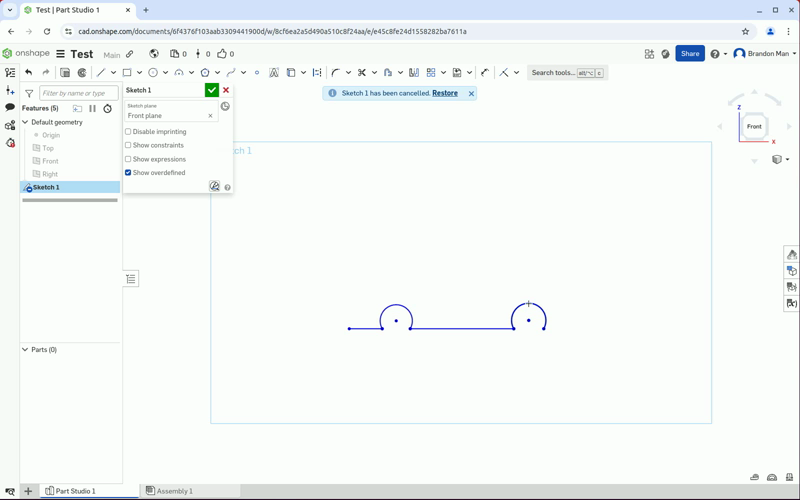
mouse_move(543, 328)
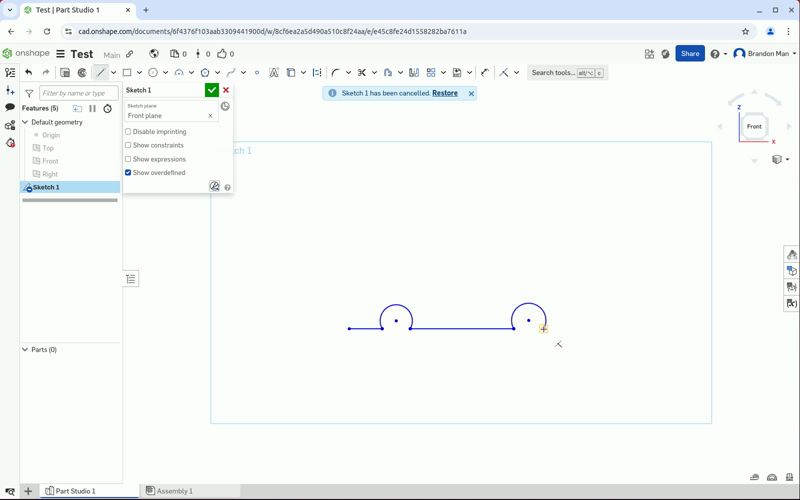
click(543, 328)
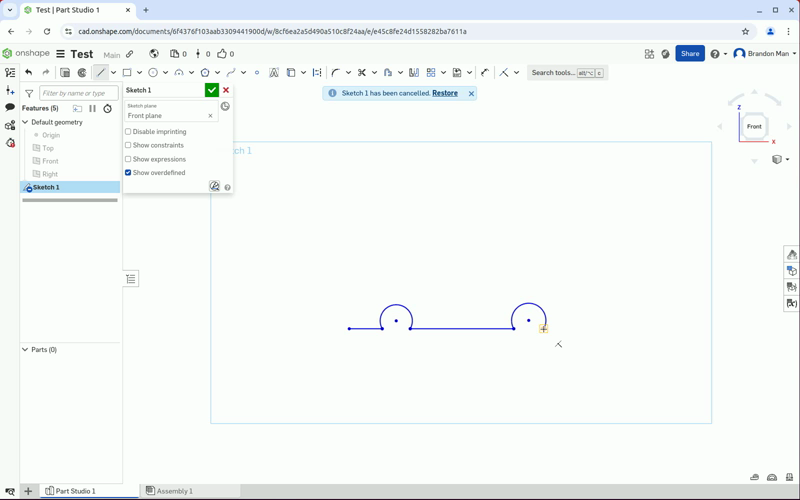
key_down(shift)
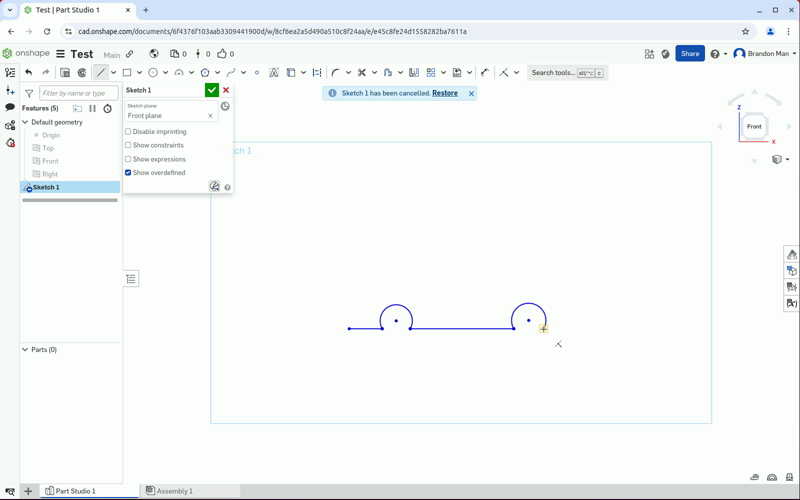
mouse_move(573, 328)
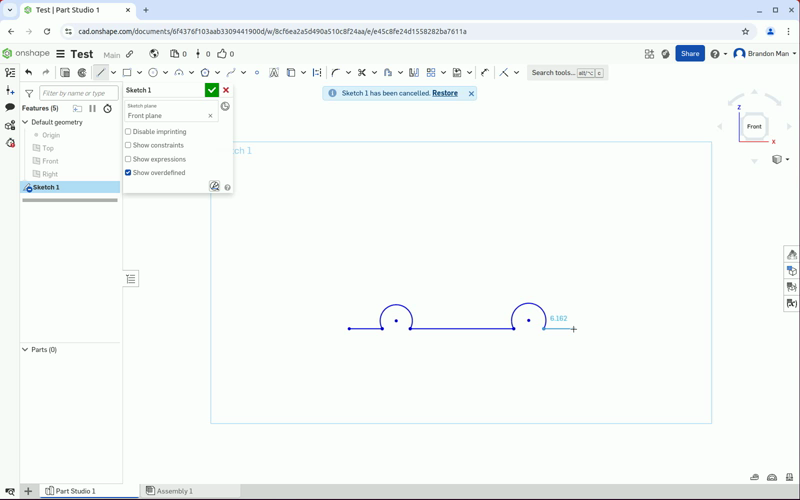
mouse_move(572, 316)
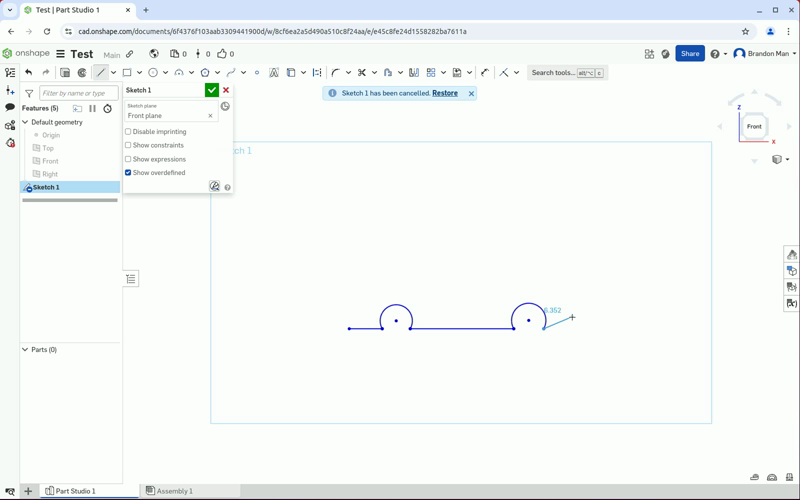
click(572, 316)
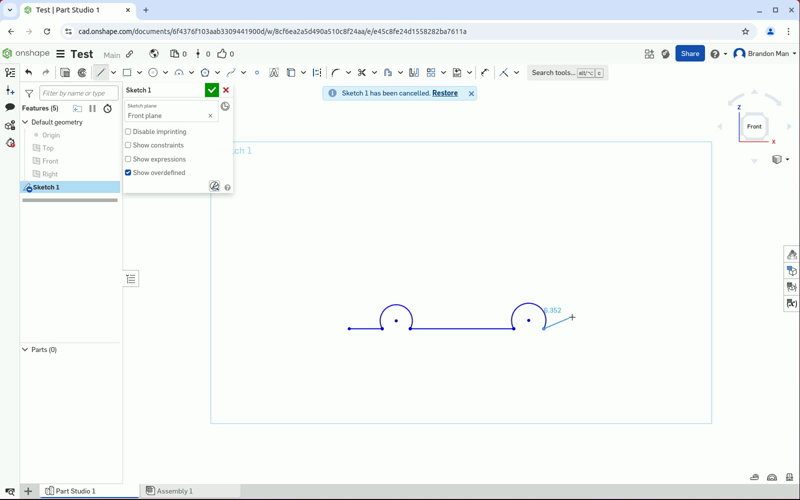
key_up(shift)
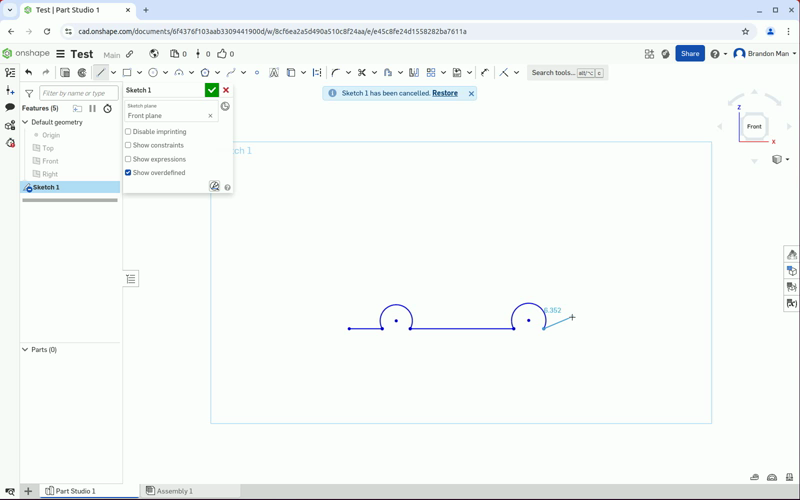
key_down(shift)
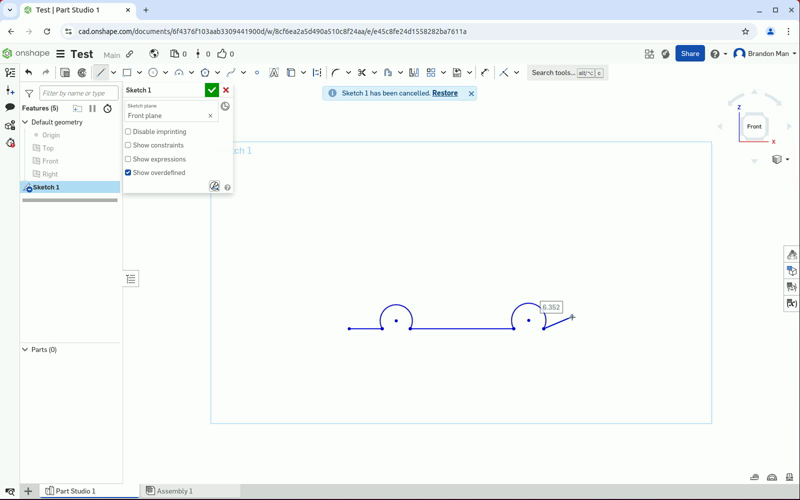
mouse_move(589, 316)
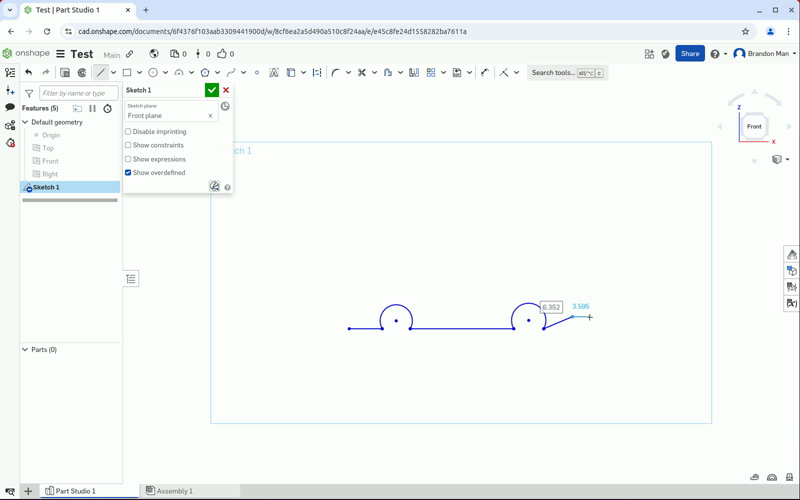
mouse_move(572, 295)
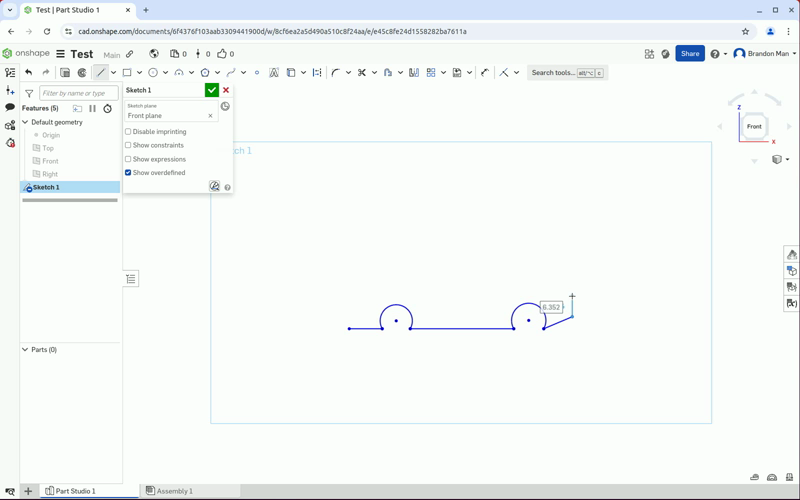
click(572, 295)
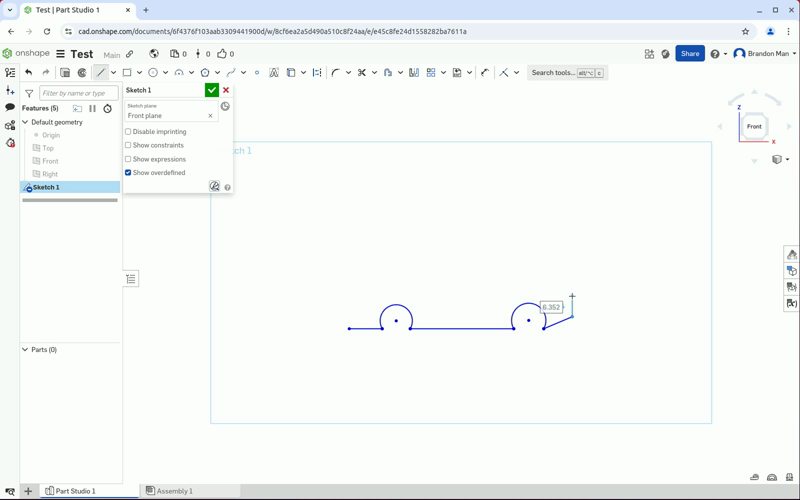
key_up(shift)
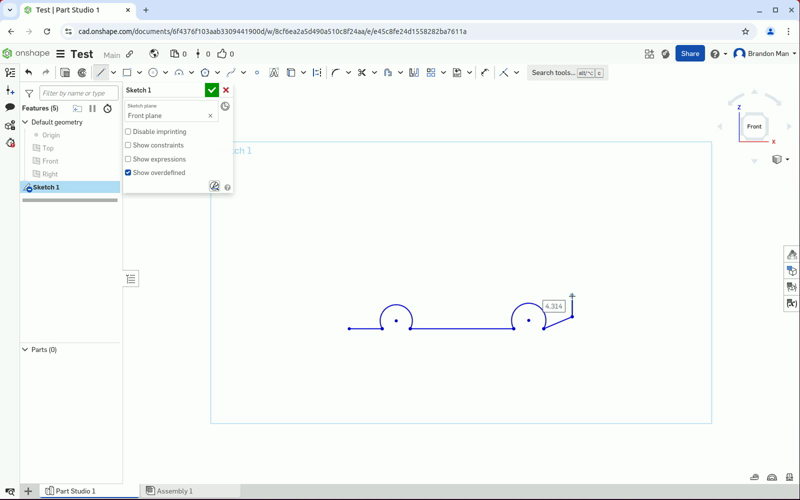
key_down(shift)
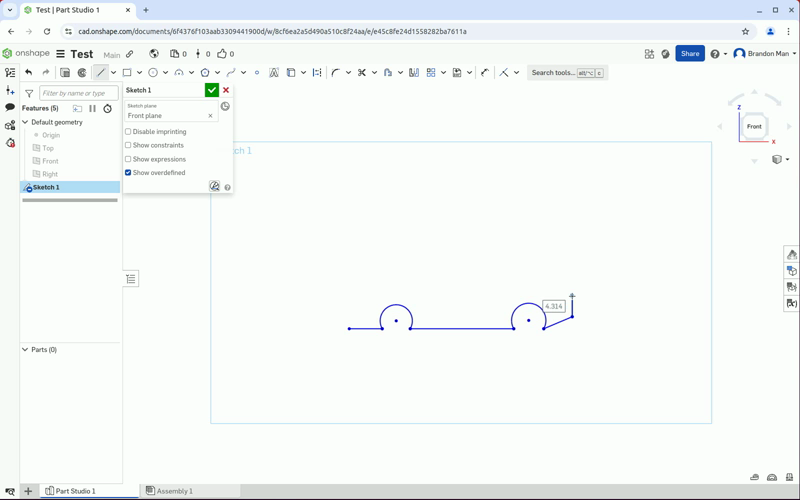
mouse_move(589, 295)
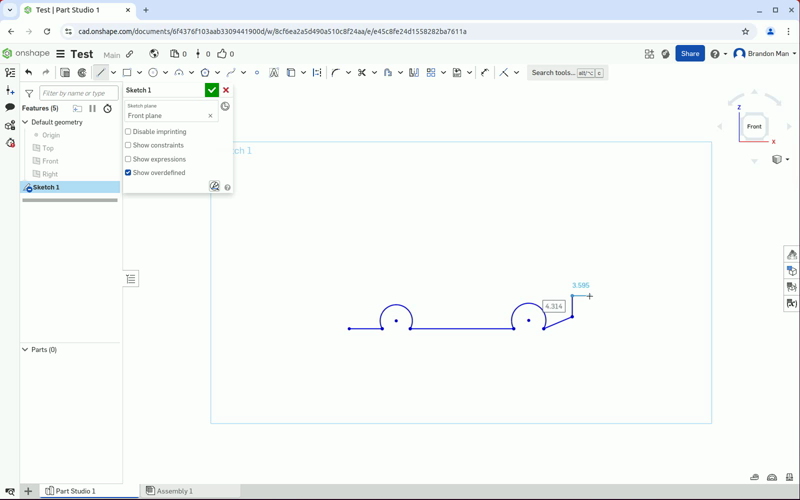
mouse_move(572, 288)
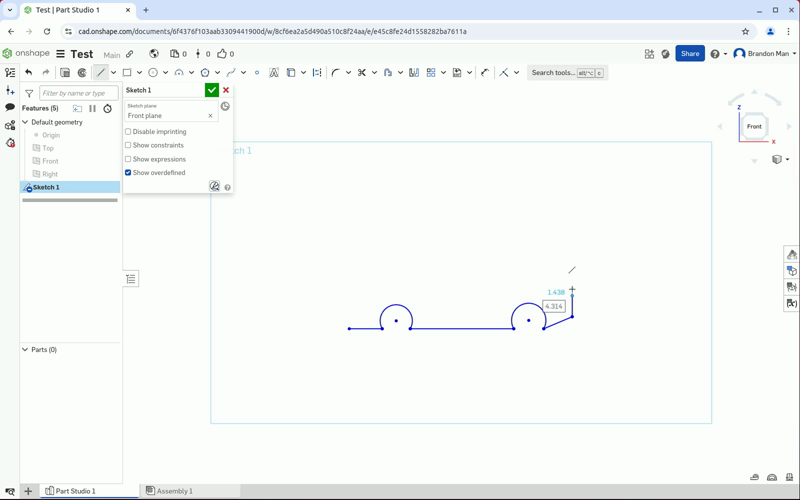
scroll(6)
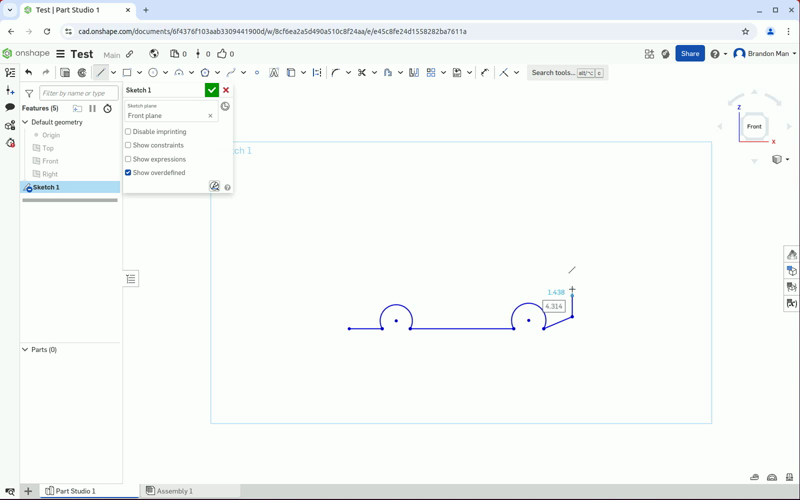
scroll(6)
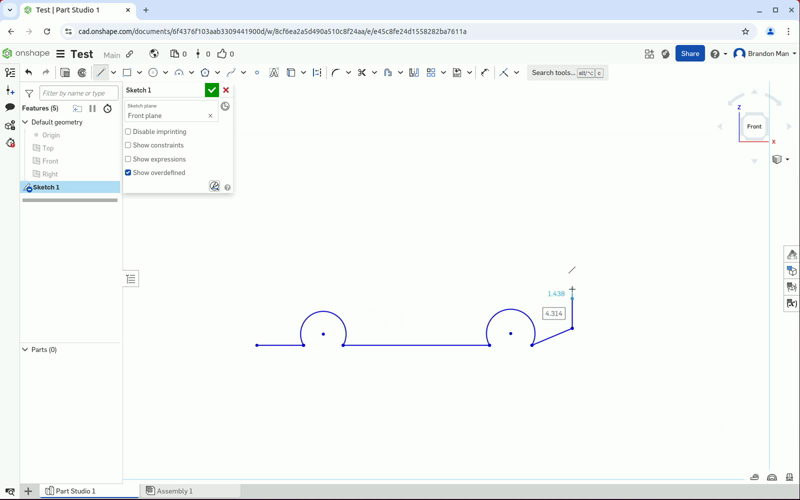
scroll(6)
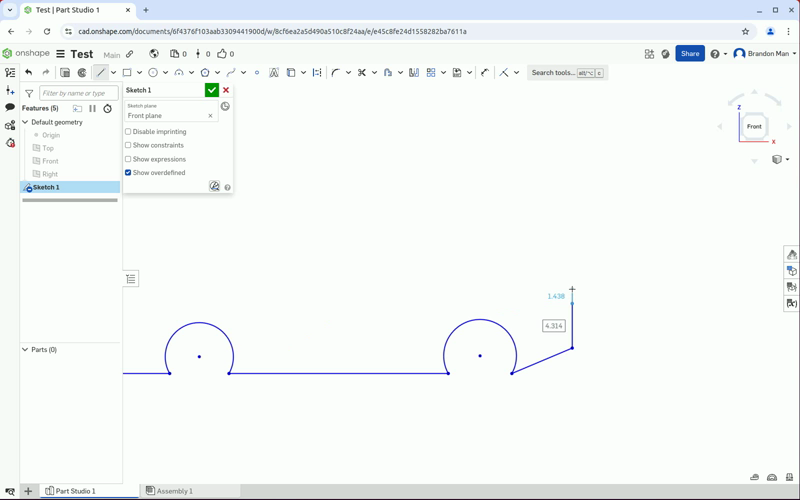
scroll(6)
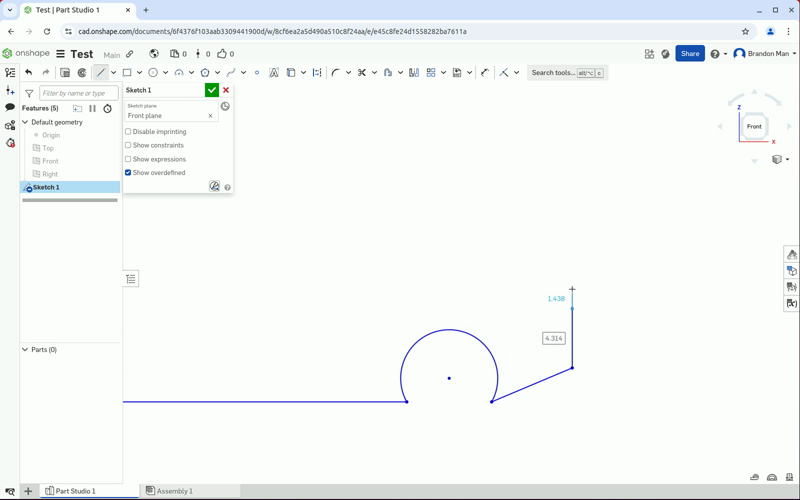
scroll(6)
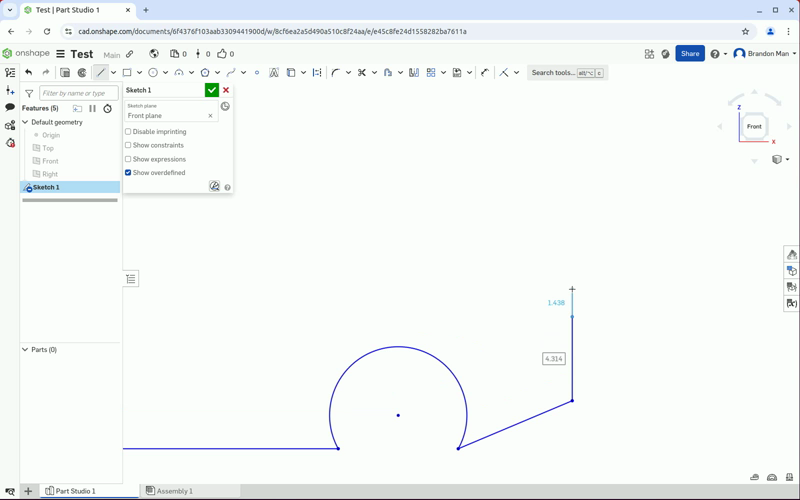
scroll(6)
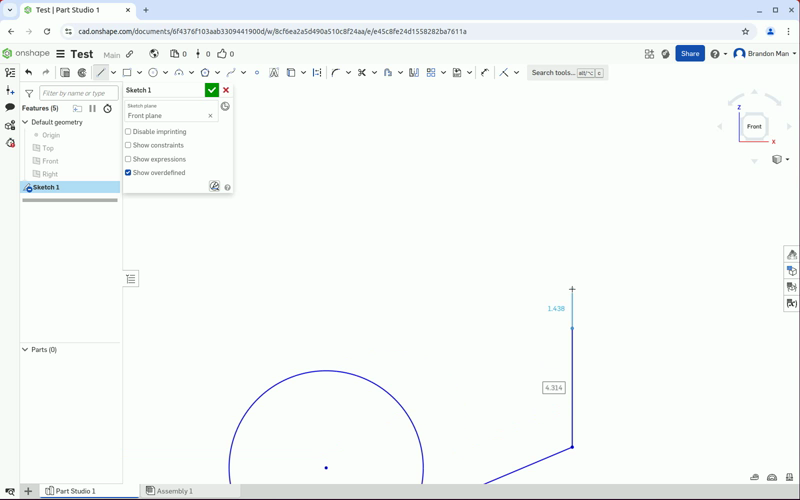
scroll(6)
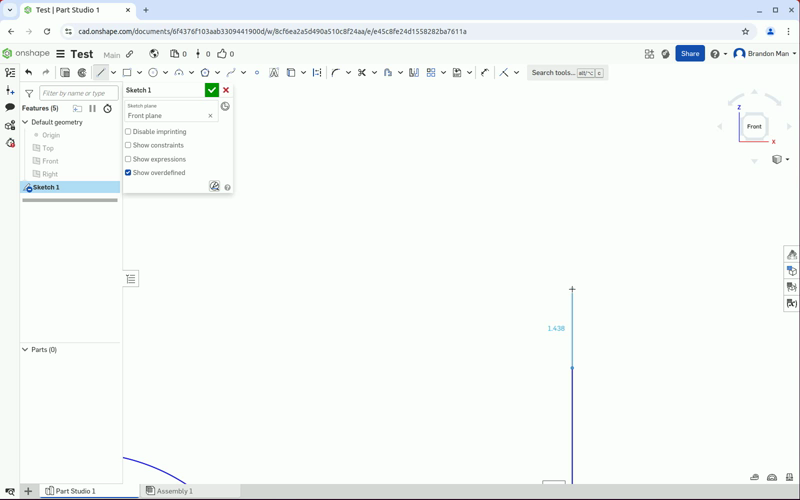
click(572, 288)
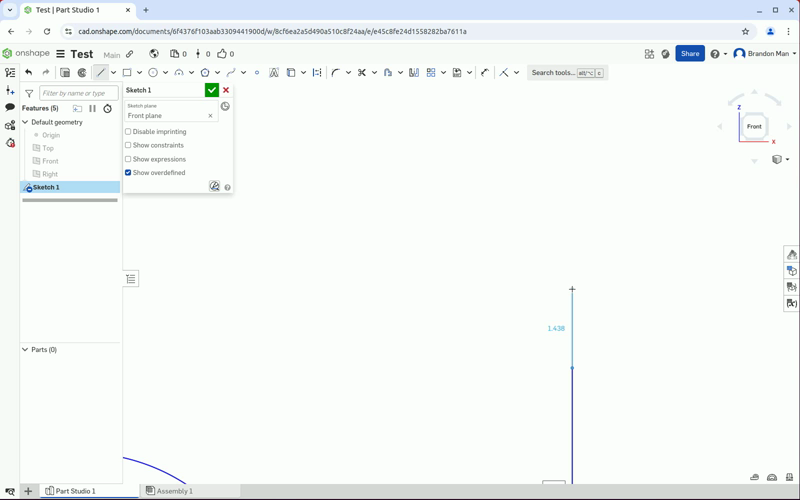
scroll(-6)
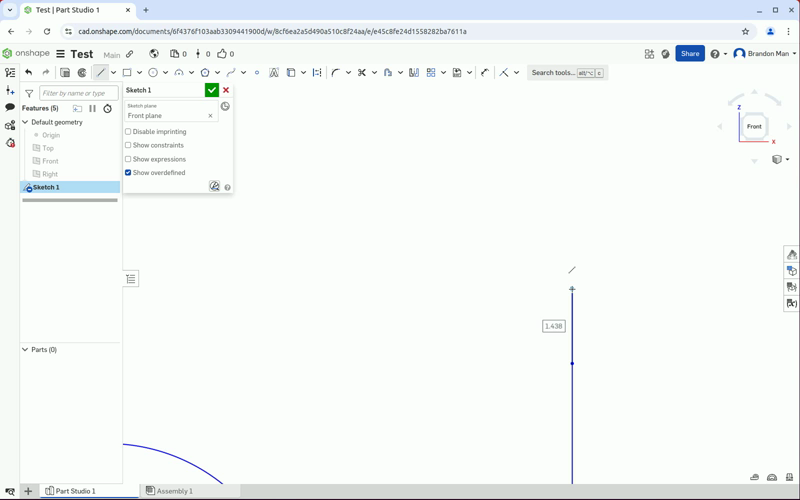
scroll(-6)
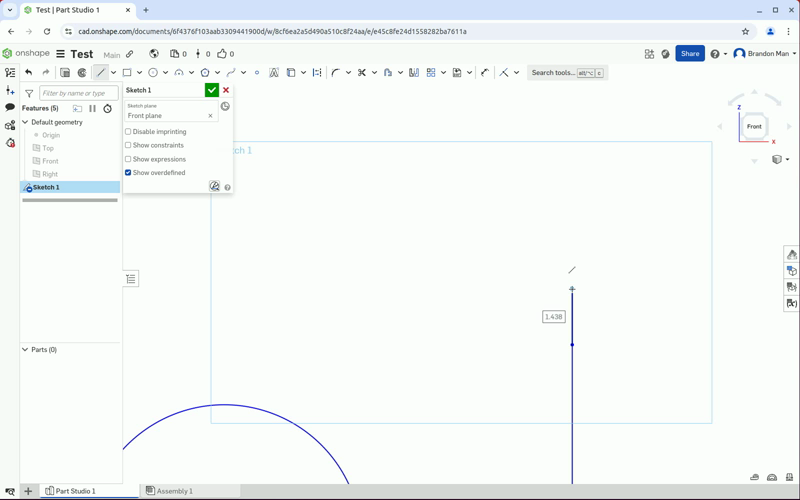
scroll(-6)
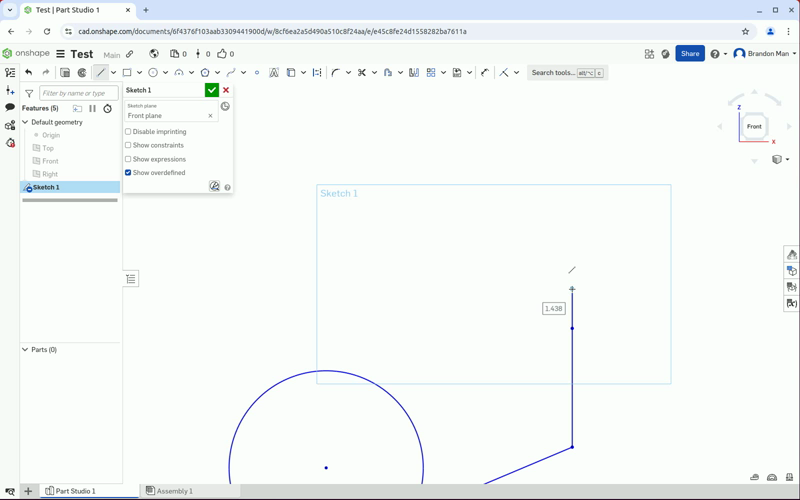
scroll(-6)
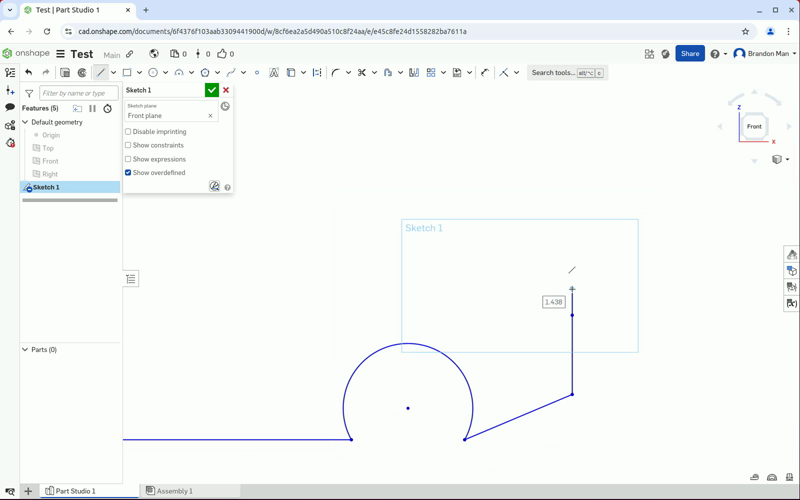
scroll(-6)
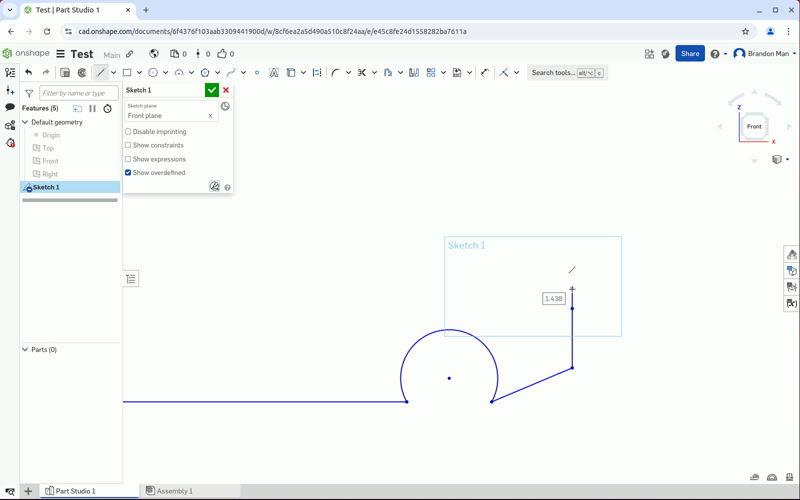
scroll(-6)
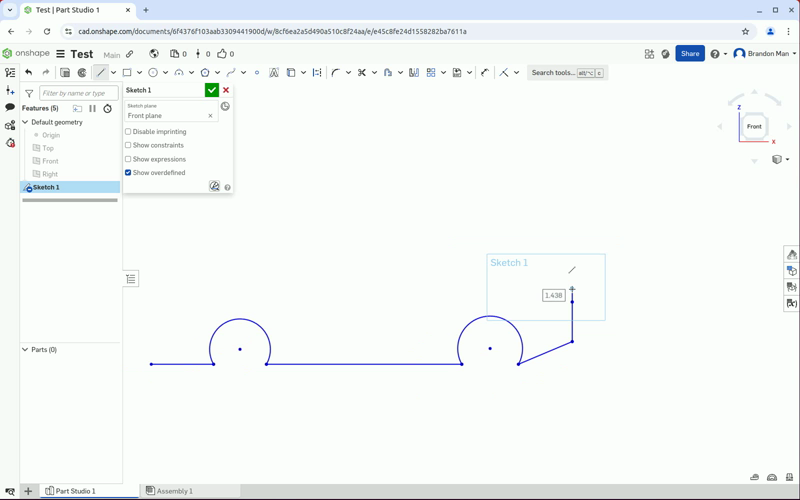
scroll(-6)
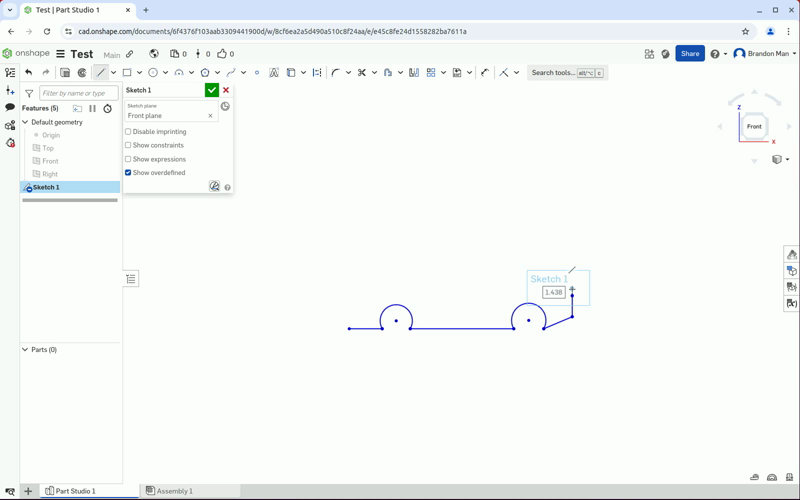
key_up(shift)
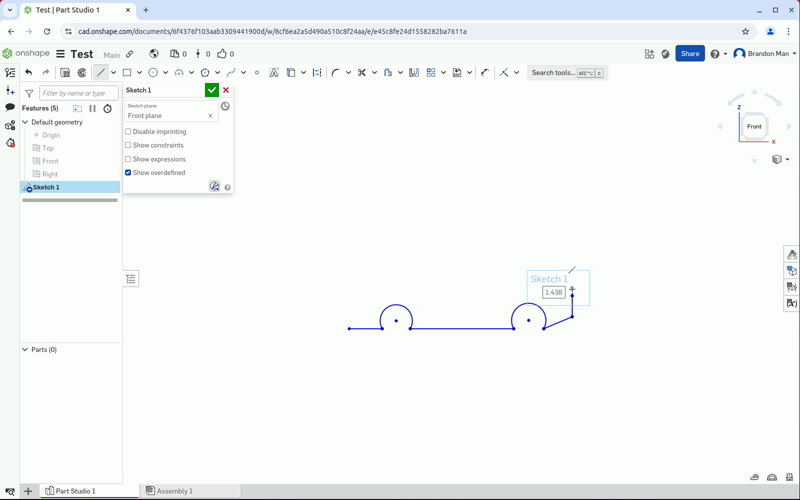
key_down(shift)
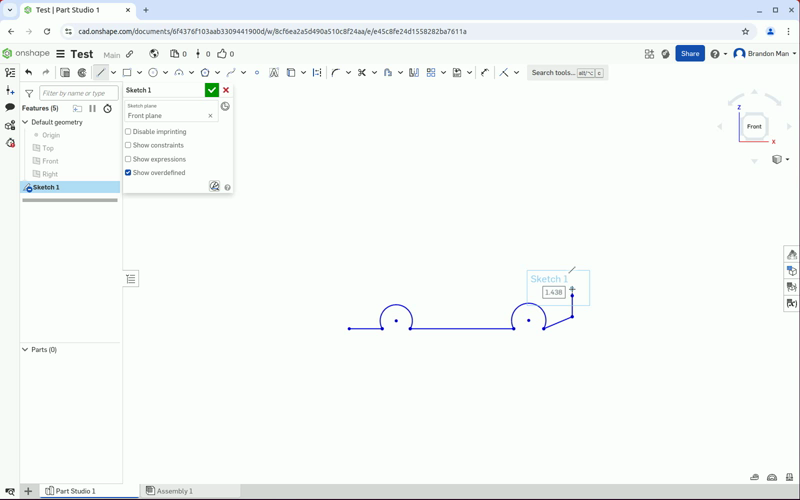
mouse_move(589, 288)
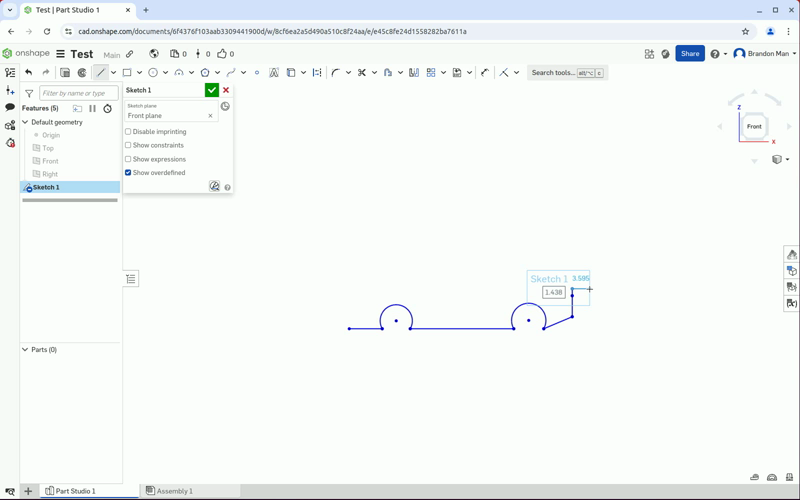
mouse_move(567, 284)
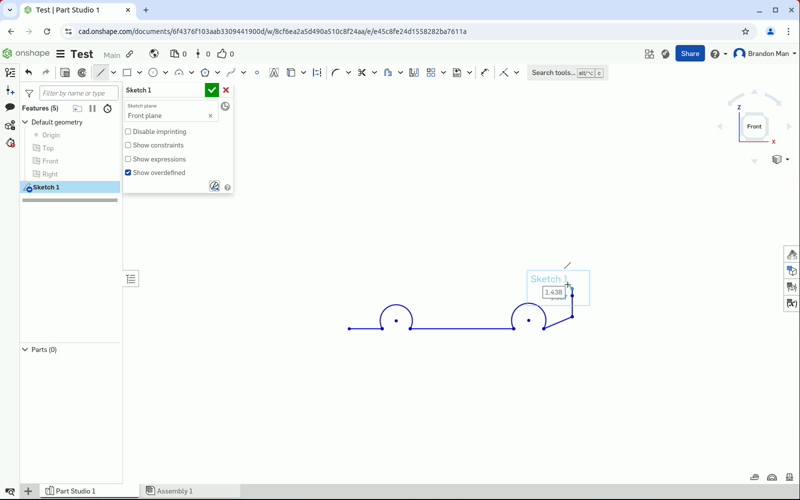
scroll(6)
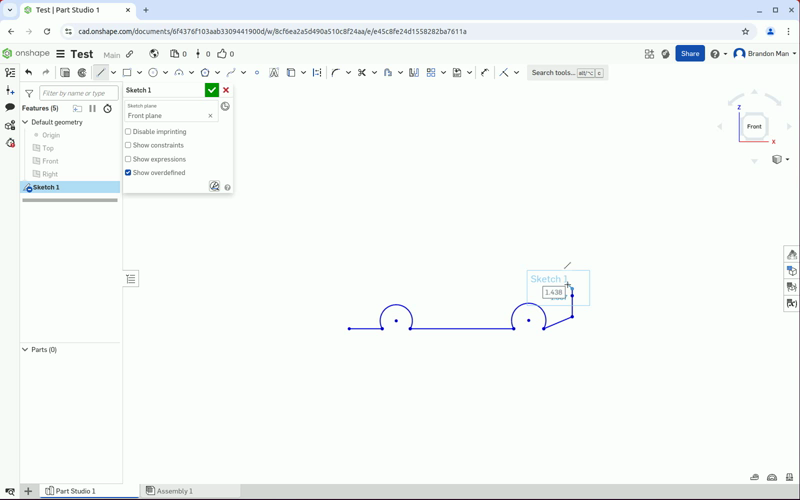
scroll(6)
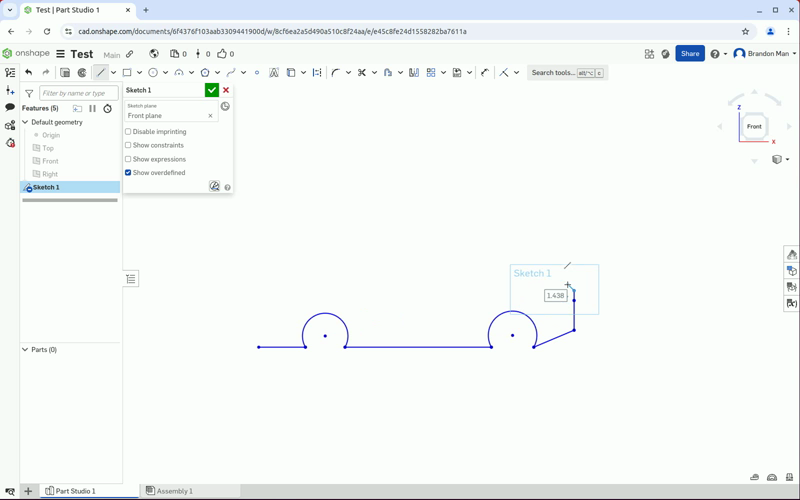
scroll(6)
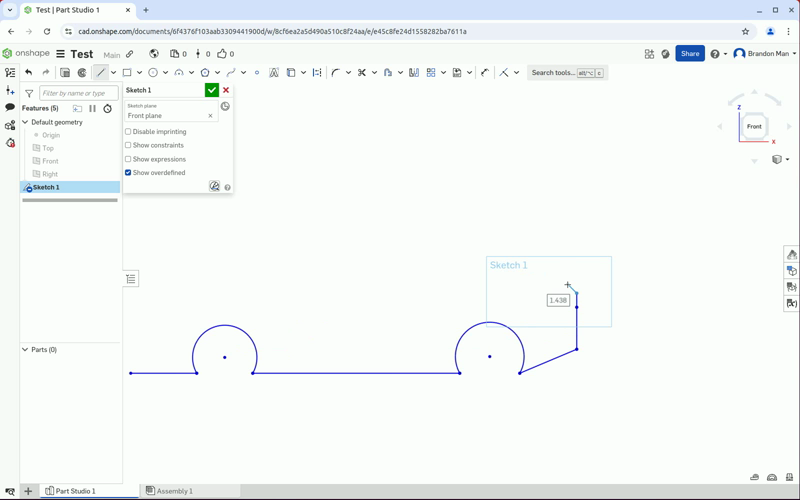
scroll(6)
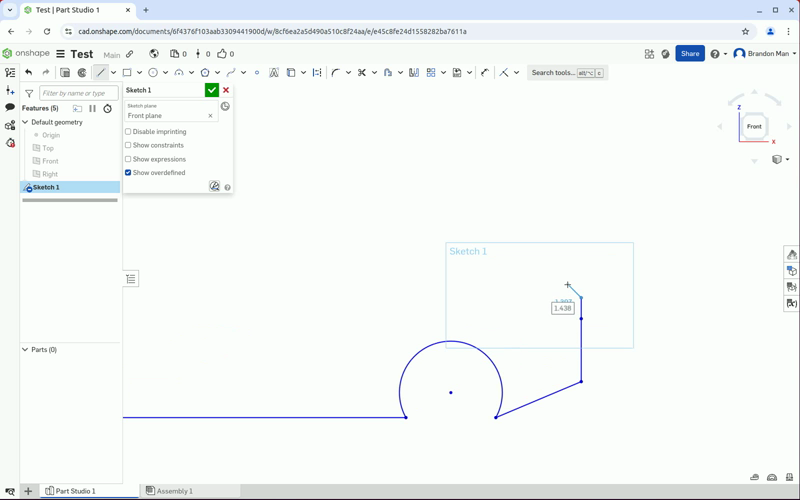
scroll(6)
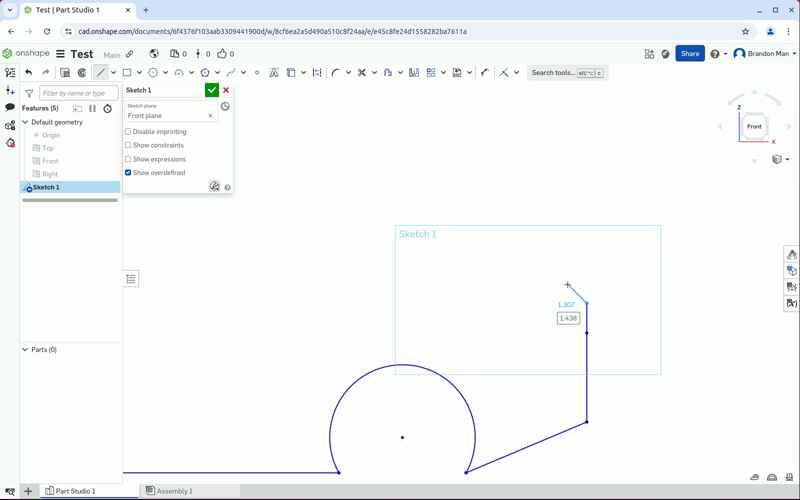
scroll(6)
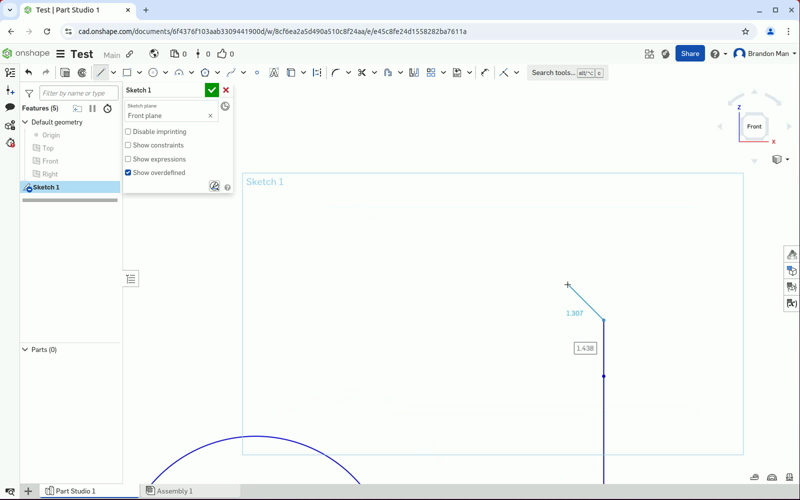
scroll(6)
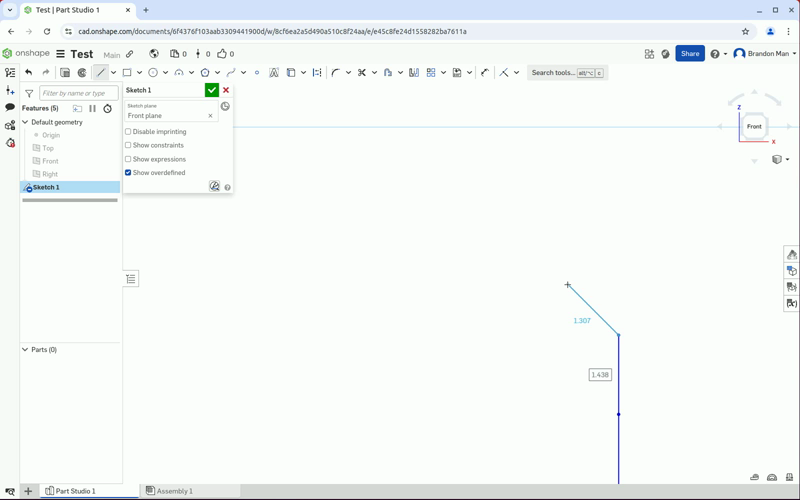
click(567, 284)
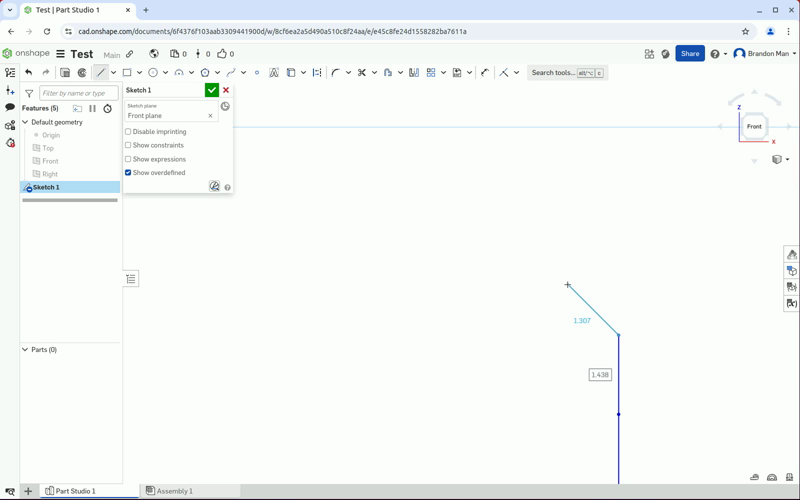
scroll(-6)
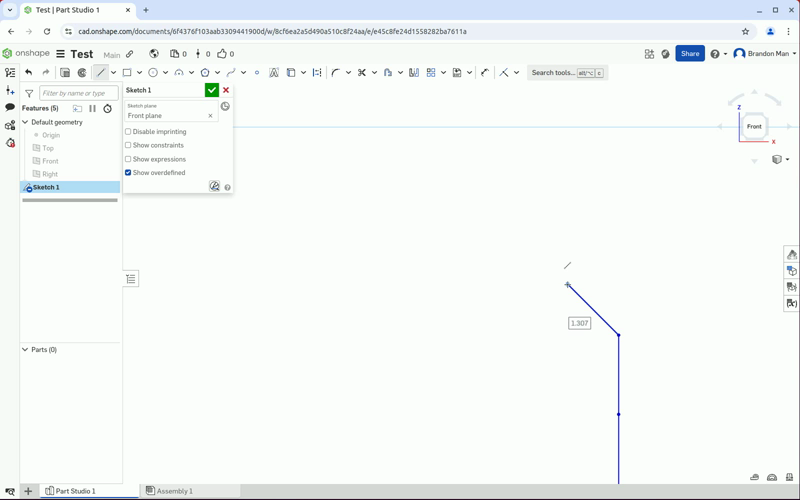
scroll(-6)
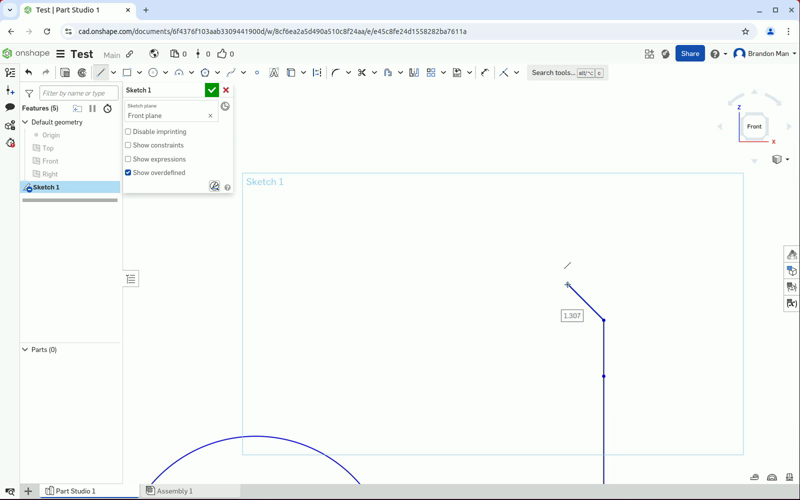
scroll(-6)
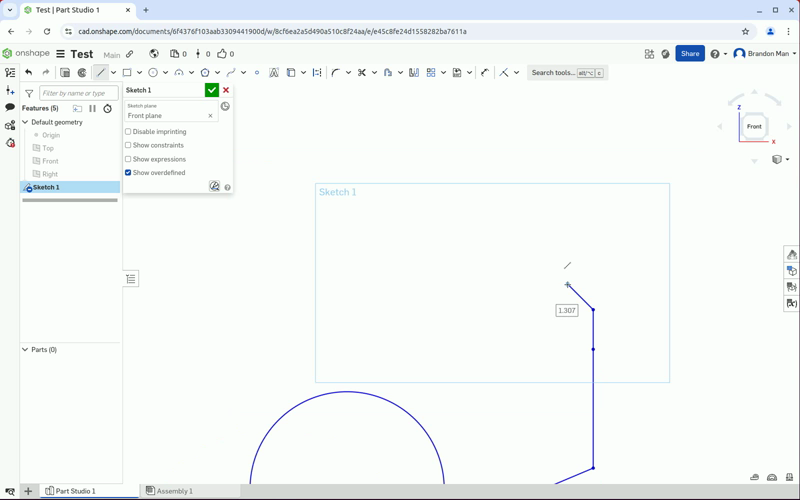
scroll(-6)
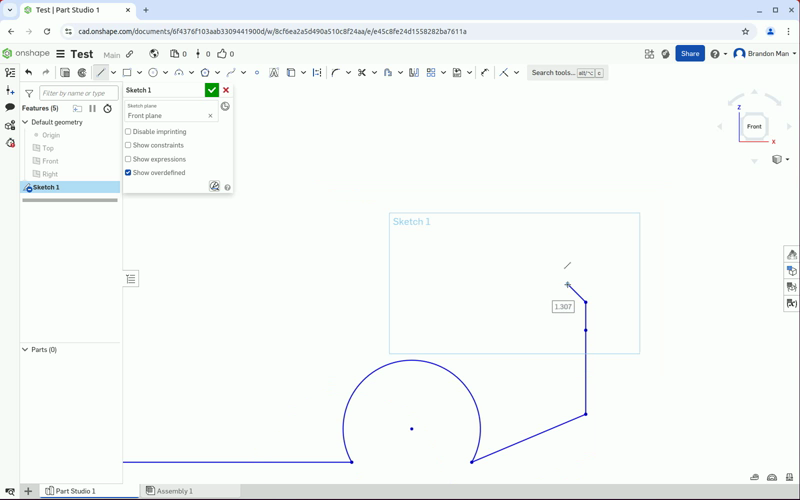
scroll(-6)
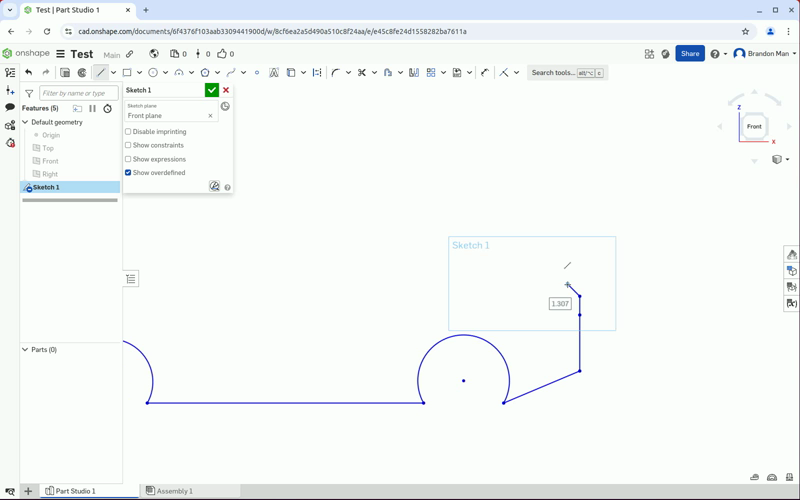
scroll(-6)
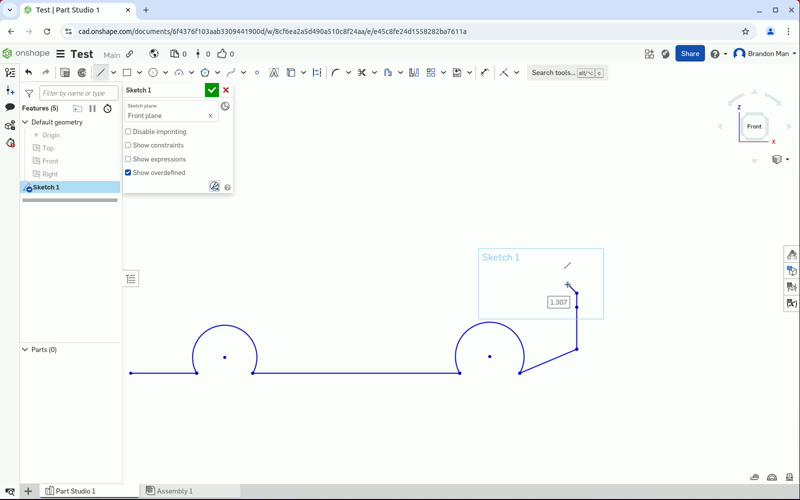
scroll(-6)
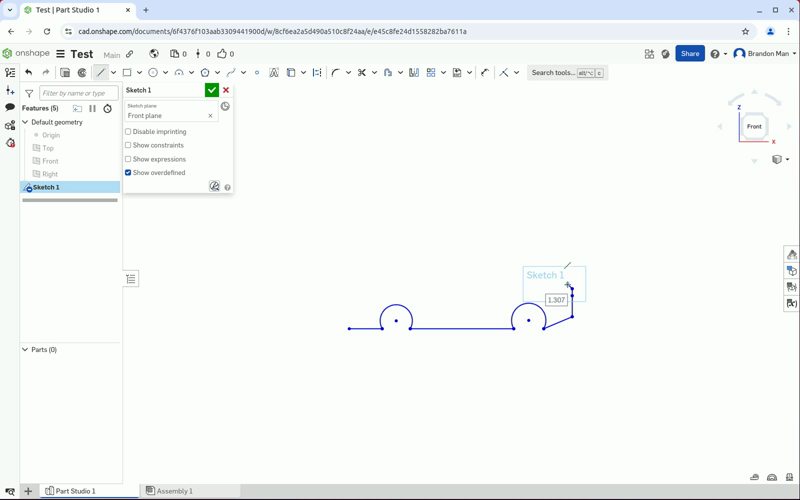
key_up(shift)
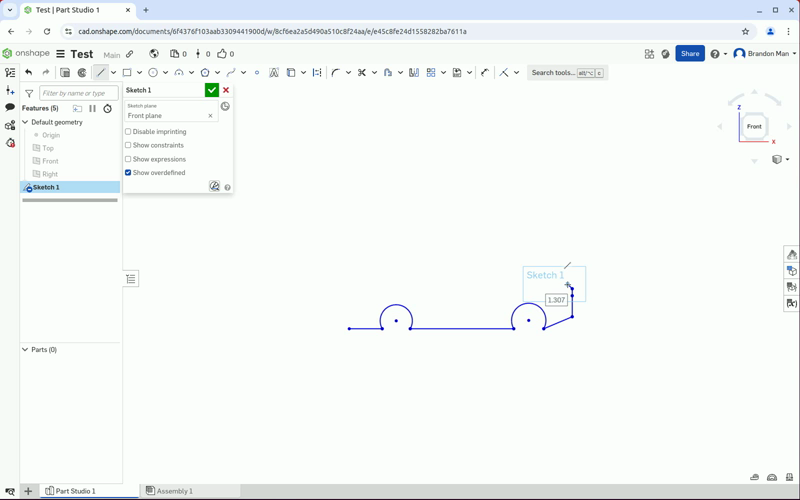
key_down(shift)
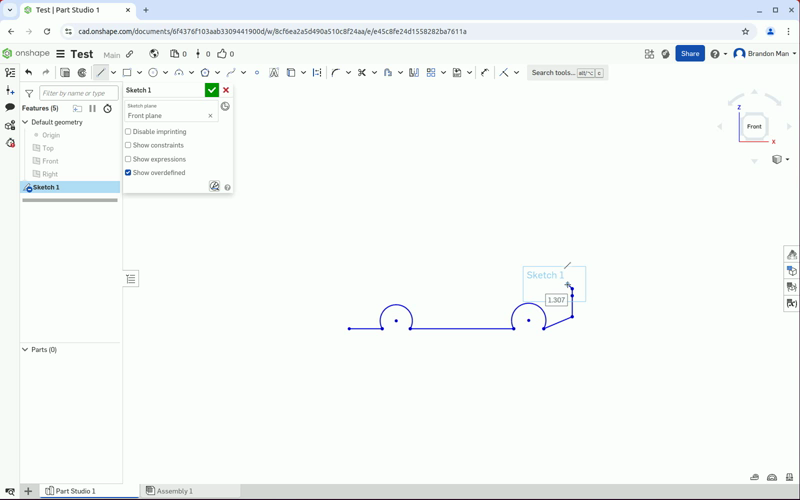
mouse_move(589, 284)
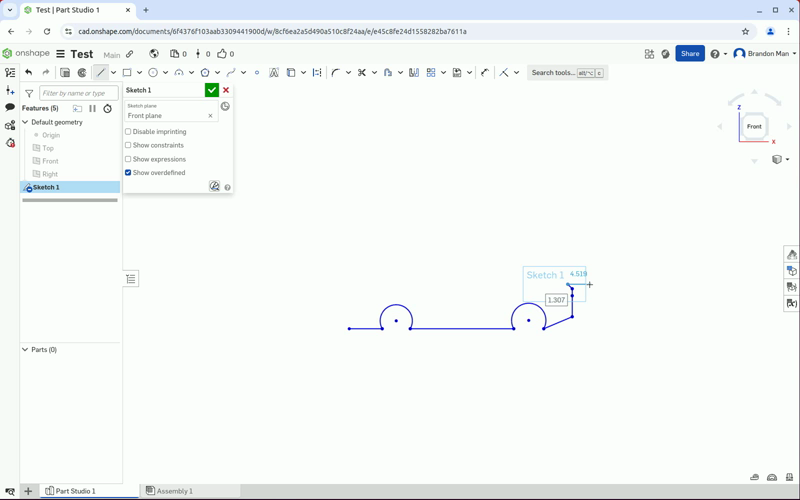
mouse_move(527, 284)
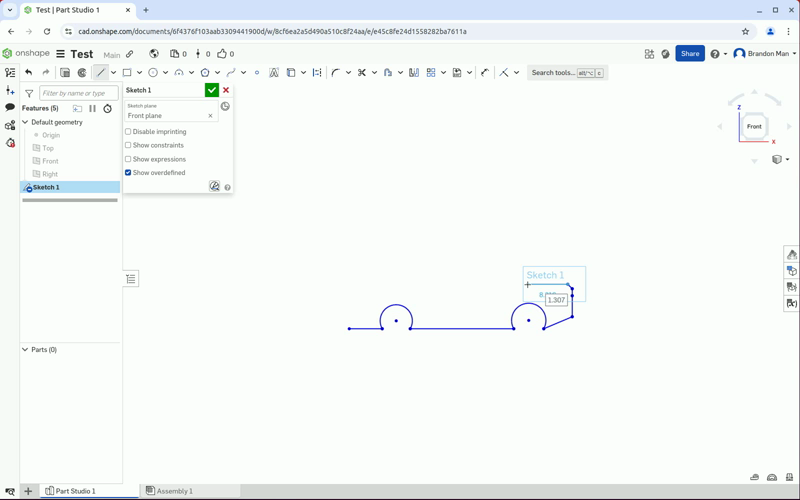
click(527, 284)
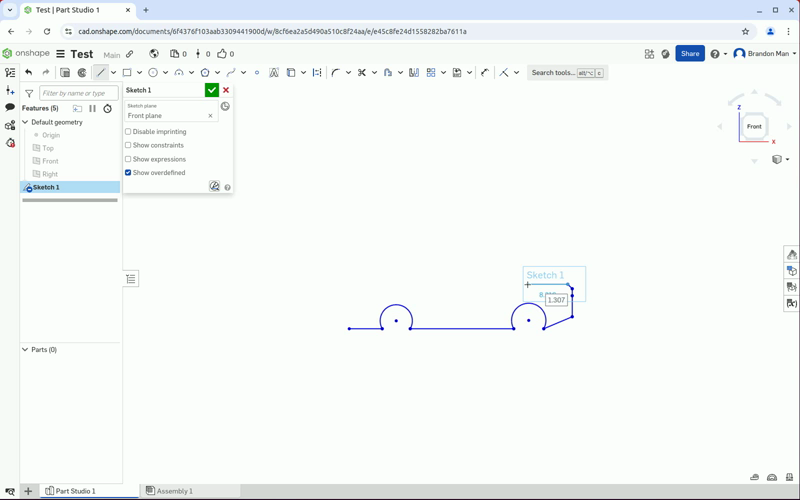
key_up(shift)
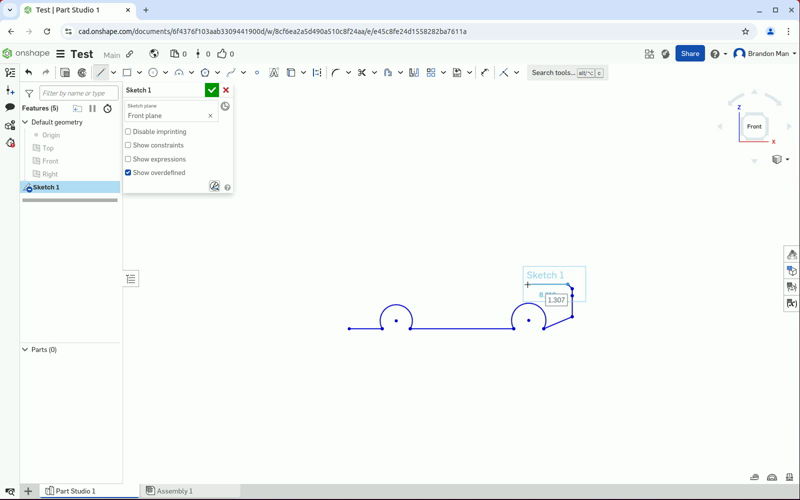
key(esc)
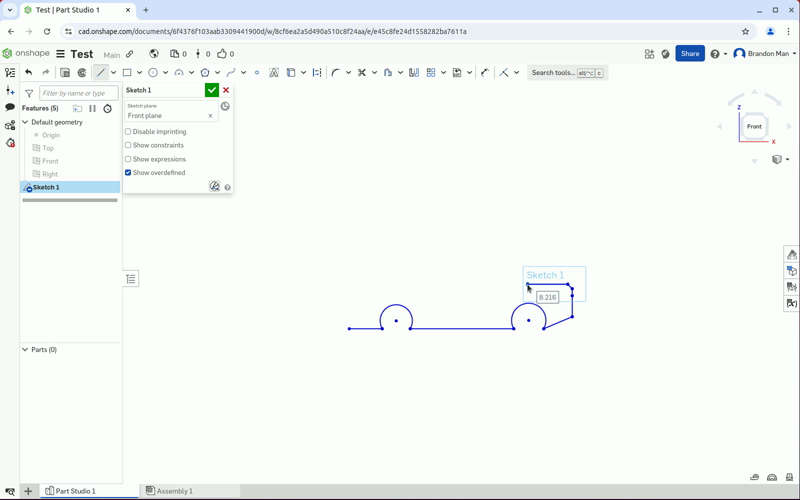
key(a)
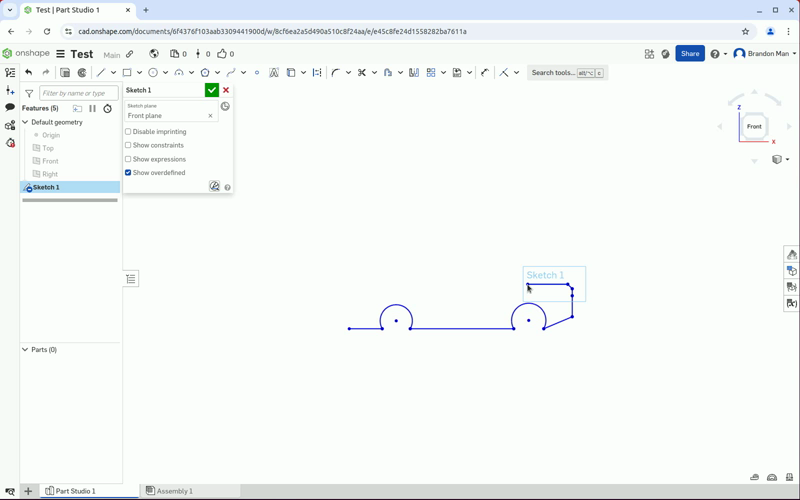
mouse_move(527, 284)
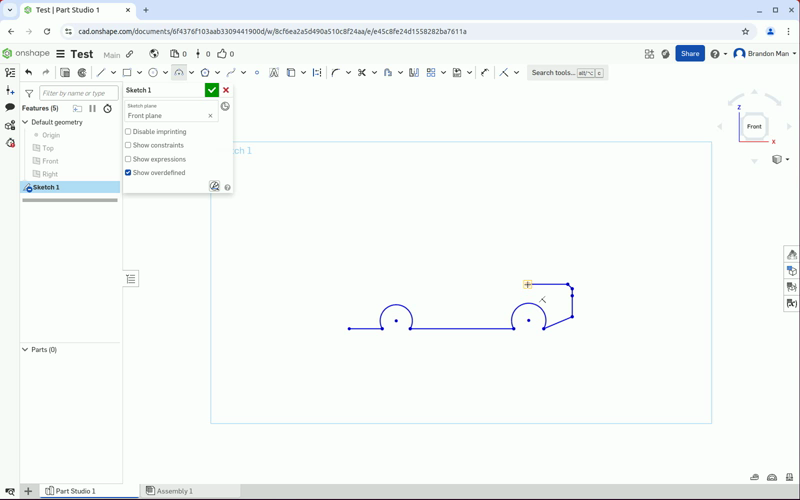
click(527, 284)
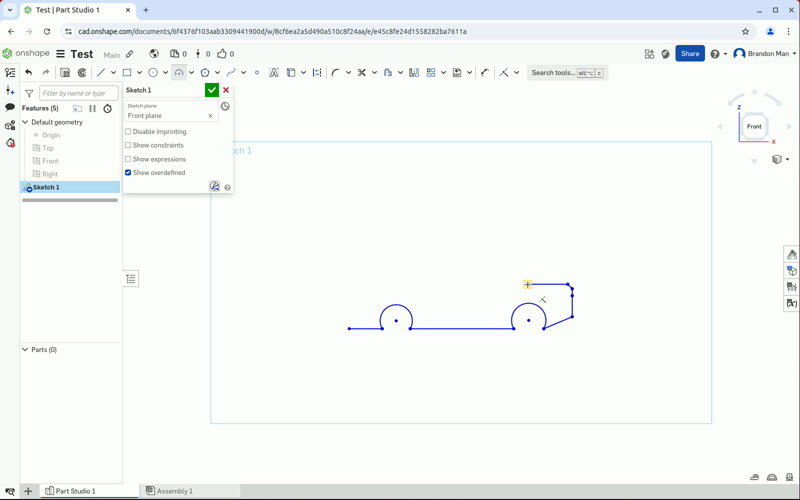
key_down(shift)
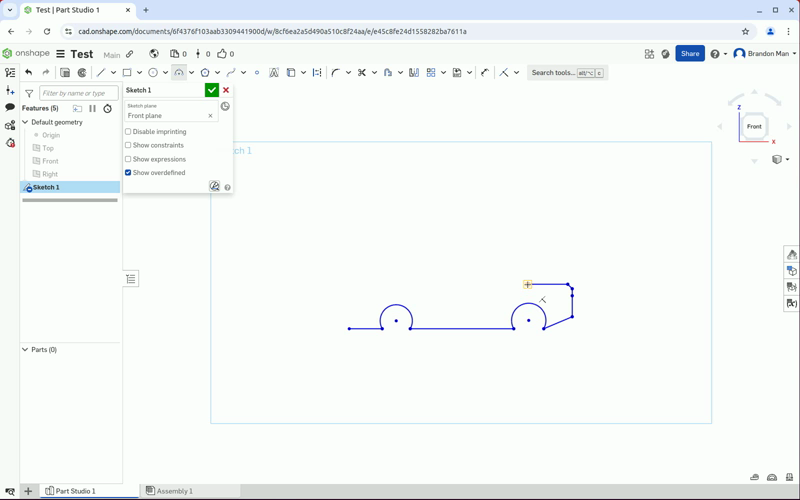
mouse_move(424, 284)
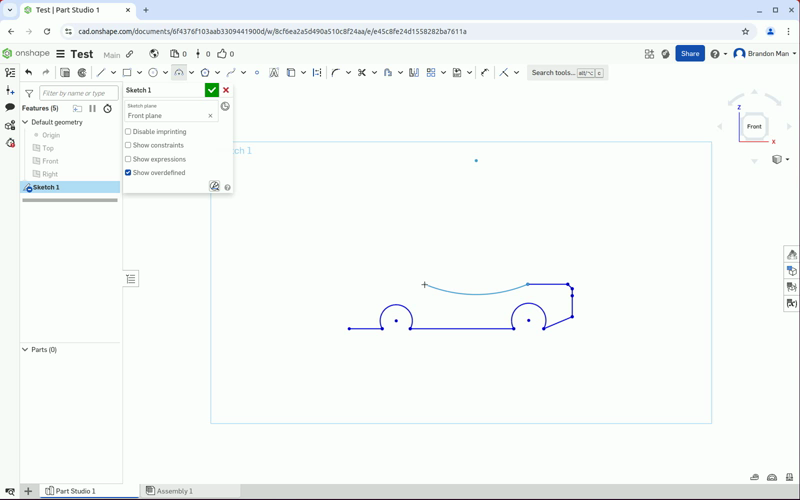
click(424, 284)
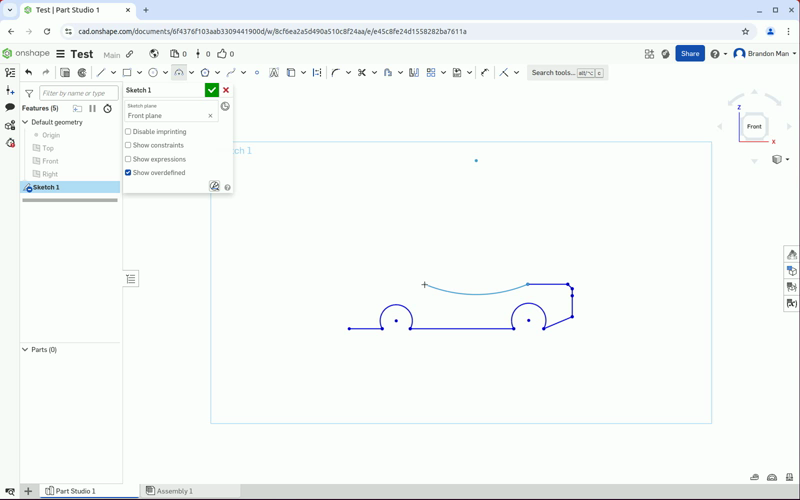
mouse_move(476, 265)
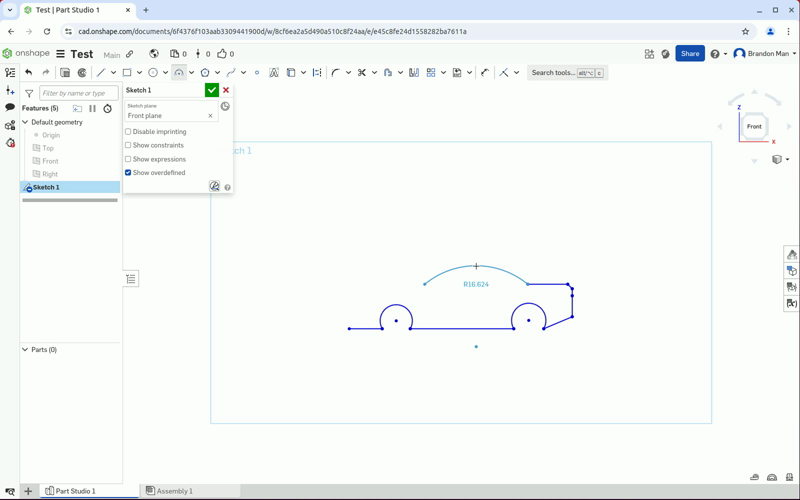
click(476, 265)
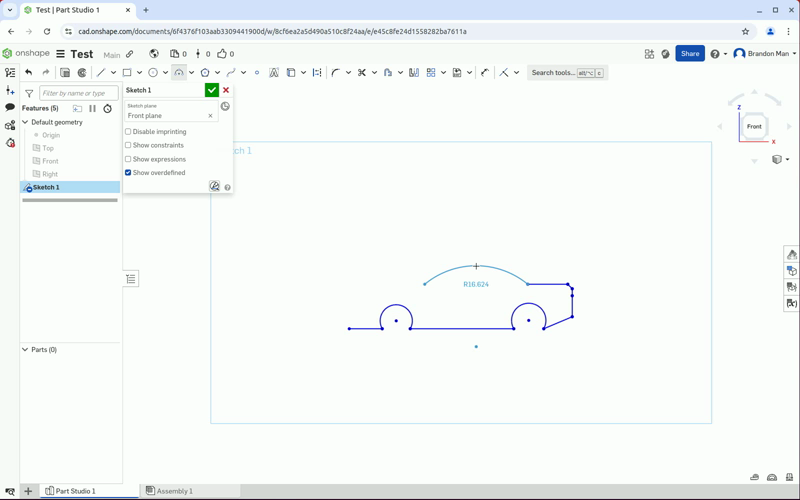
key_up(shift)
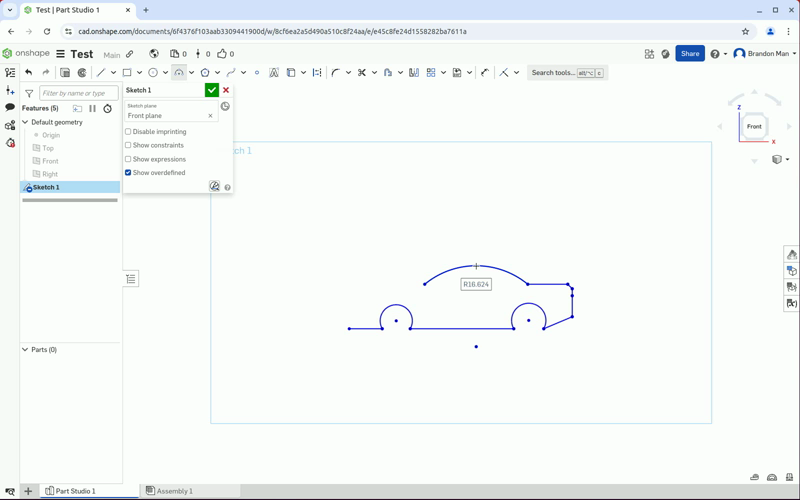
mouse_move(424, 284)
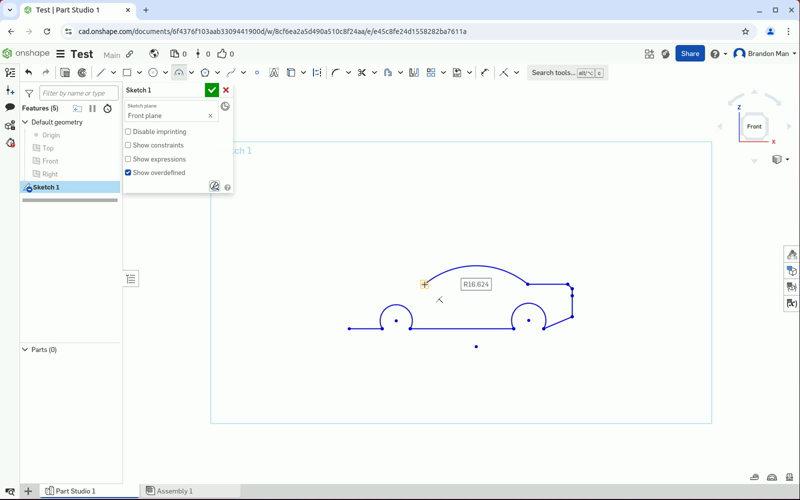
click(424, 284)
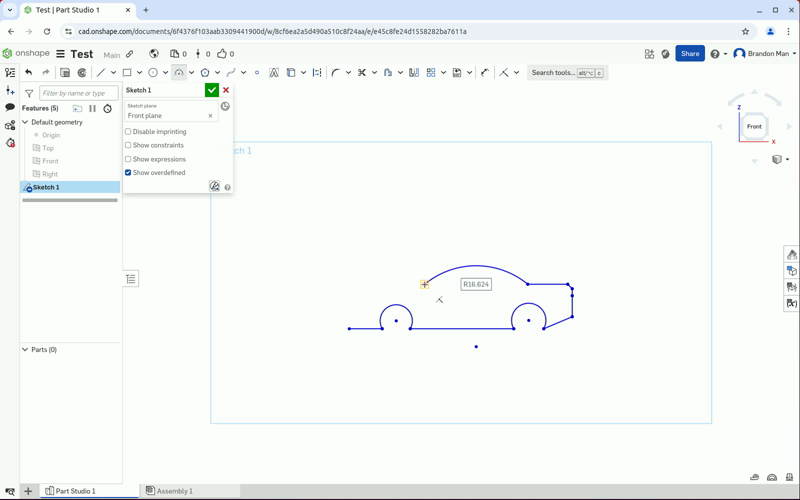
key_down(shift)
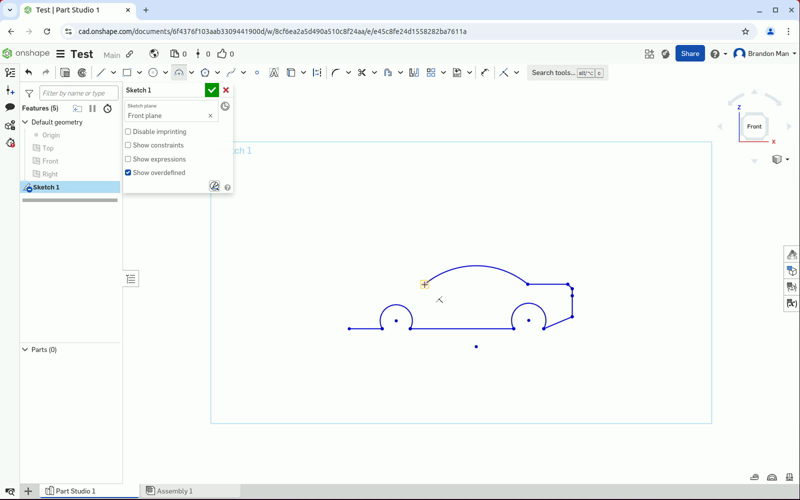
mouse_move(349, 316)
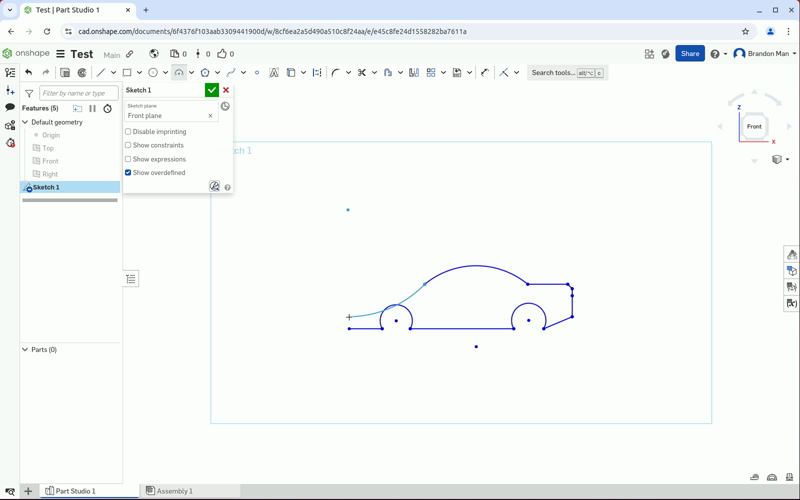
click(349, 316)
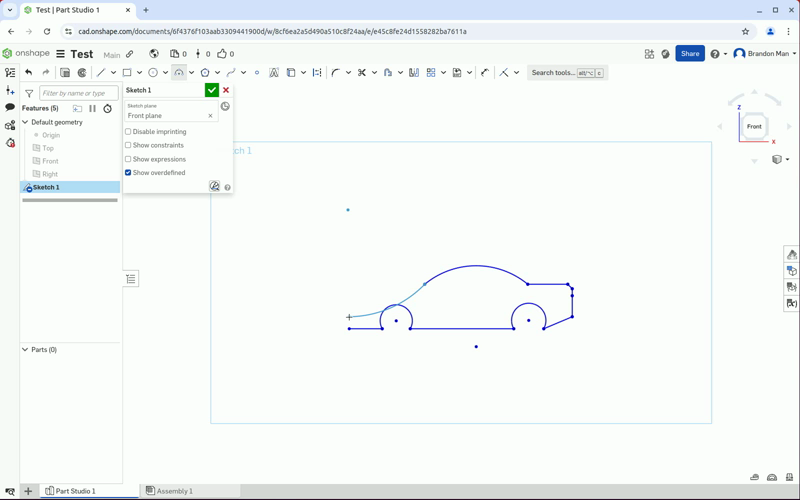
mouse_move(383, 293)
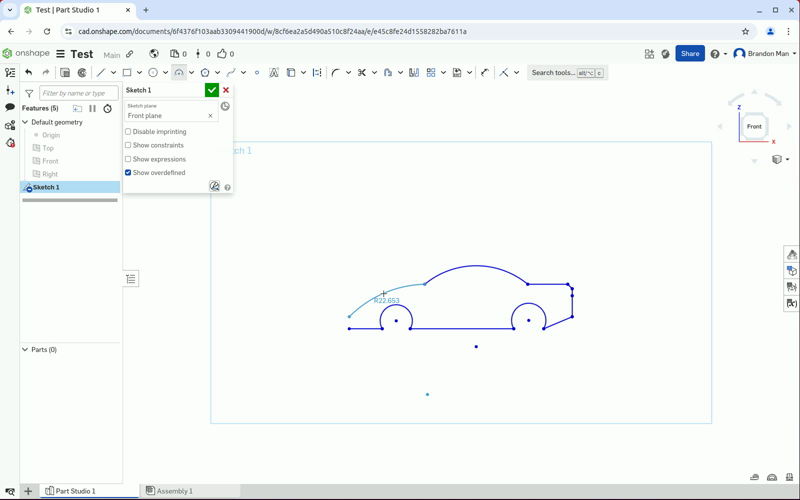
click(383, 293)
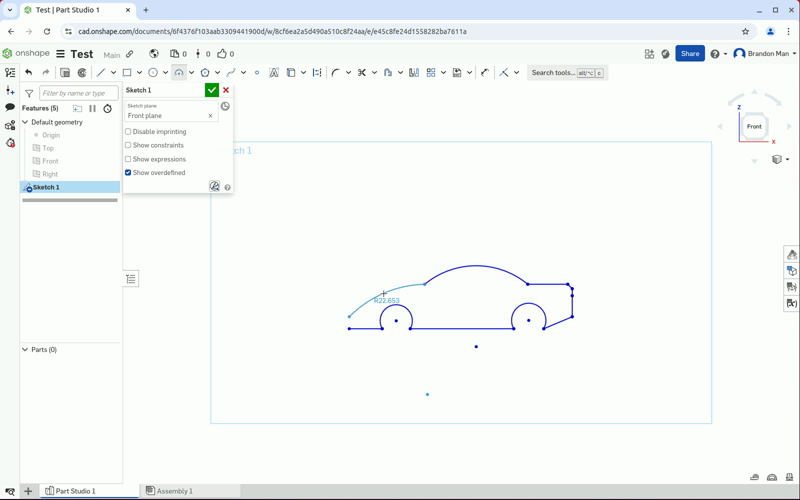
key_up(shift)
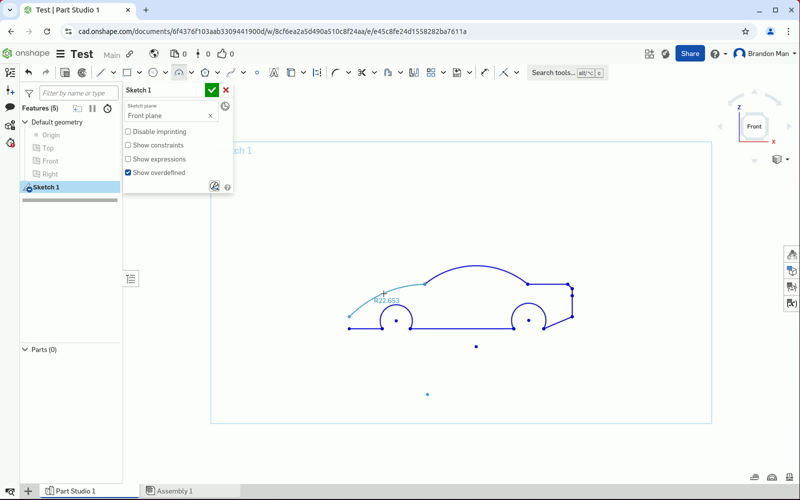
key(esc)
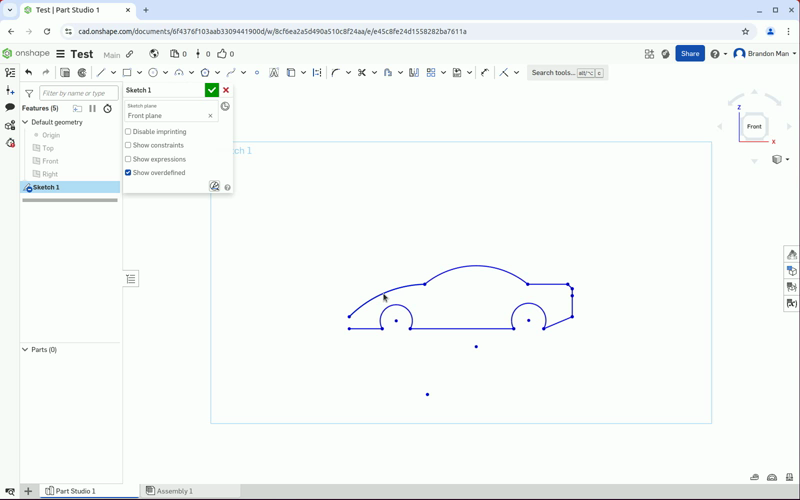
key(l)
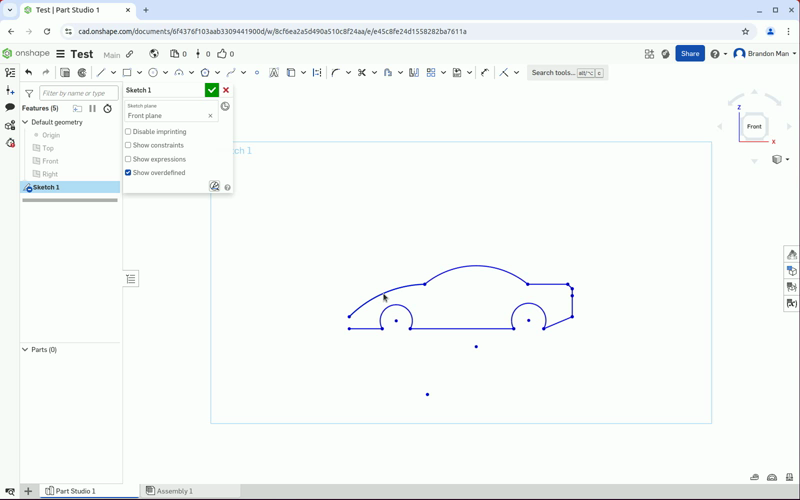
mouse_move(349, 316)
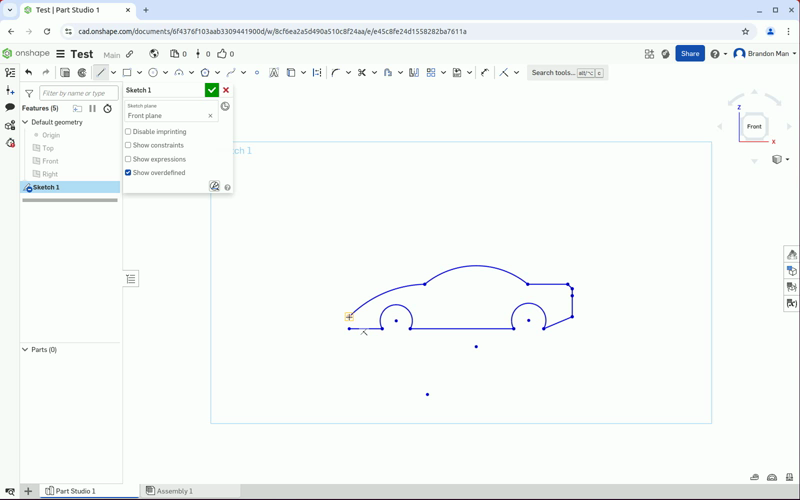
click(349, 316)
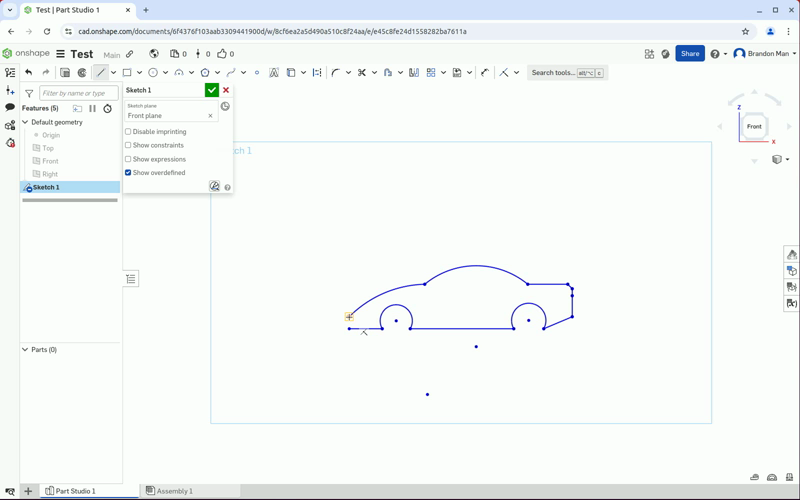
mouse_move(379, 316)
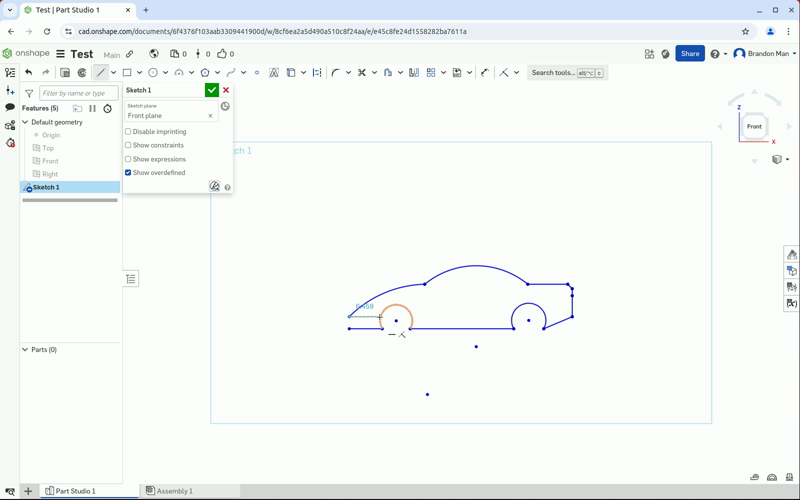
key_down(shift)
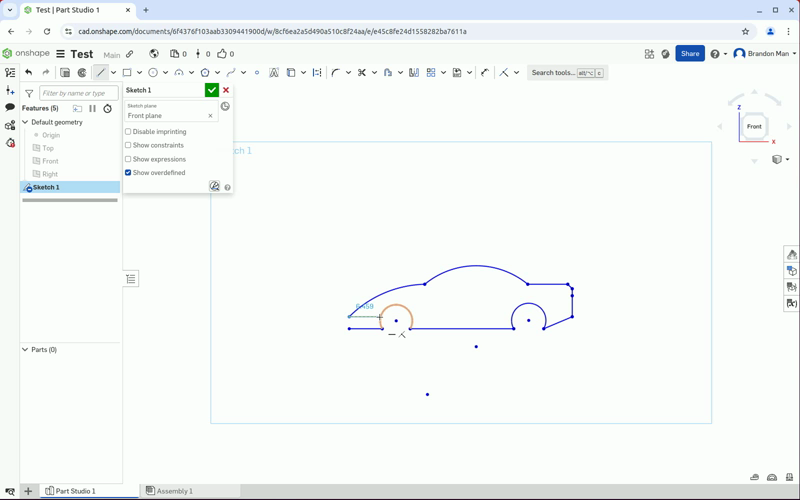
mouse_move(349, 328)
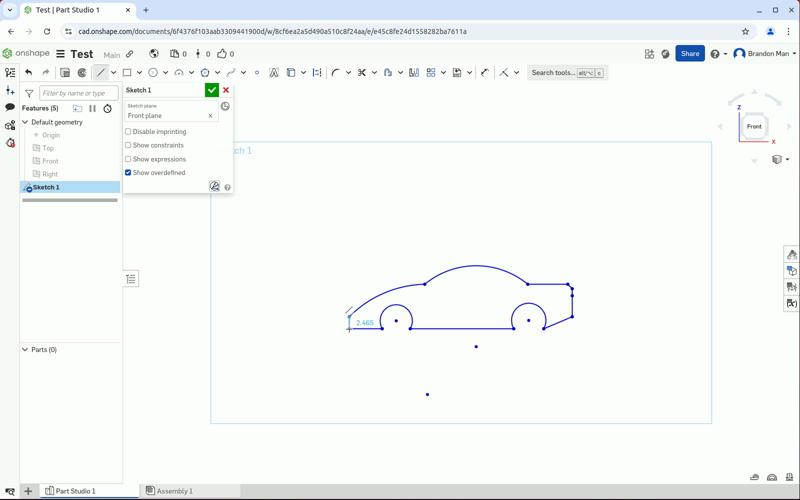
key_up(shift)
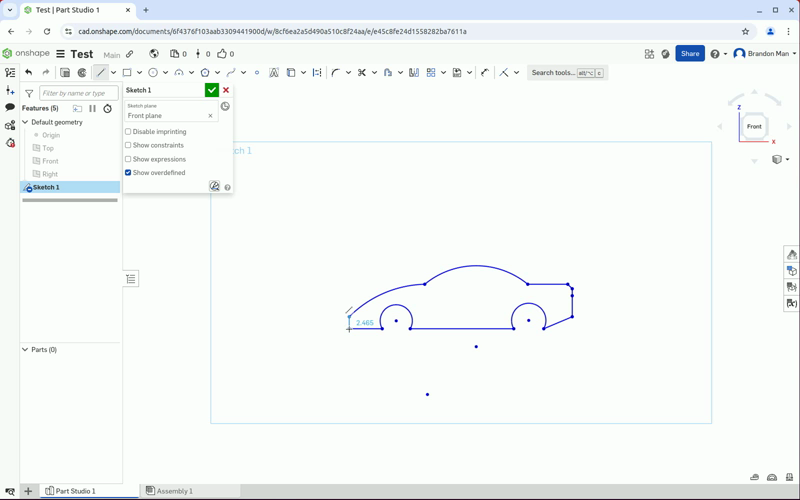
click(349, 328)
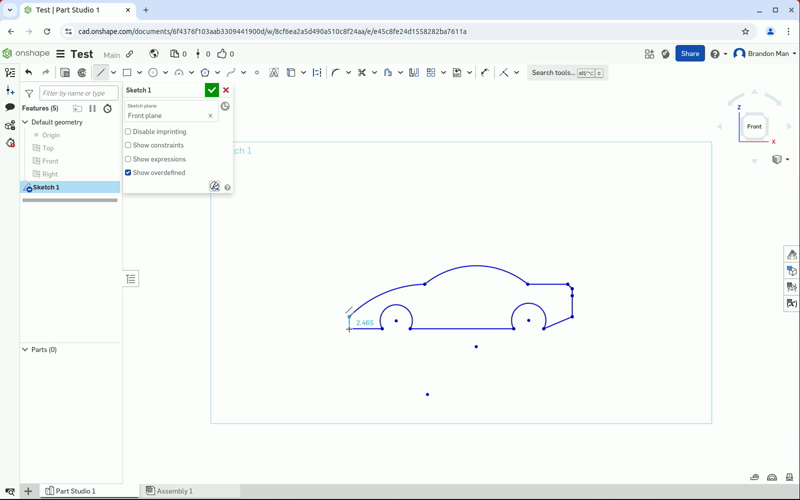
key(esc)
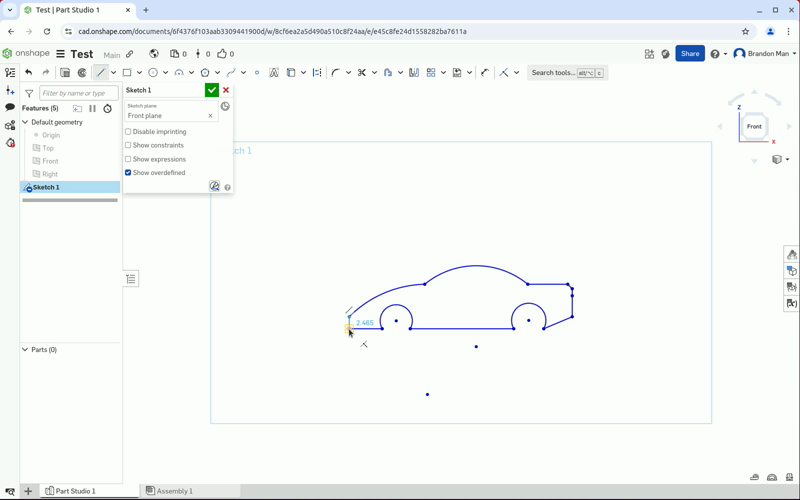
key(l)
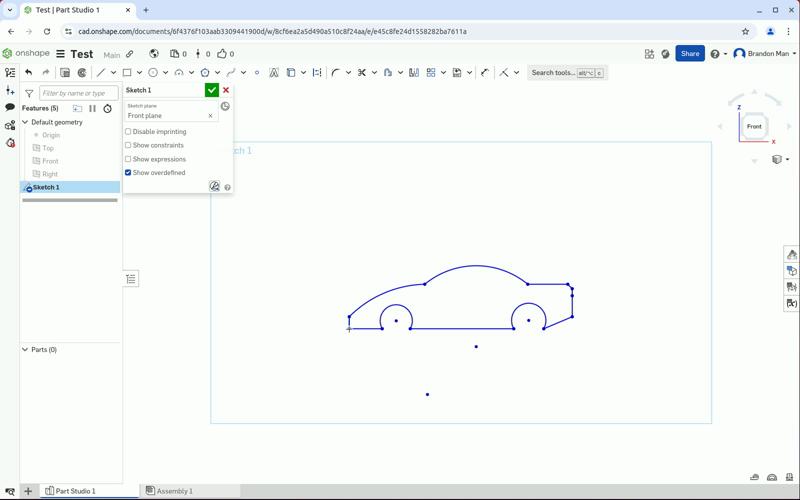
key_down(shift)
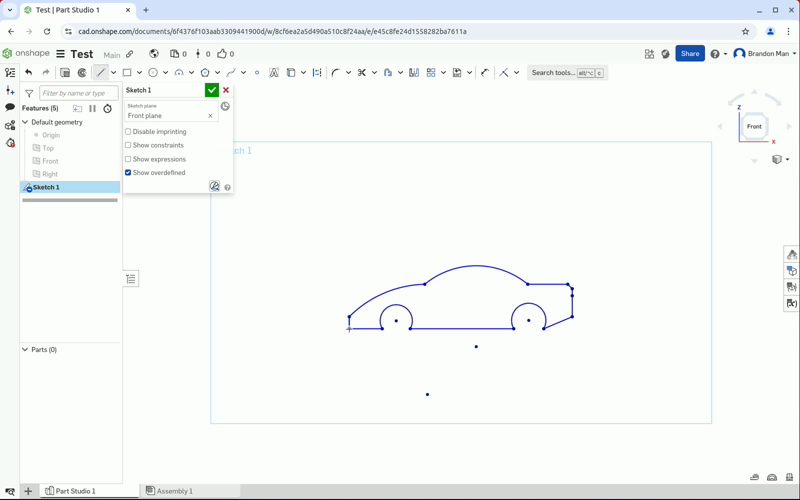
mouse_move(440, 284)
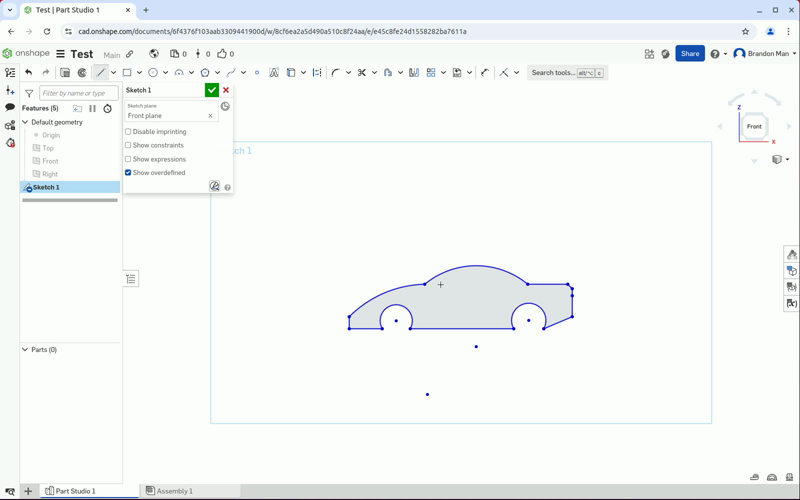
click(440, 284)
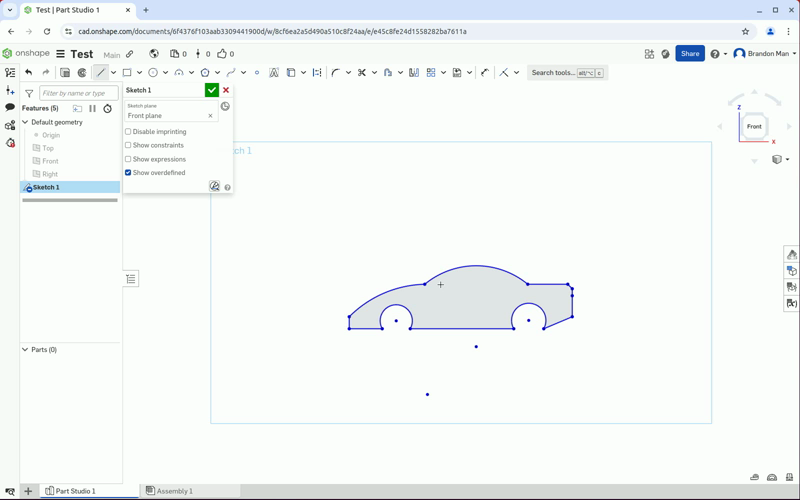
key_up(shift)
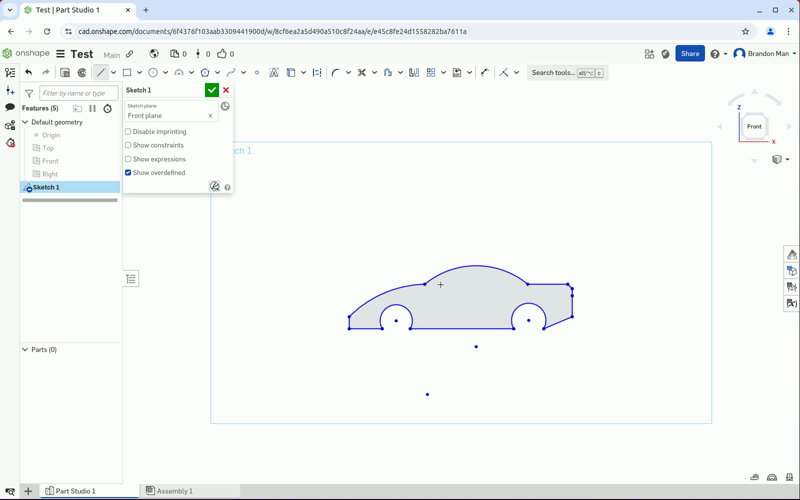
key_down(shift)
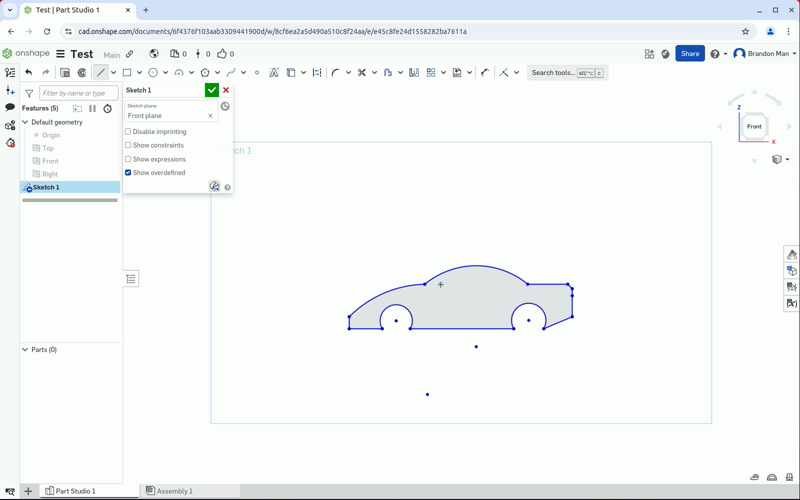
mouse_move(516, 284)
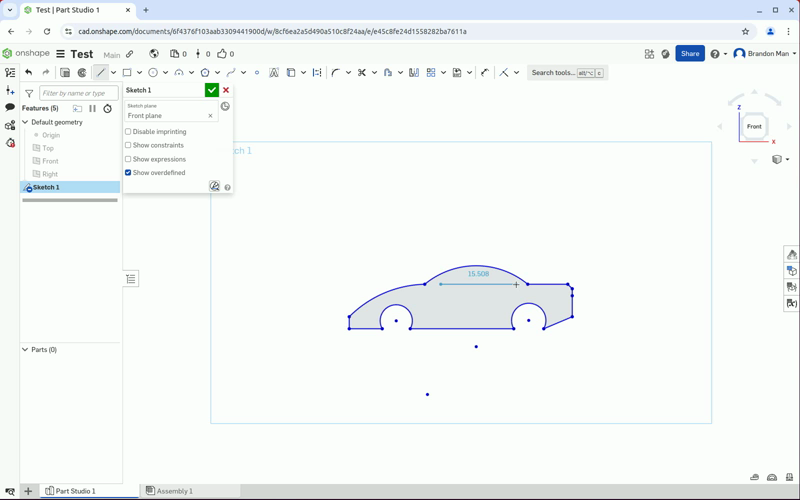
click(516, 284)
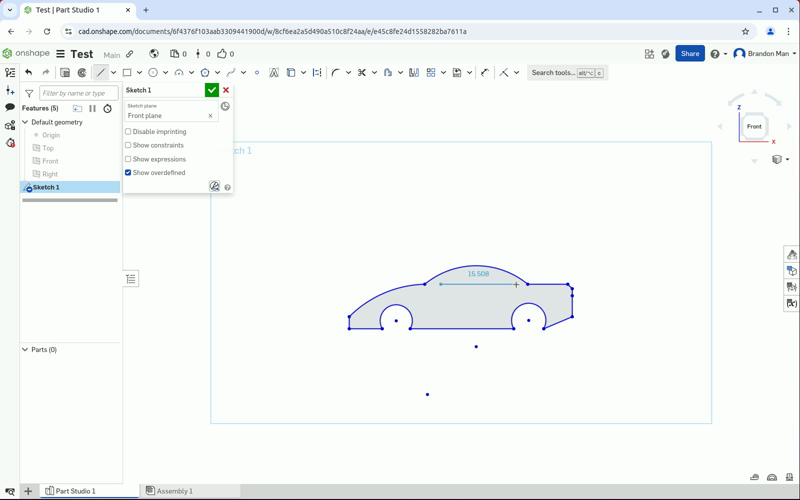
key_up(shift)
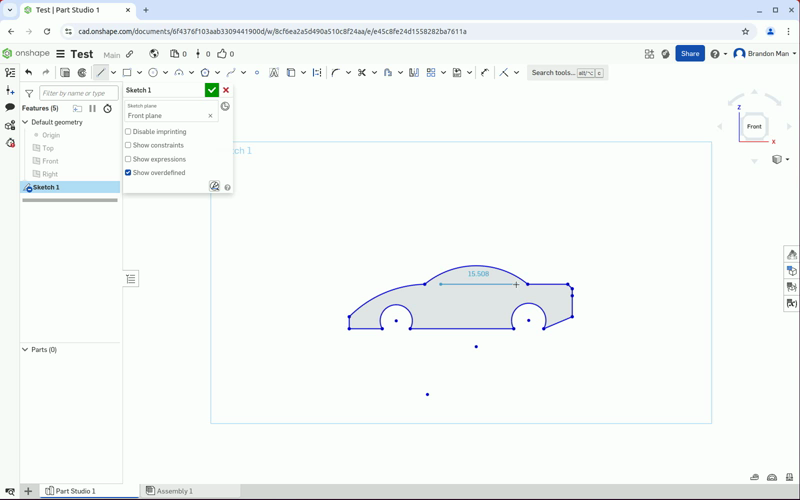
key(esc)
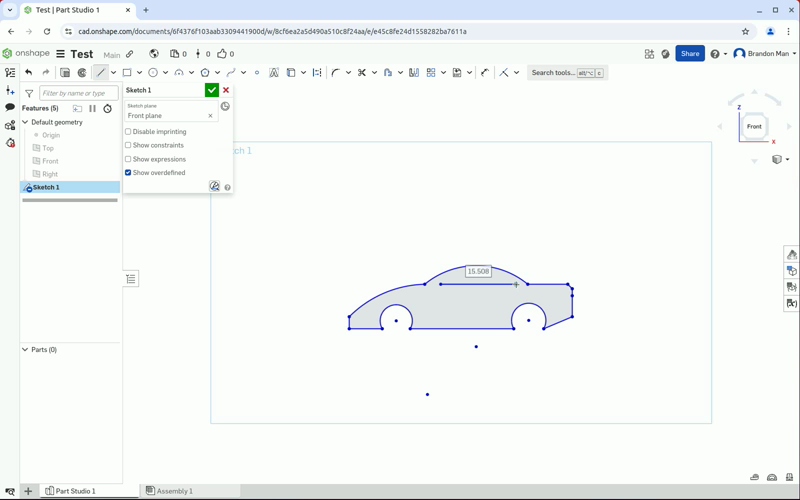
key(a)
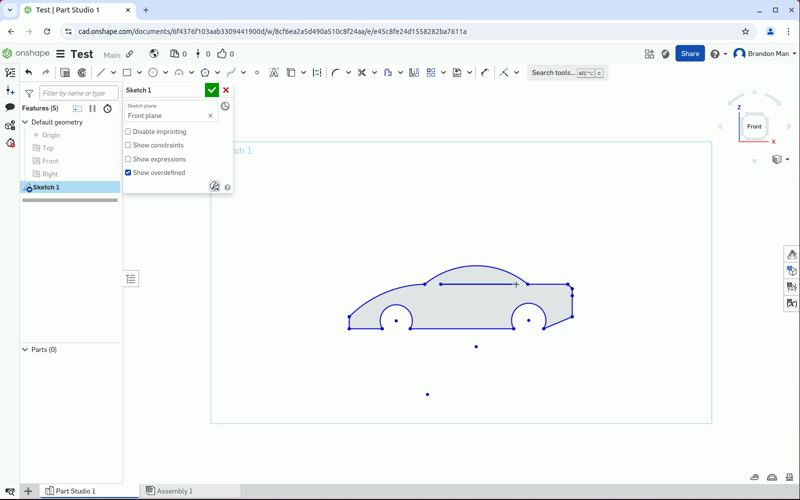
mouse_move(516, 284)
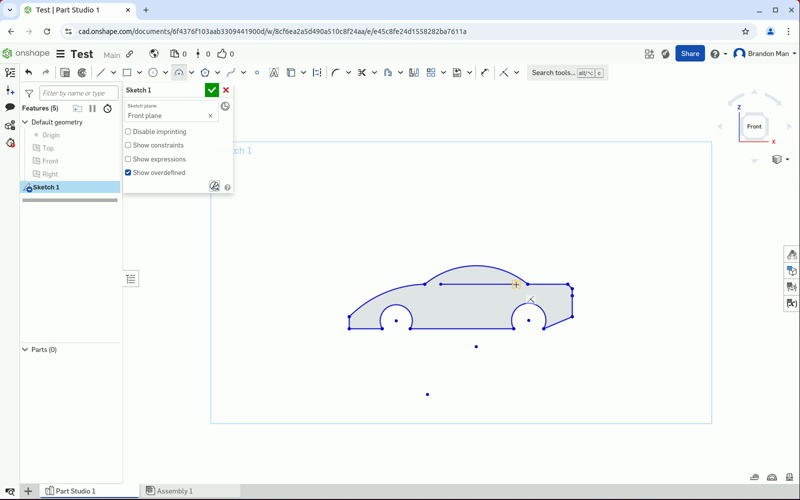
click(516, 284)
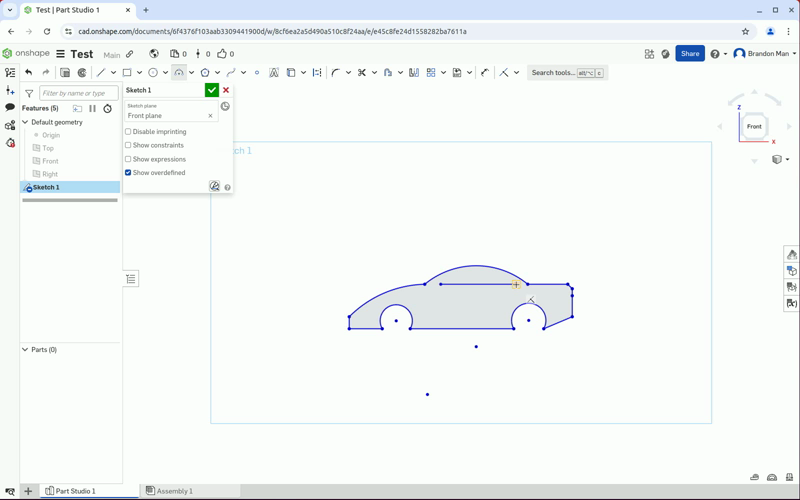
mouse_move(440, 284)
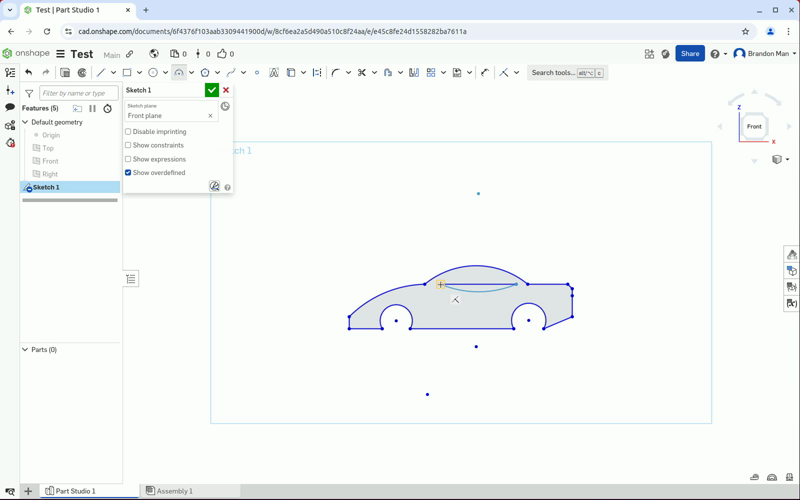
click(440, 284)
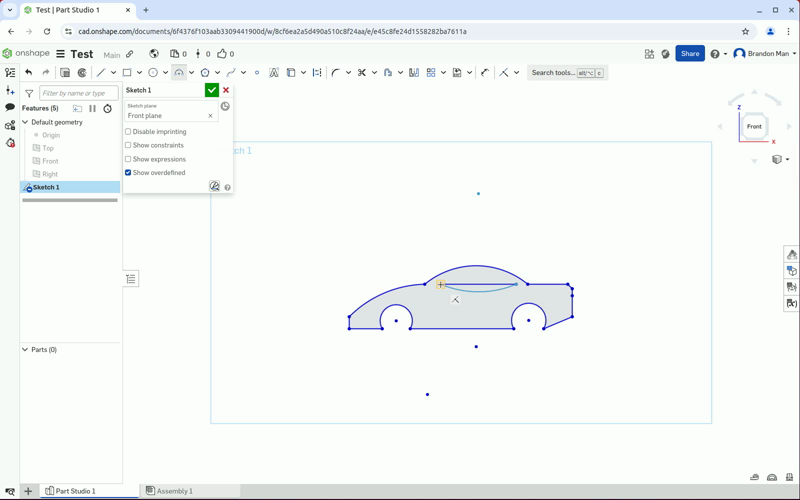
key_down(shift)
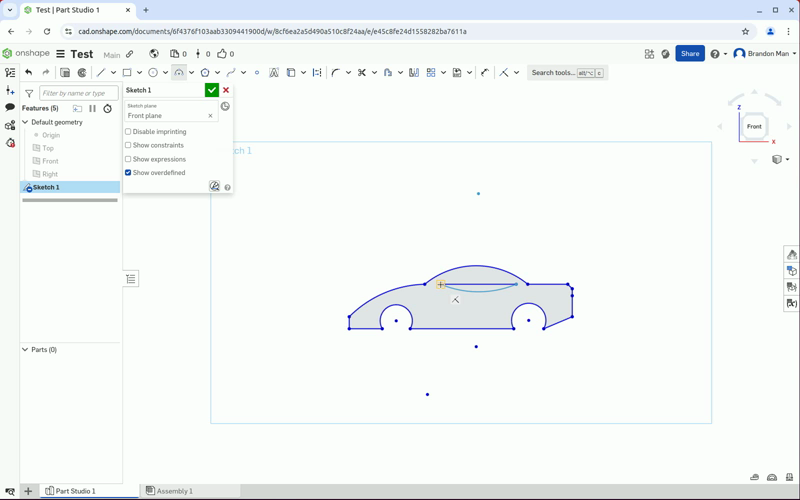
mouse_move(478, 269)
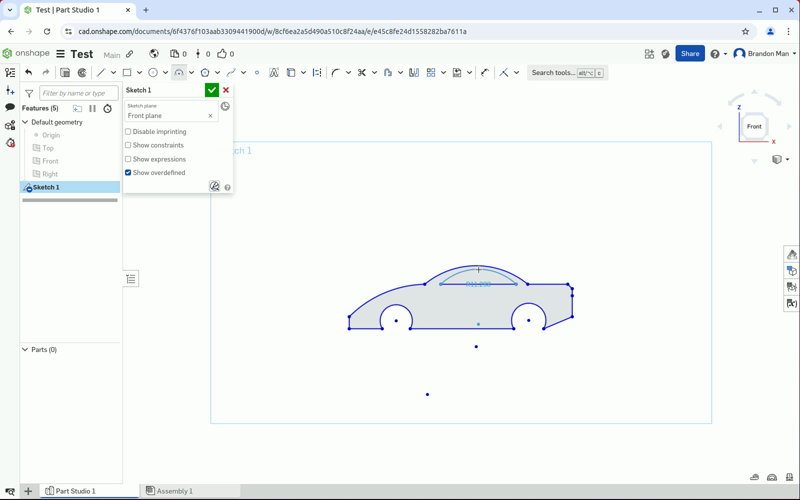
scroll(6)
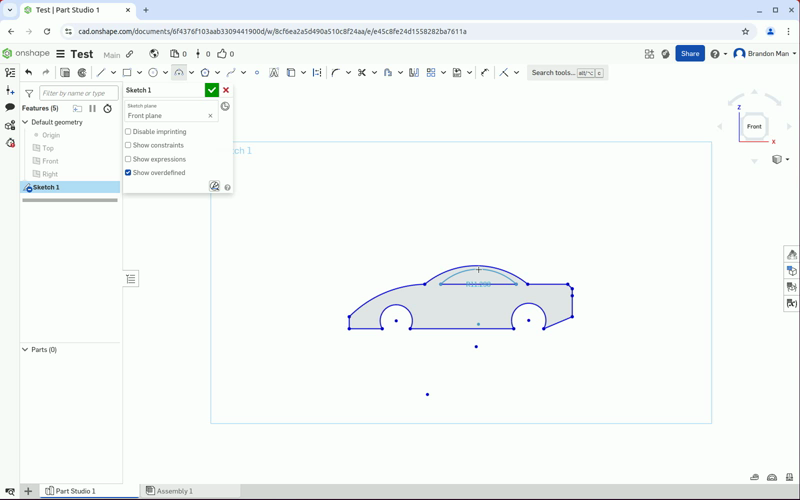
scroll(6)
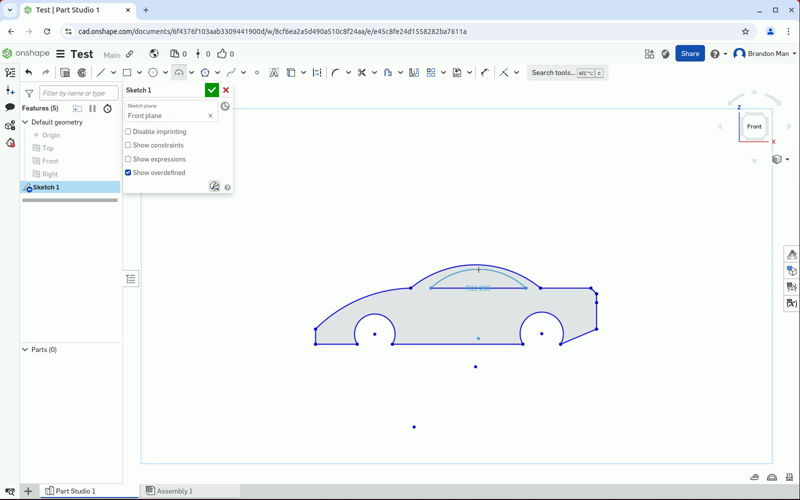
scroll(6)
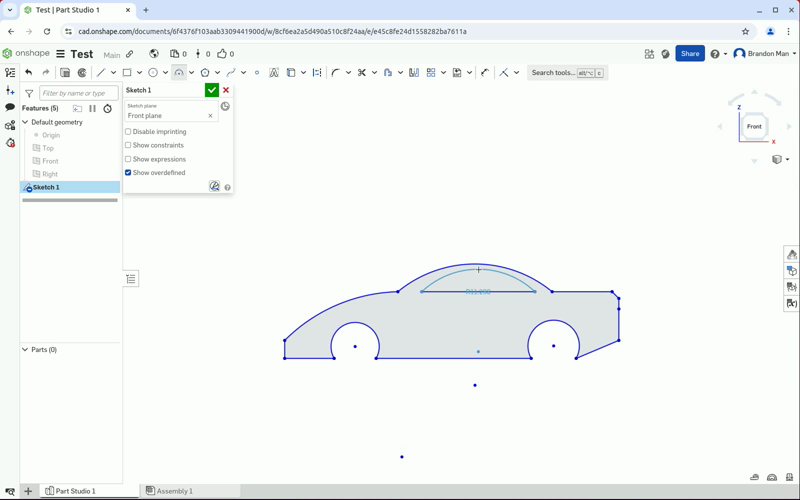
scroll(6)
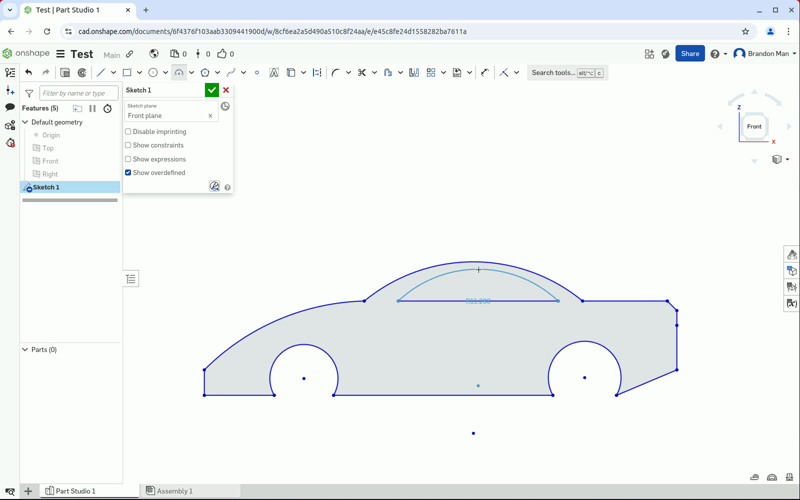
scroll(6)
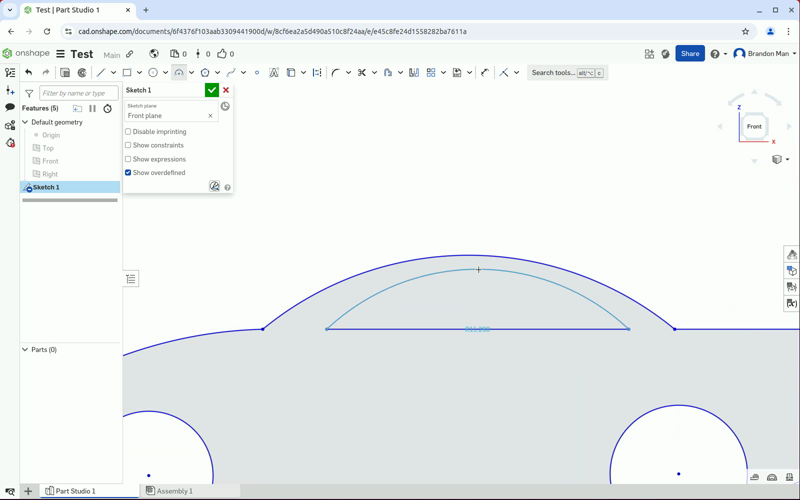
scroll(6)
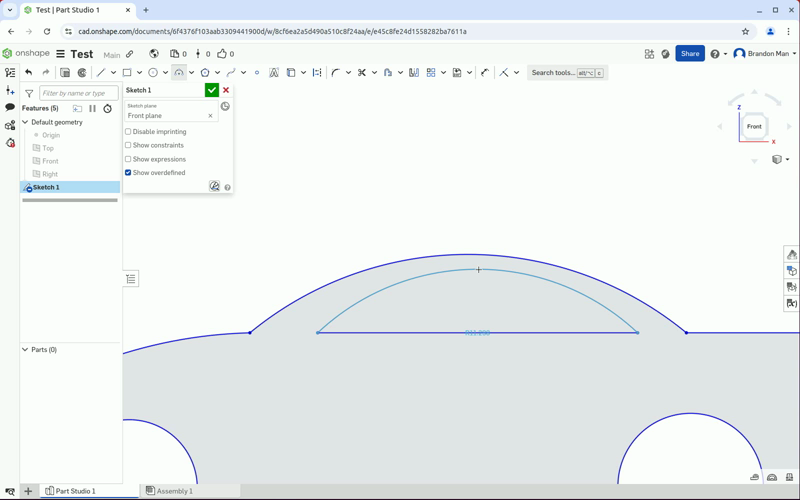
scroll(6)
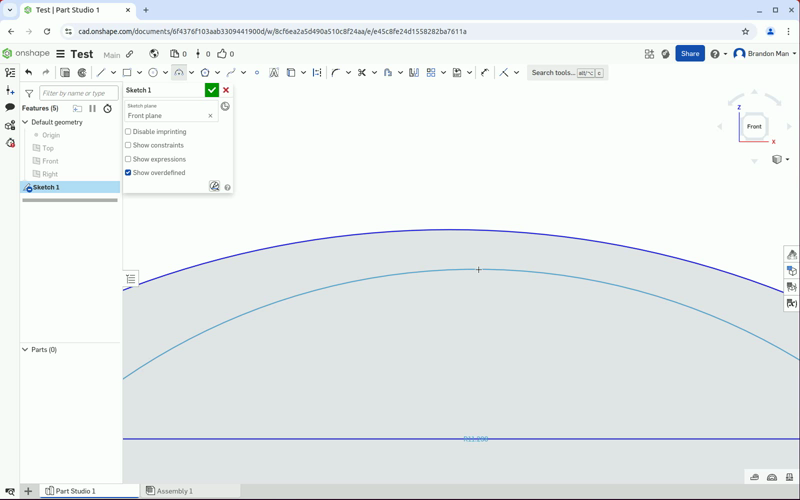
click(478, 269)
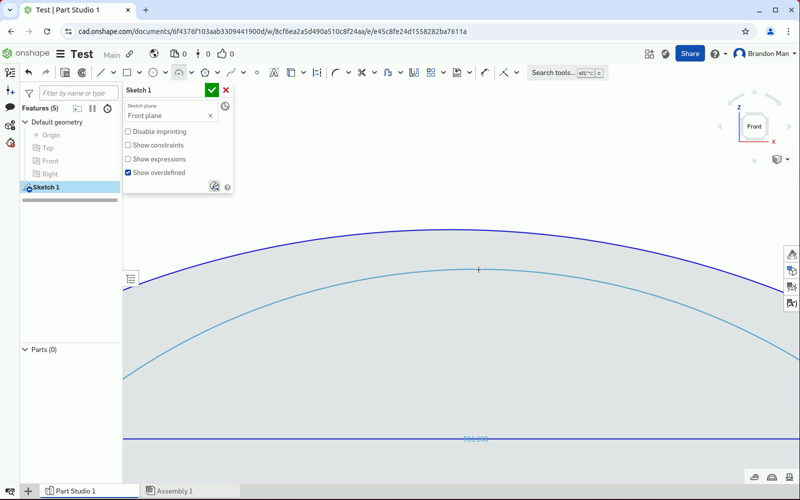
scroll(-6)
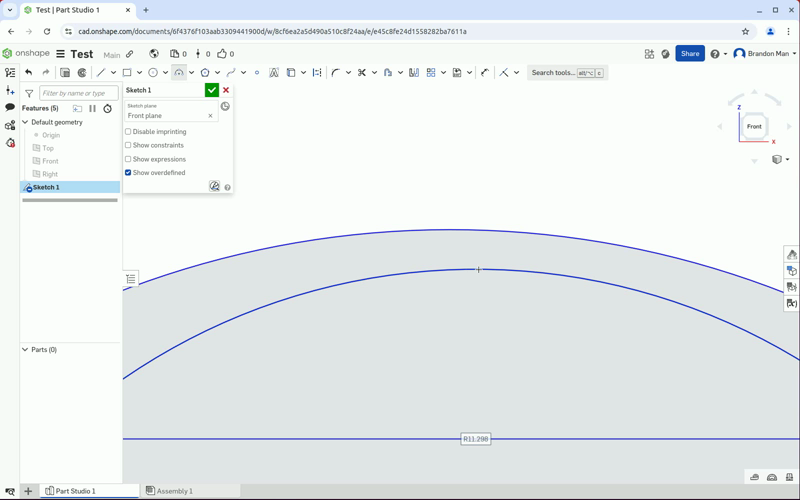
scroll(-6)
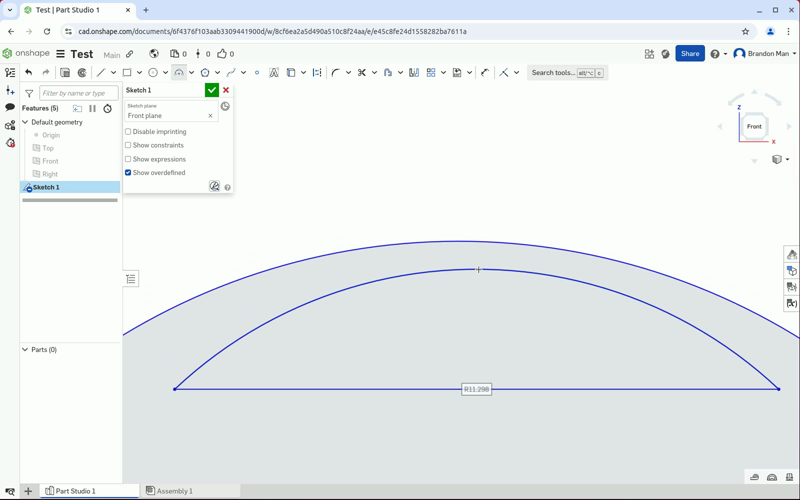
scroll(-6)
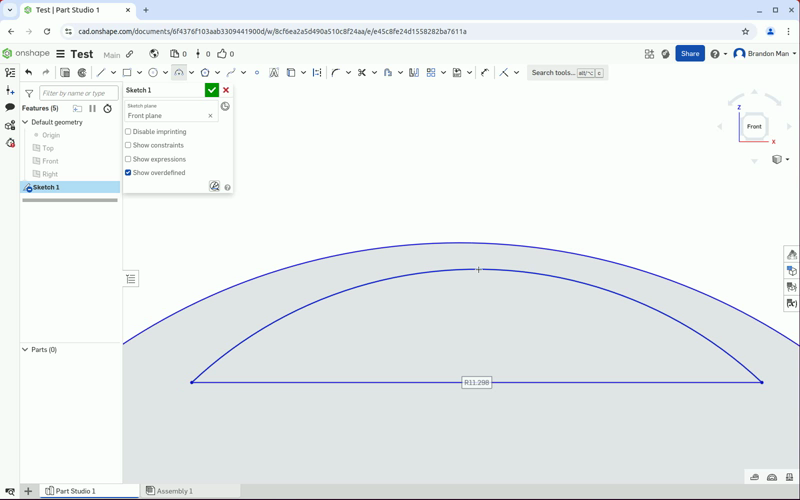
scroll(-6)
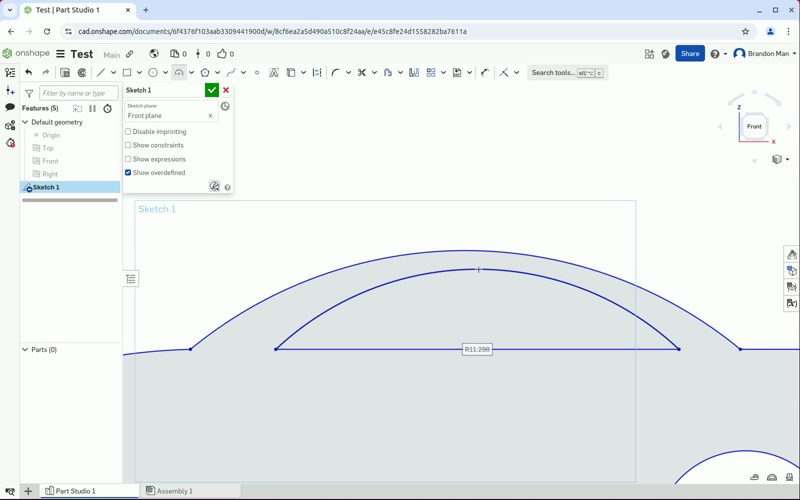
scroll(-6)
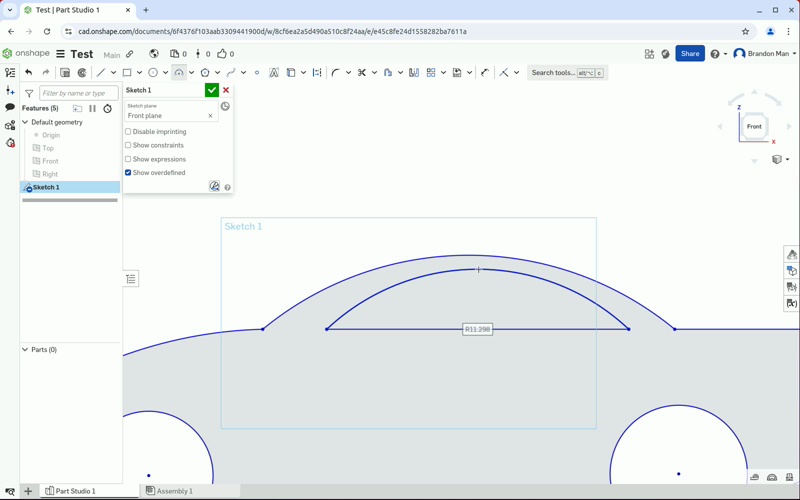
scroll(-6)
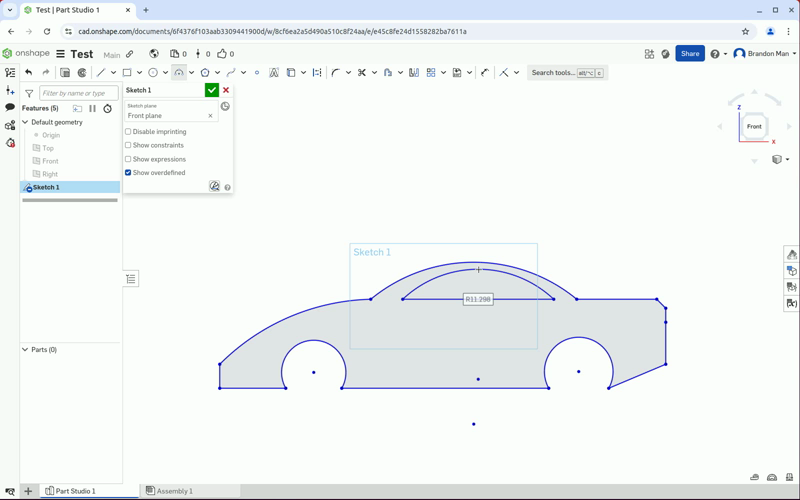
scroll(-6)
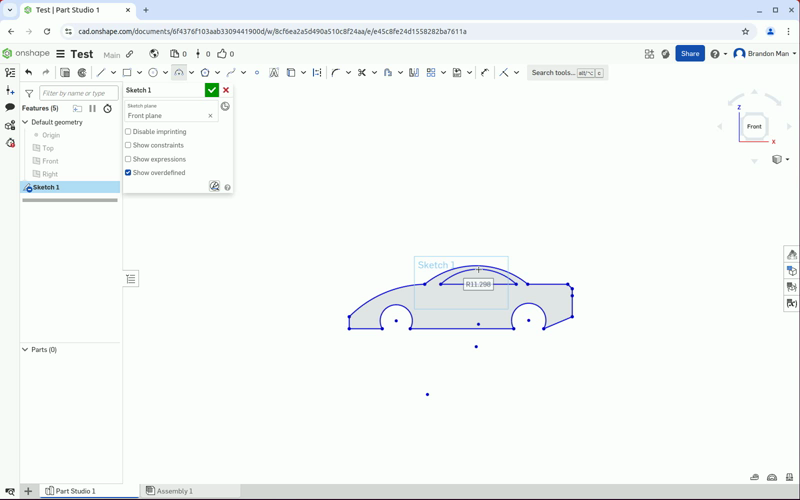
key_up(shift)
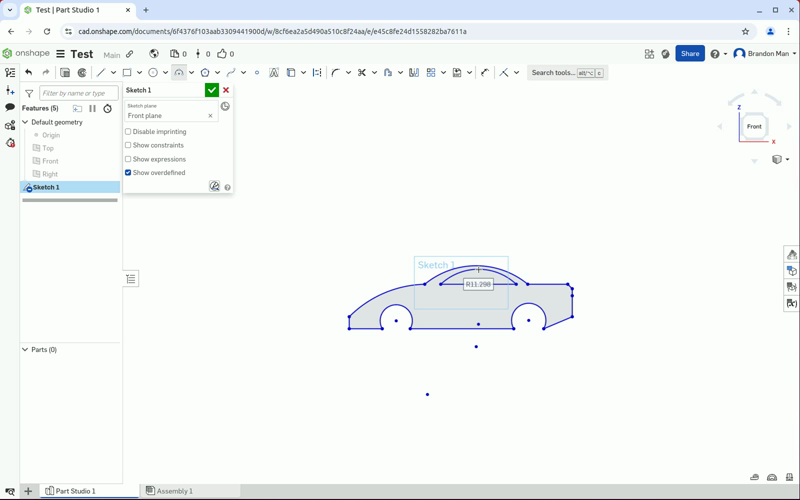
key(esc)
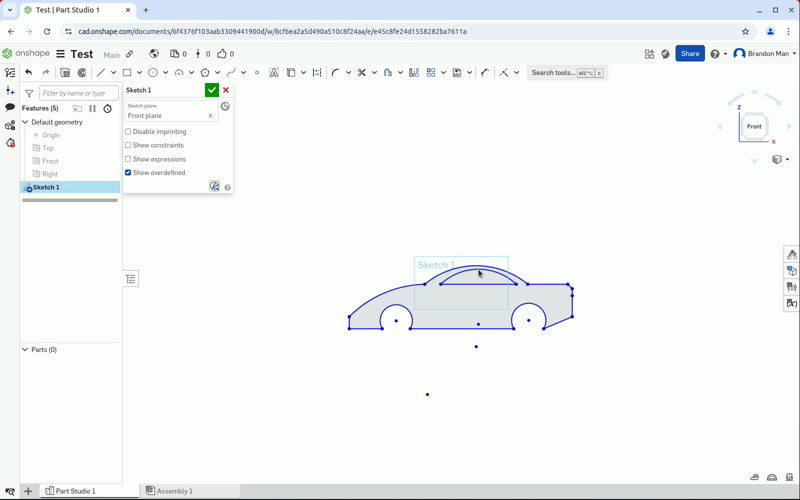
mouse_move(438, 308)
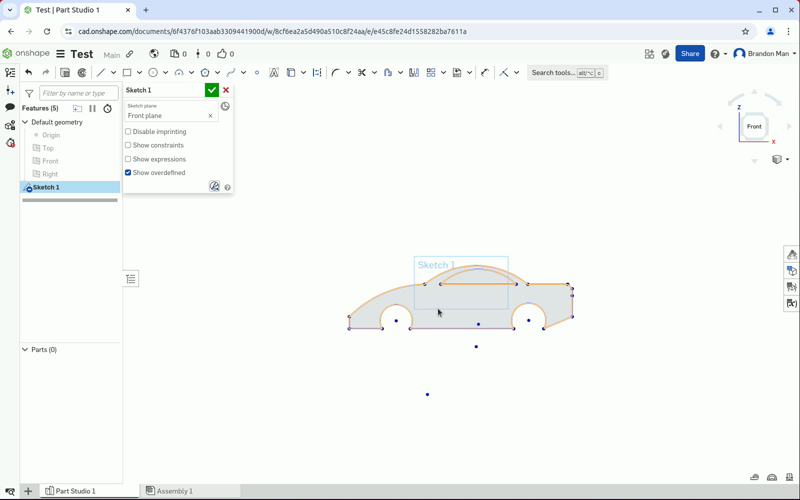
click(438, 308)
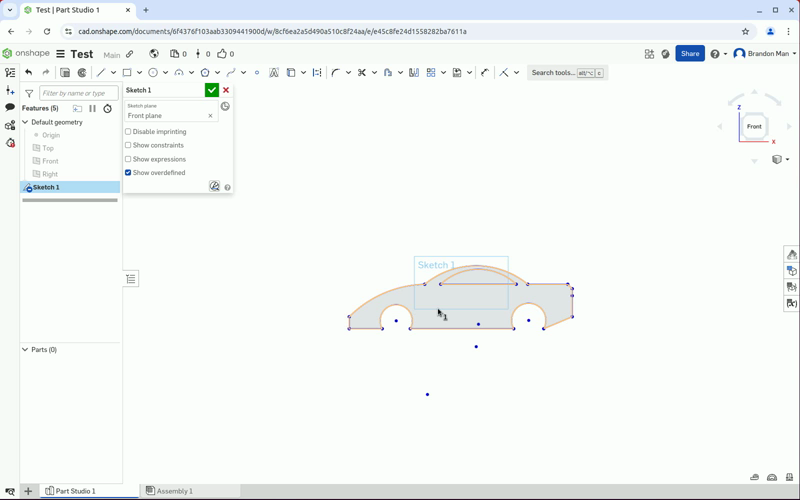
mouse_move(73, 352)
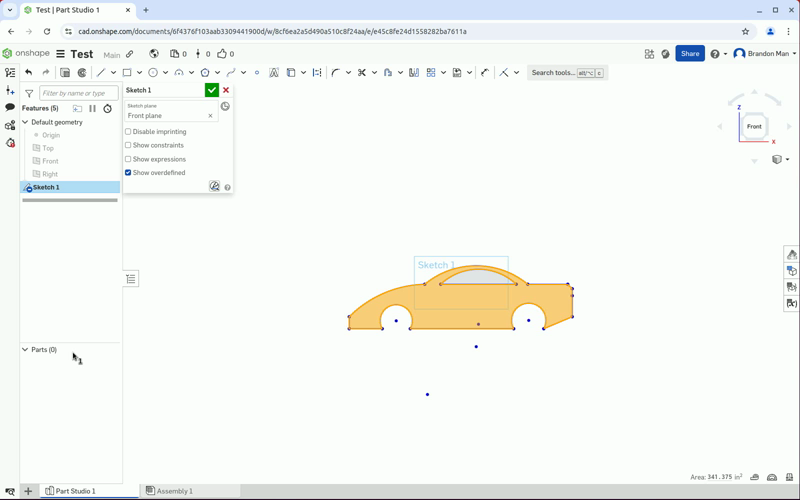
key(shift+y)
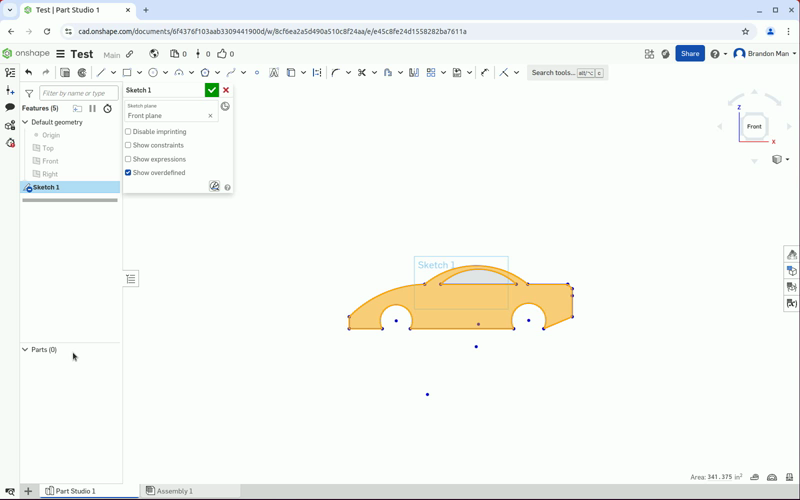
key(shift+e)
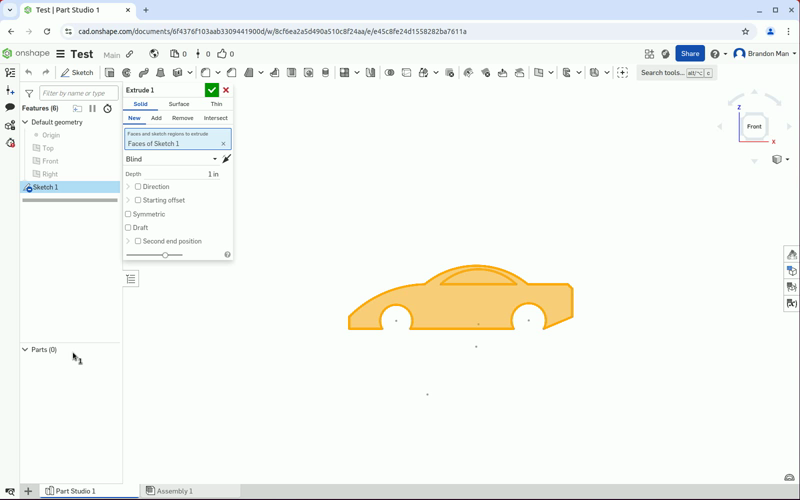
mouse_move(143, 106)
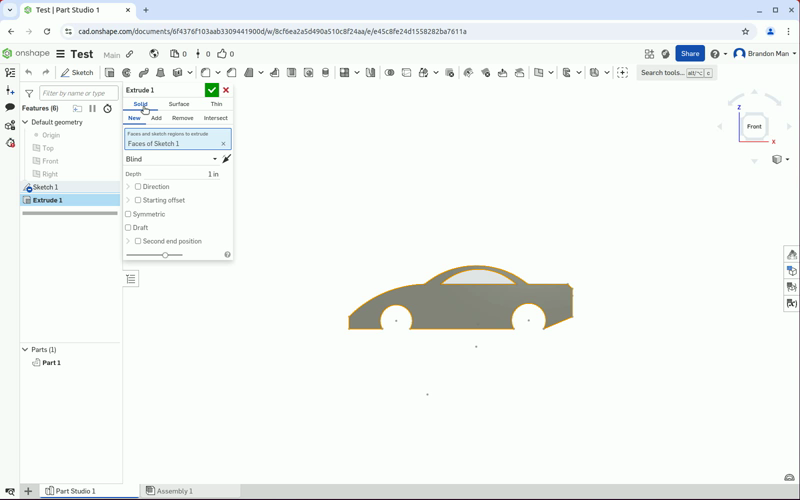
click(143, 106)
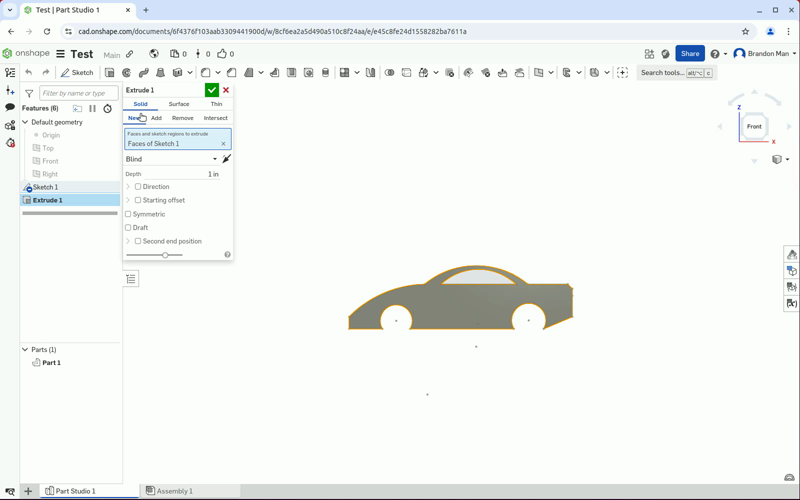
mouse_move(137, 120)
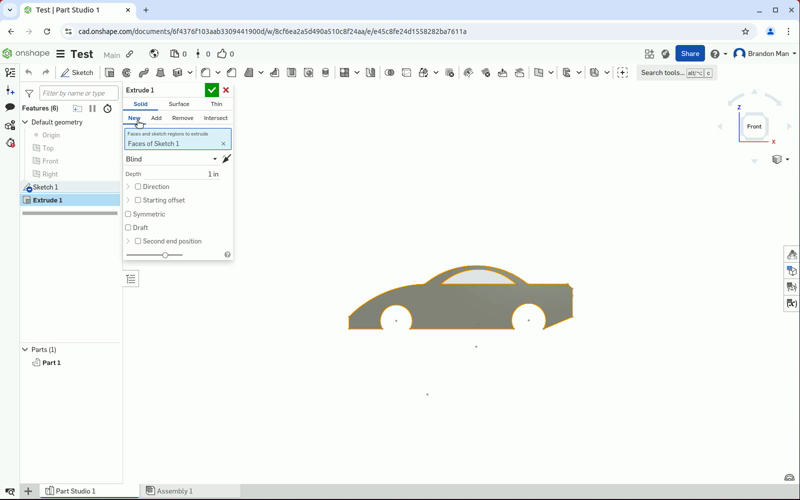
click(137, 120)
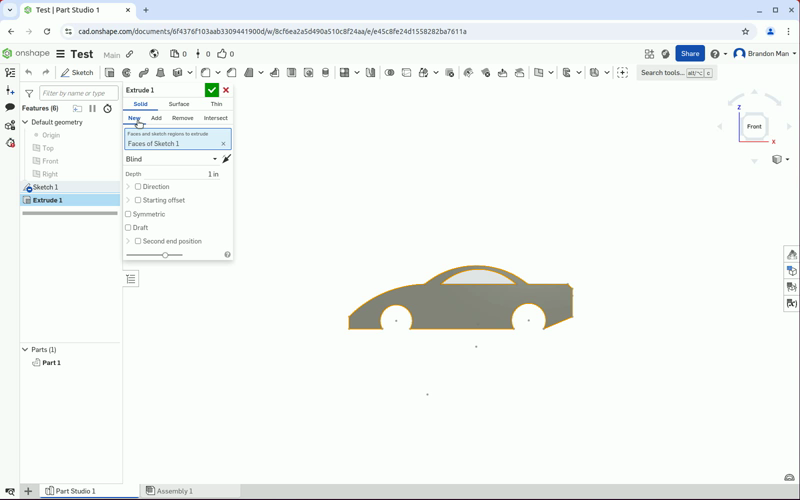
key(tab, 4)
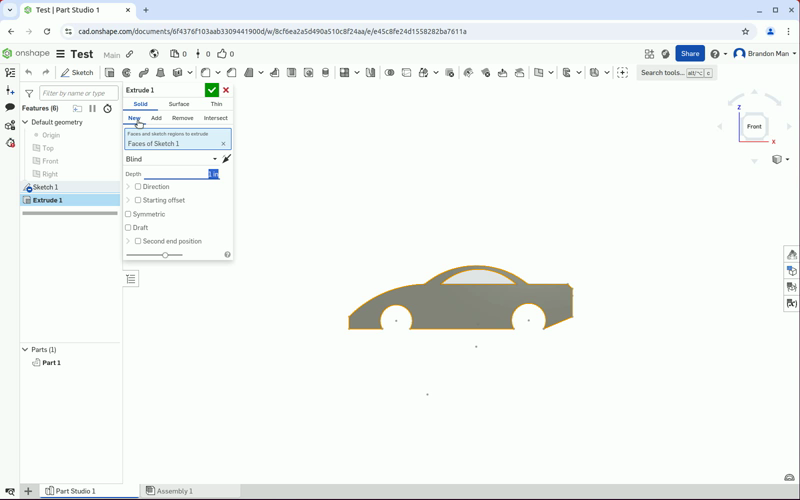
text(7.943)
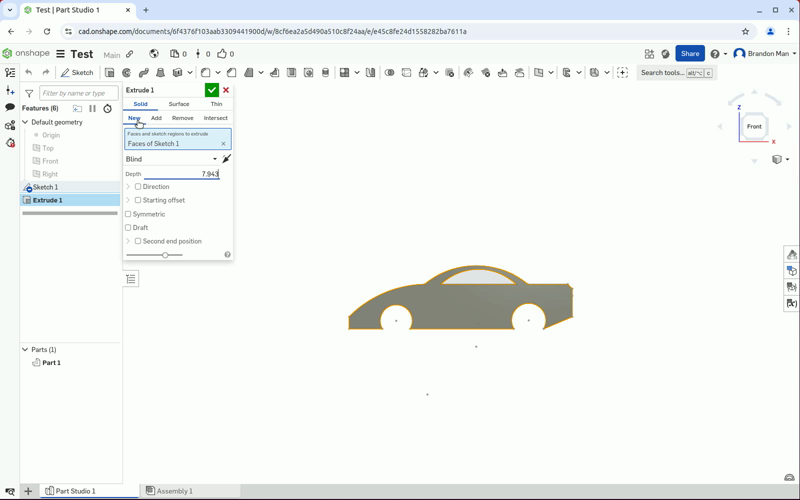
key(enter)
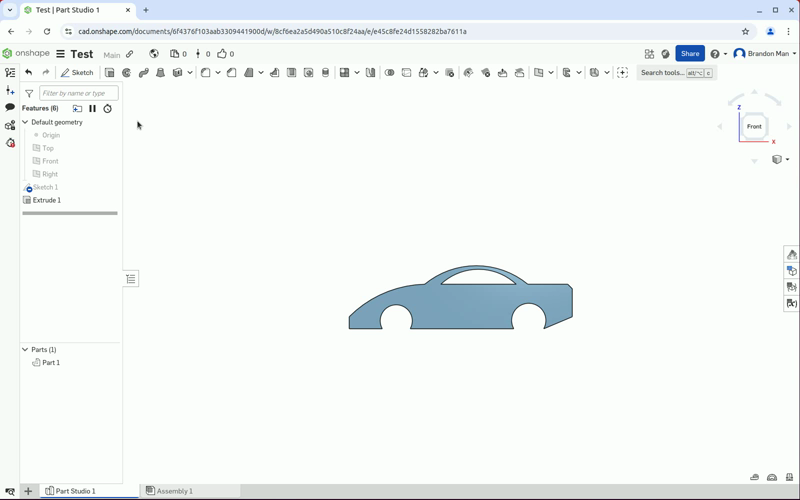
key(shift+h)
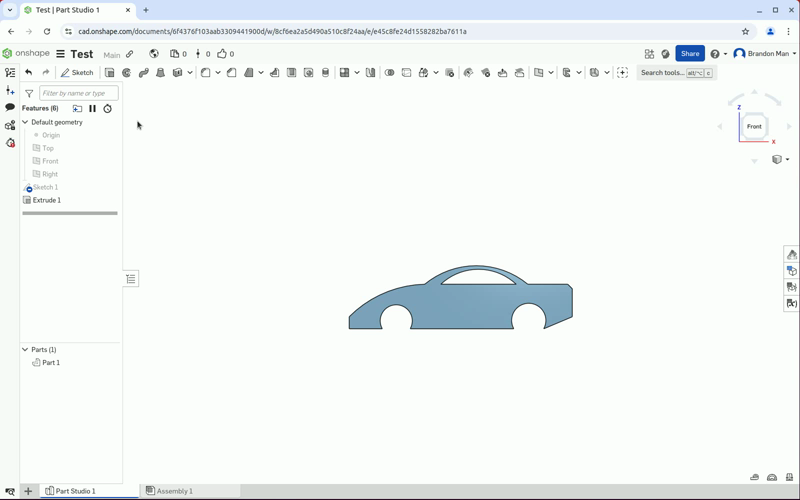
key(shift+h)
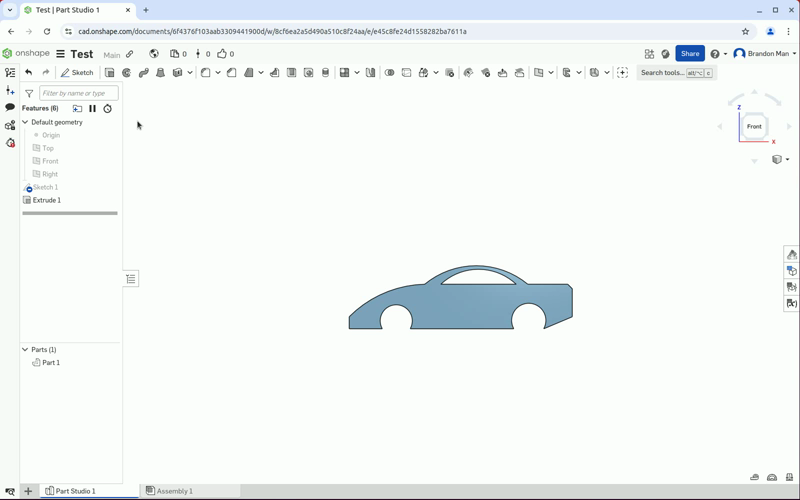
mouse_move(73, 189)
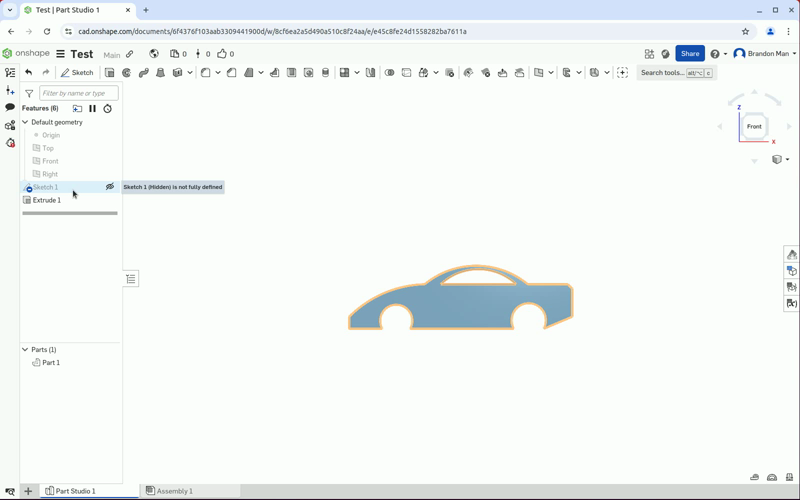
click(73, 189)
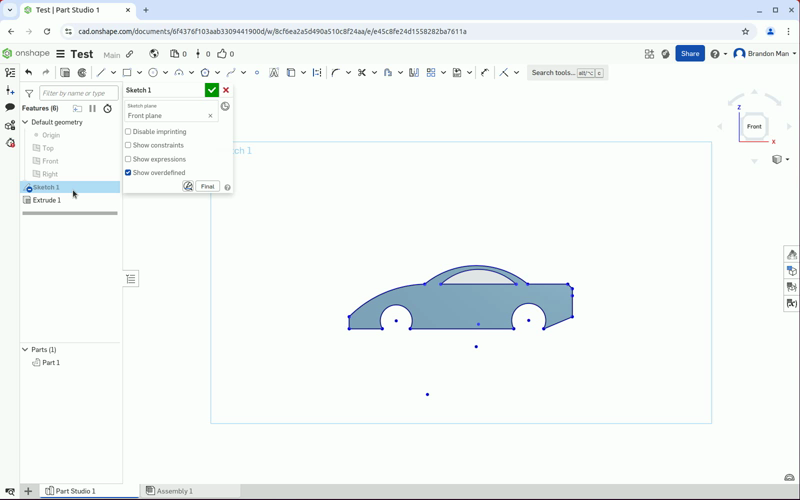
mouse_move(229, 92)
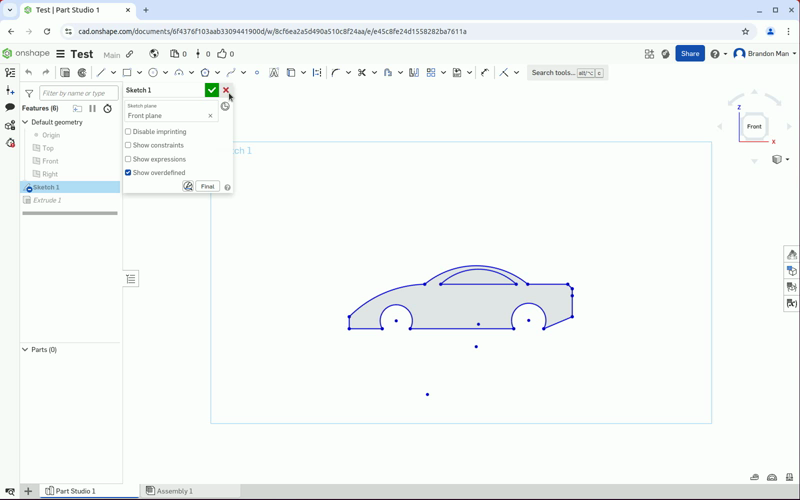
click(229, 92)
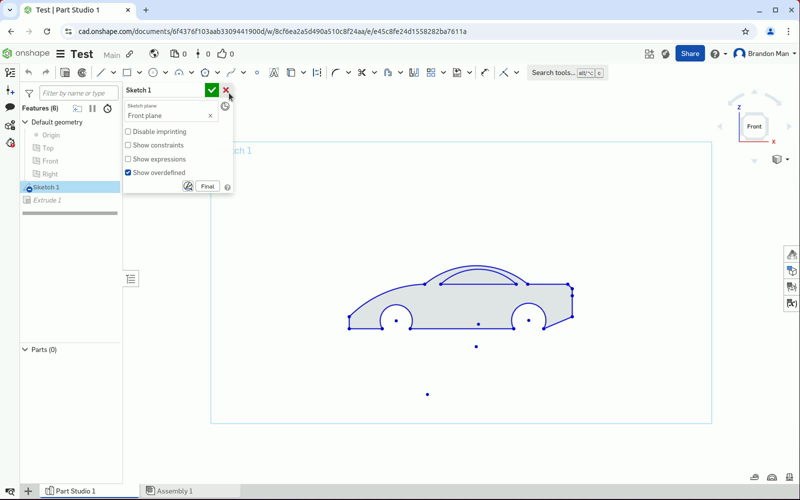
key(shift+s)
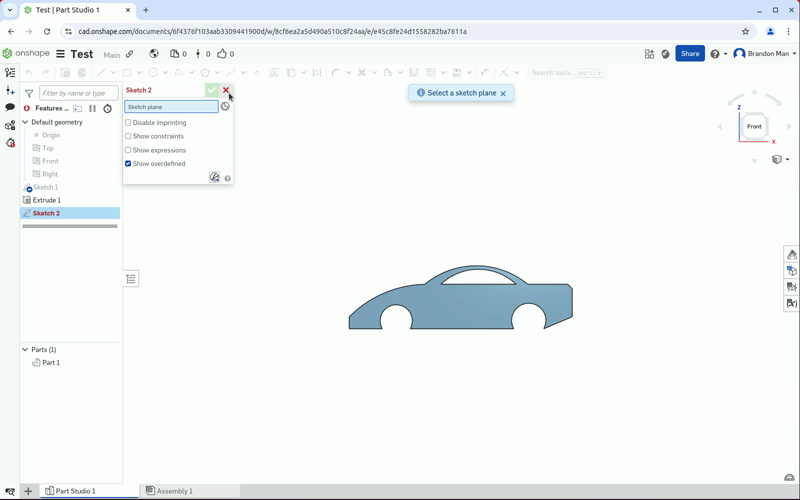
mouse_move(73, 163)
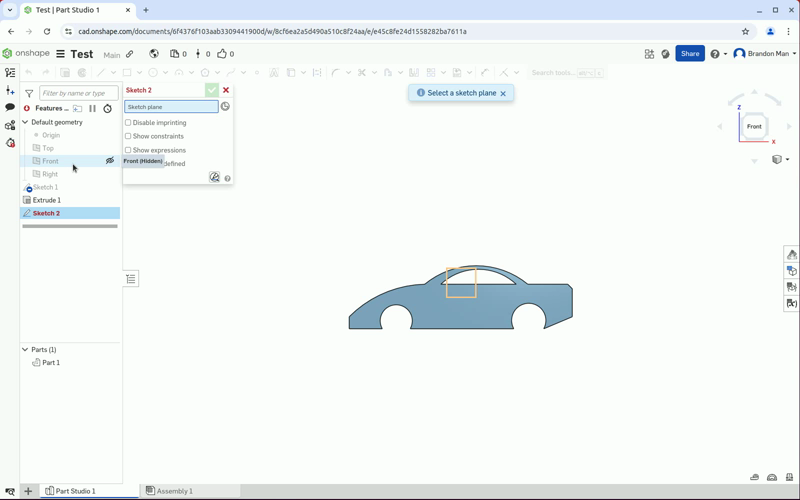
click(73, 163)
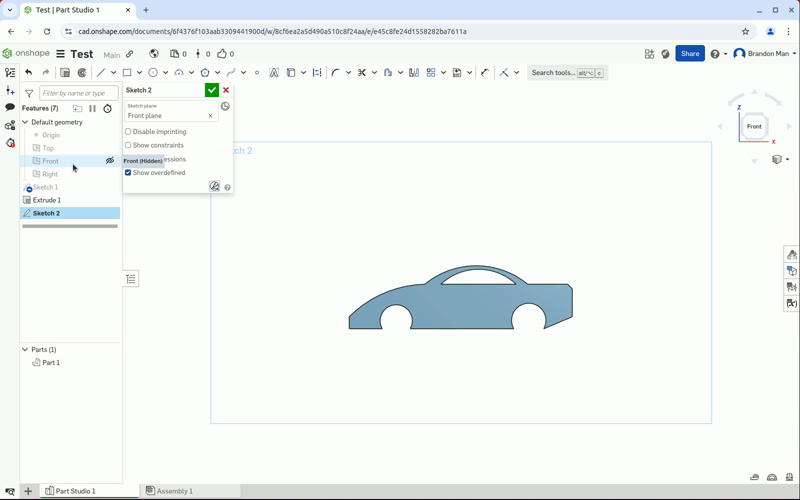
mouse_move(73, 352)
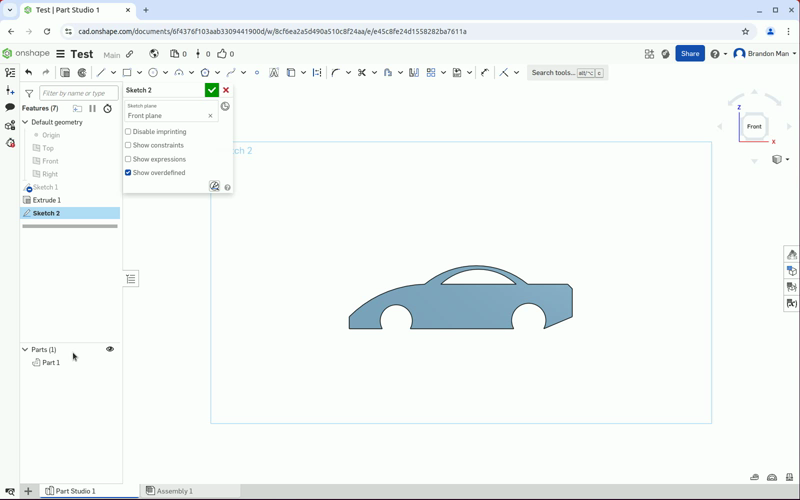
key(y)
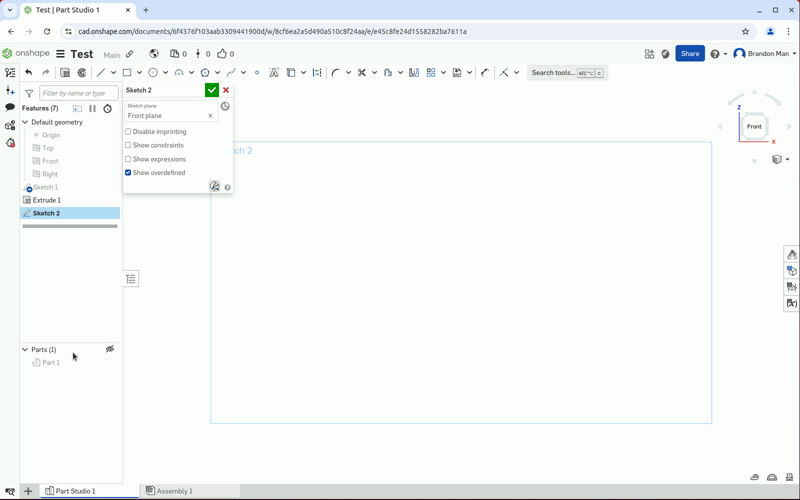
key(c)
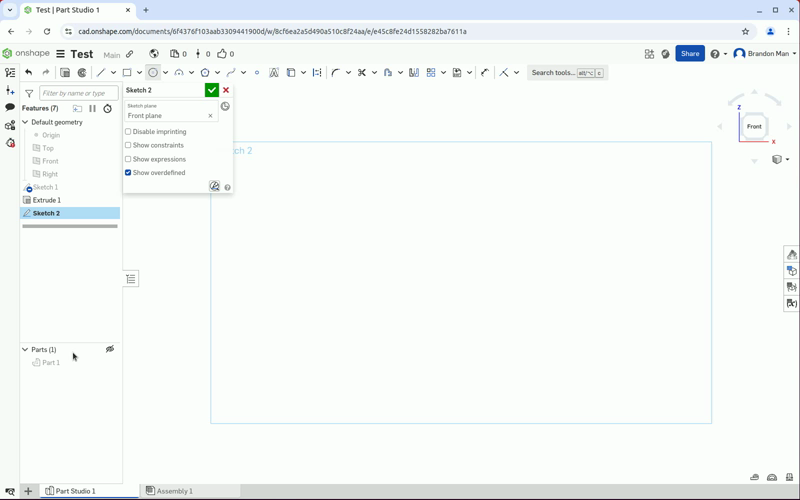
key_down(shift)
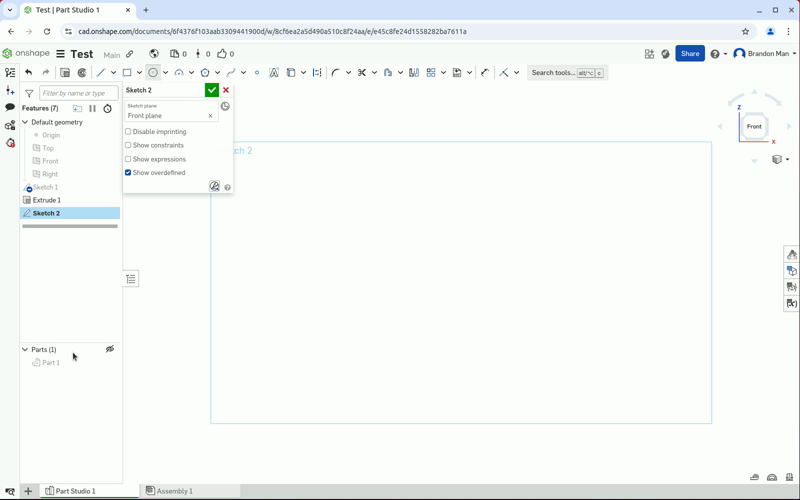
mouse_move(395, 320)
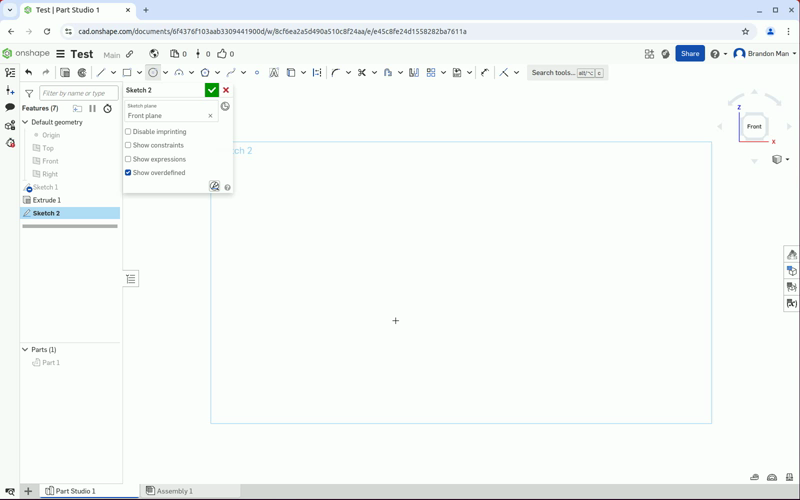
click(395, 320)
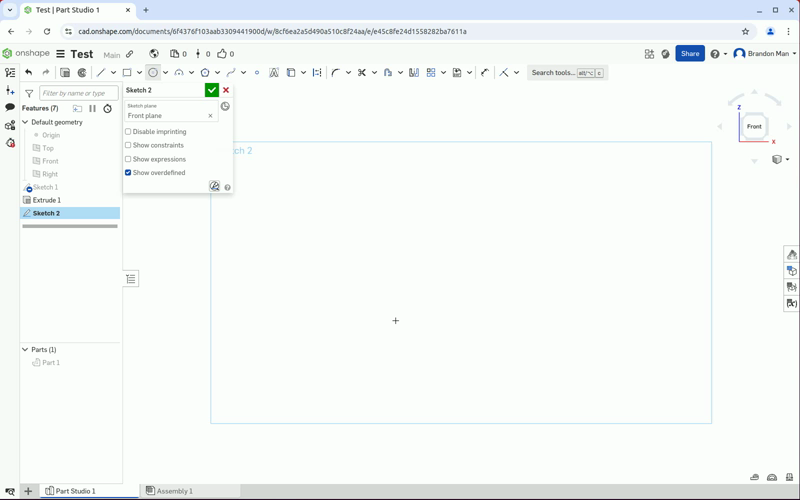
key_up(shift)
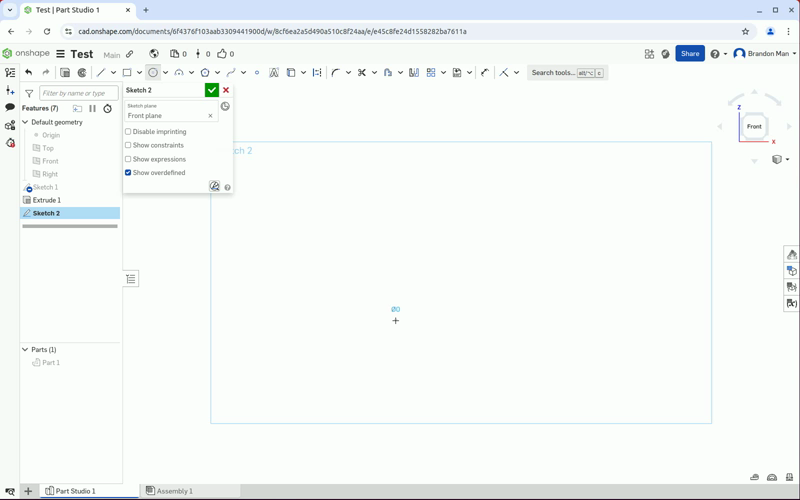
mouse_move(410, 320)
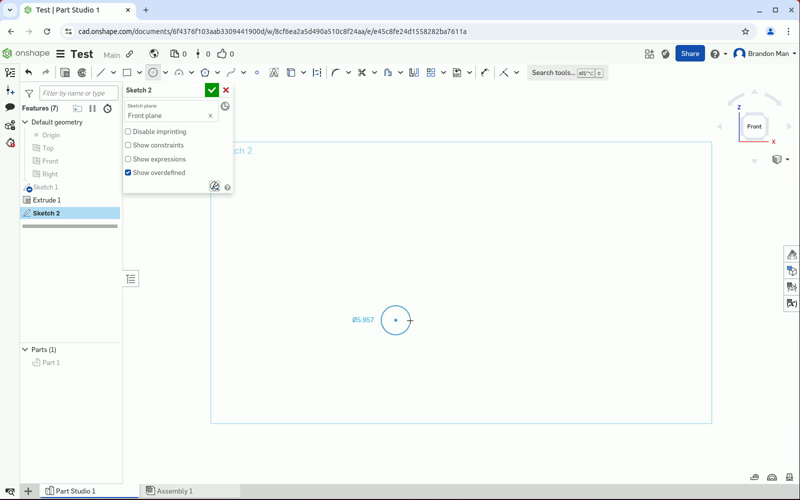
click(410, 320)
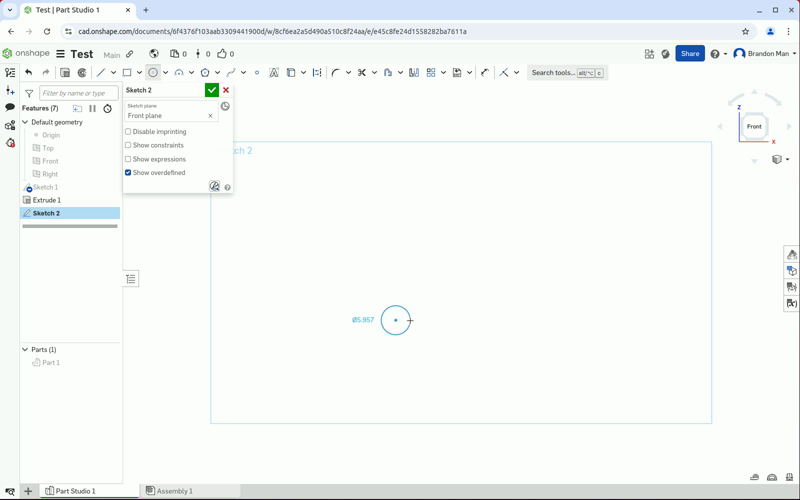
key(esc)
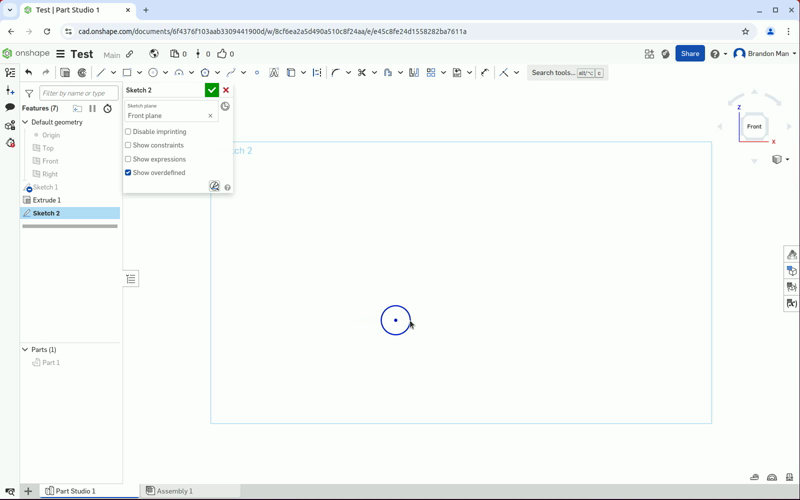
key(c)
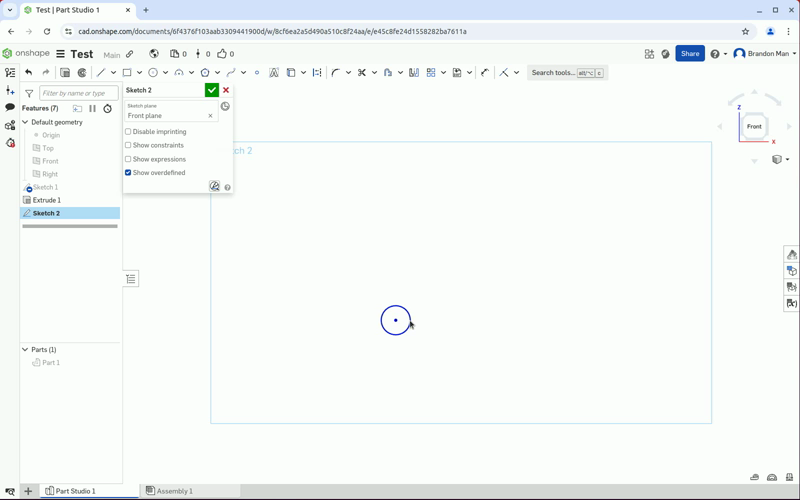
key_down(shift)
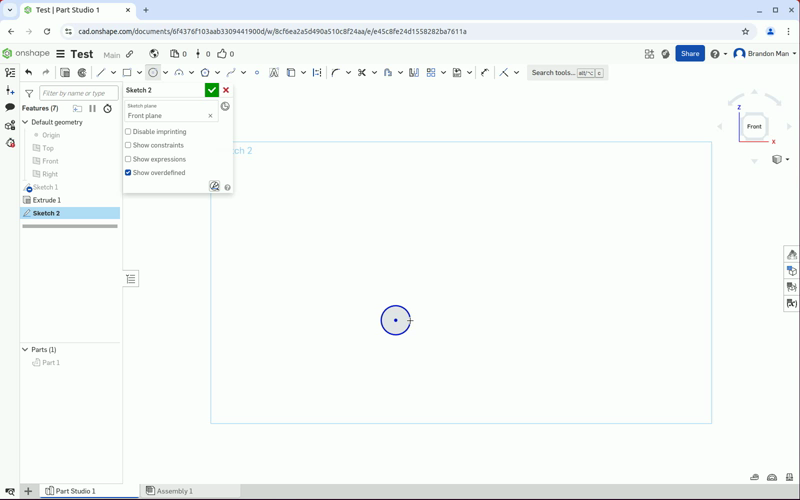
mouse_move(395, 320)
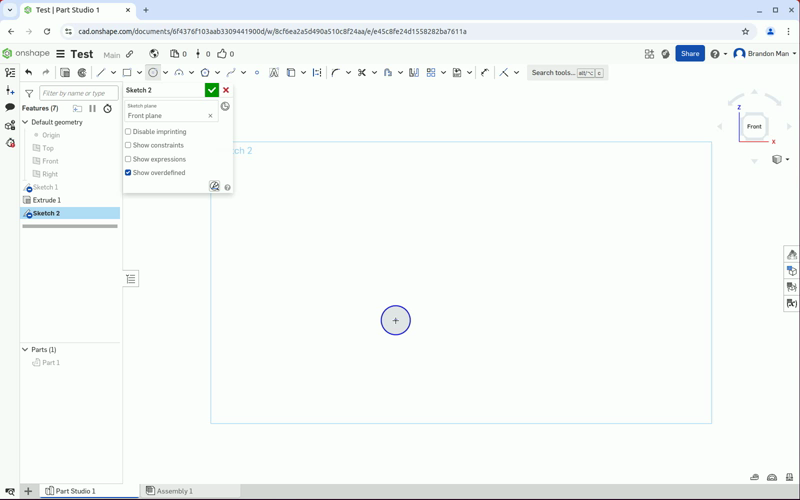
click(395, 320)
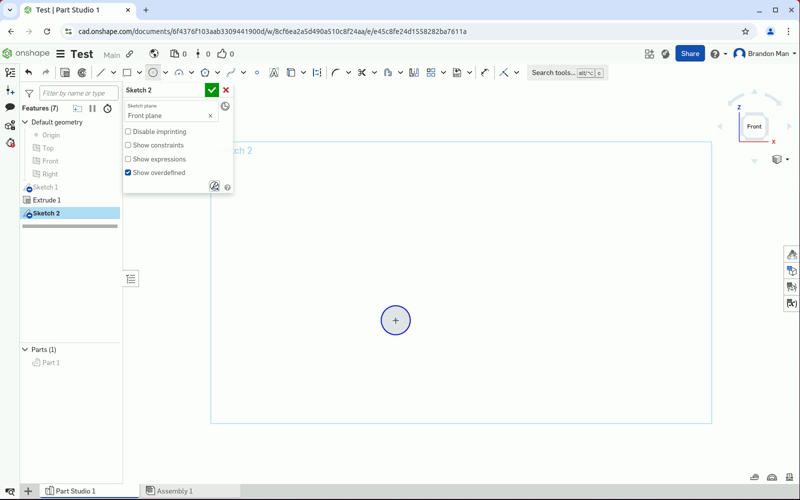
key_up(shift)
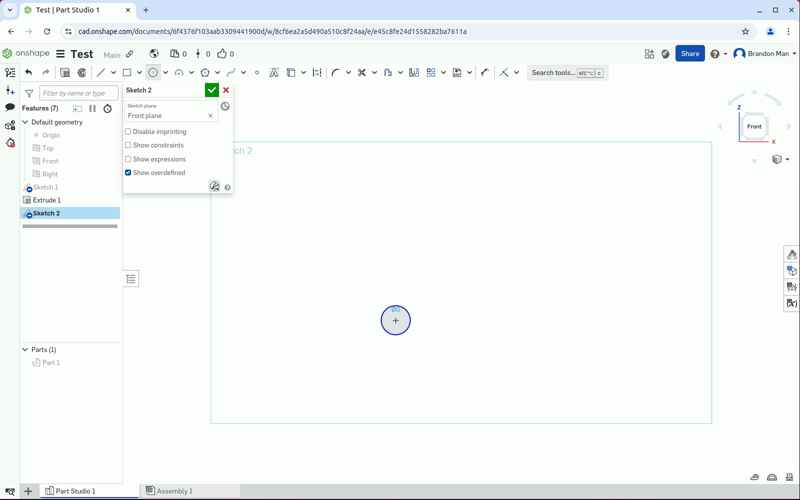
mouse_move(400, 320)
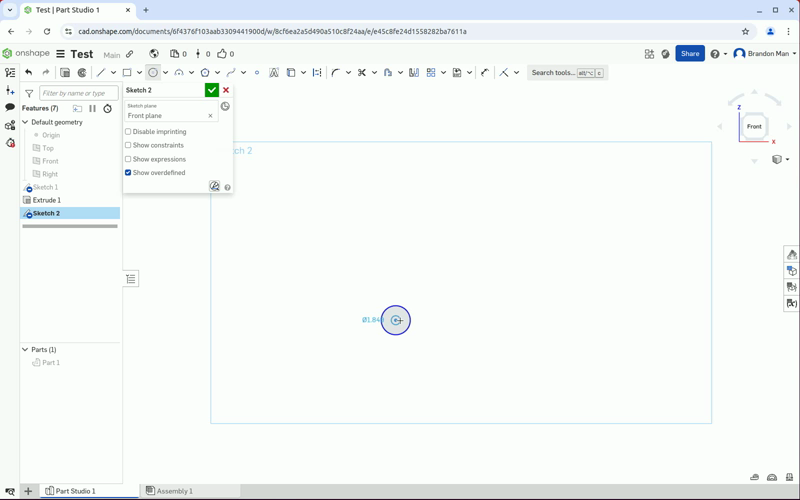
click(400, 320)
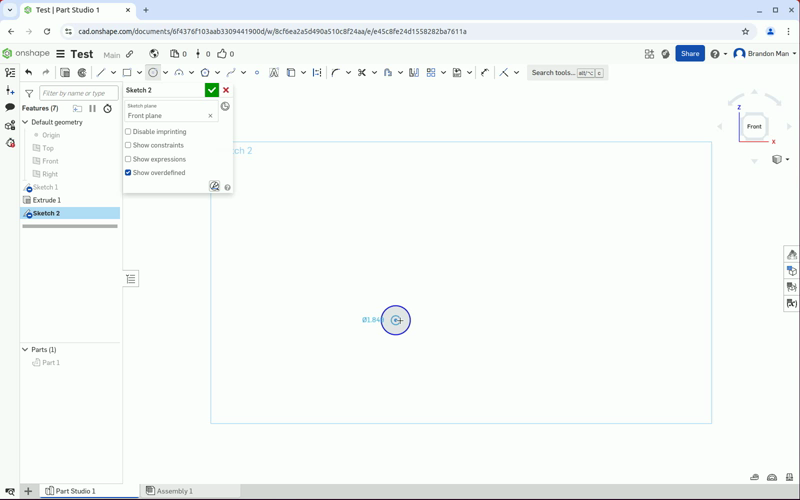
key(esc)
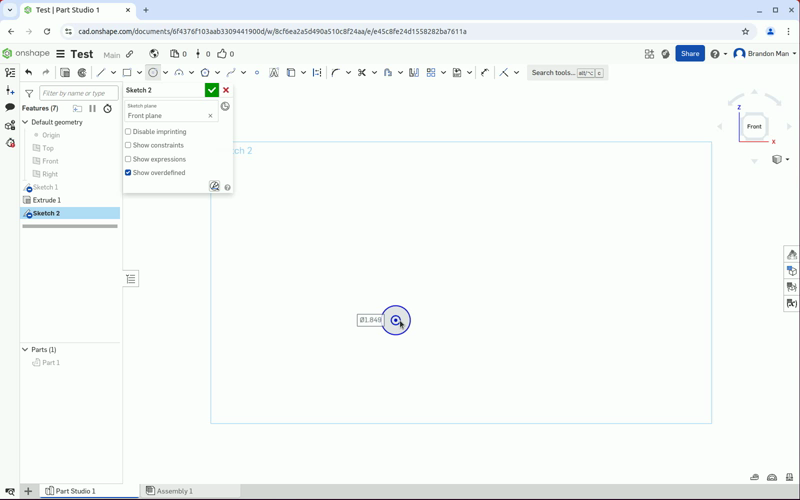
mouse_move(402, 322)
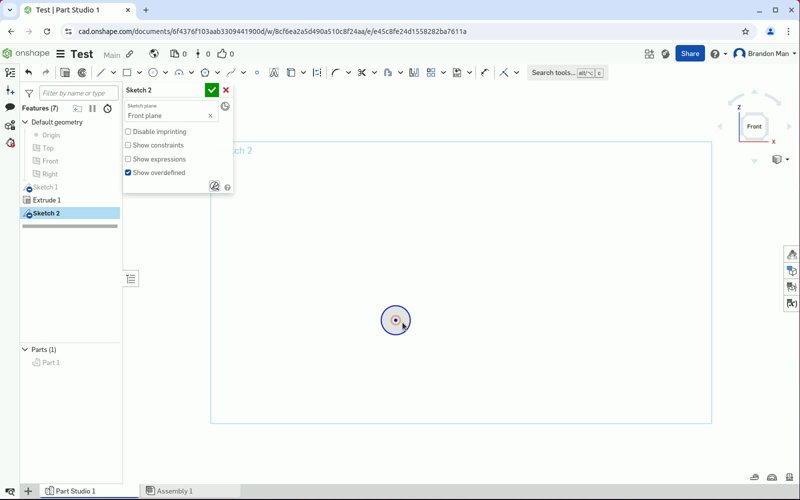
scroll(6)
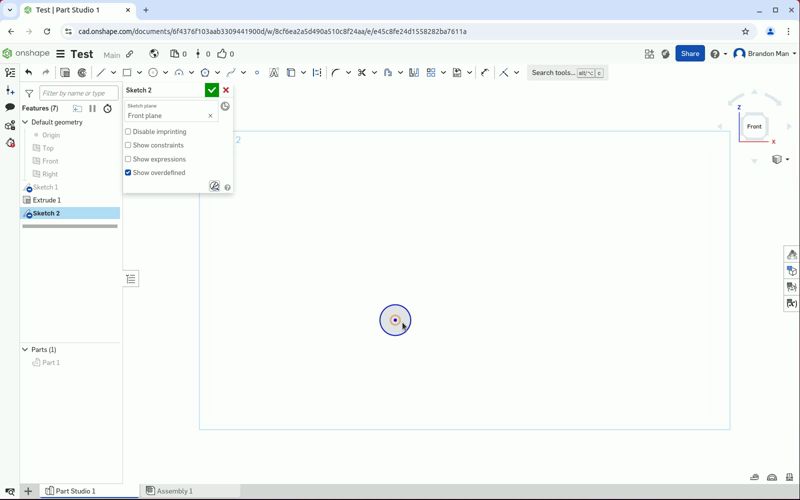
scroll(6)
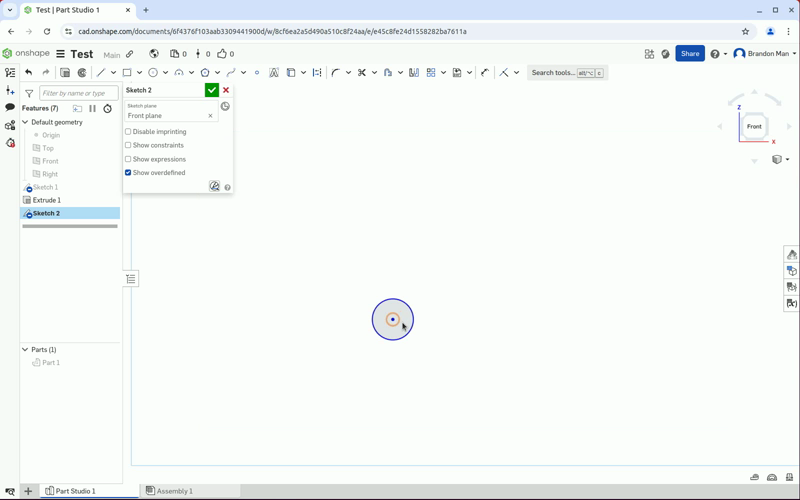
scroll(6)
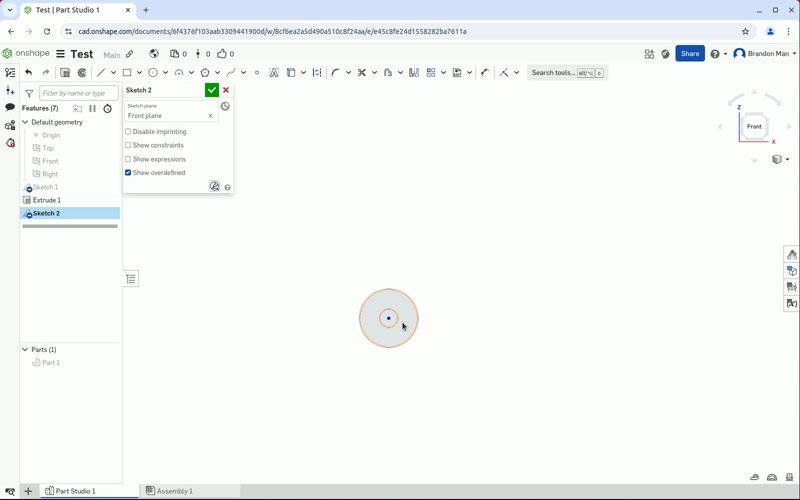
scroll(6)
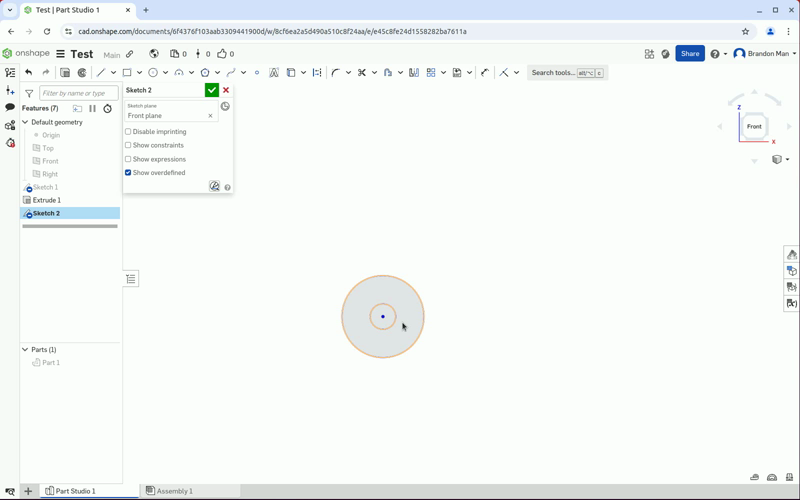
scroll(6)
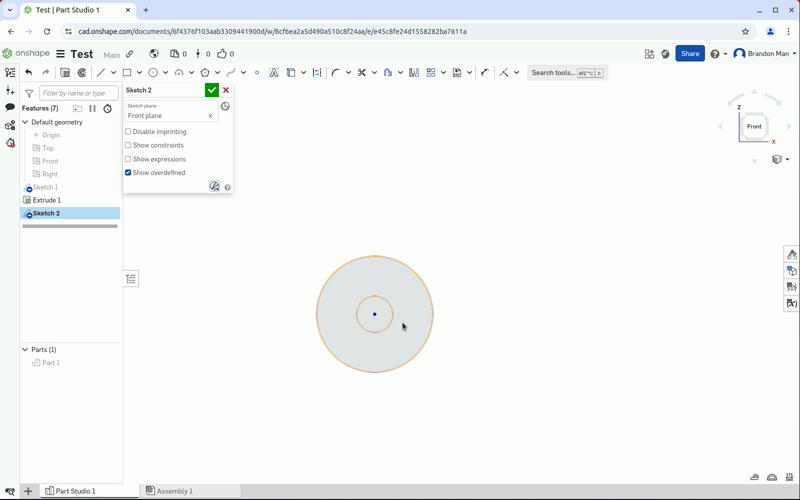
scroll(6)
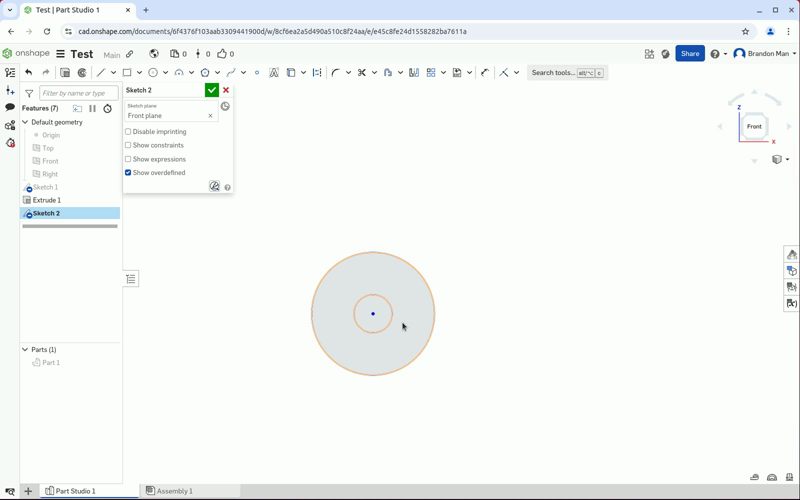
scroll(6)
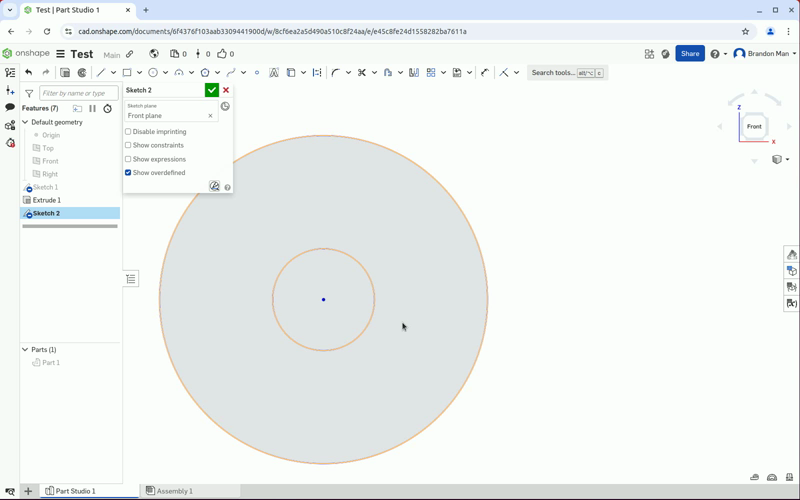
click(402, 322)
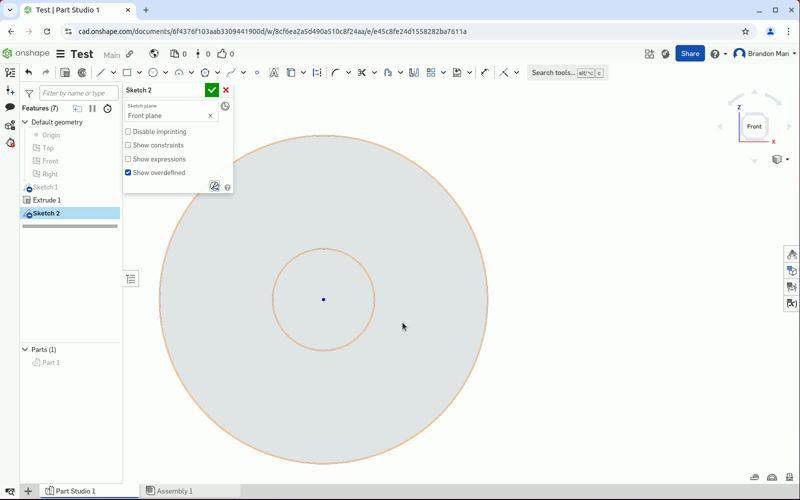
scroll(-6)
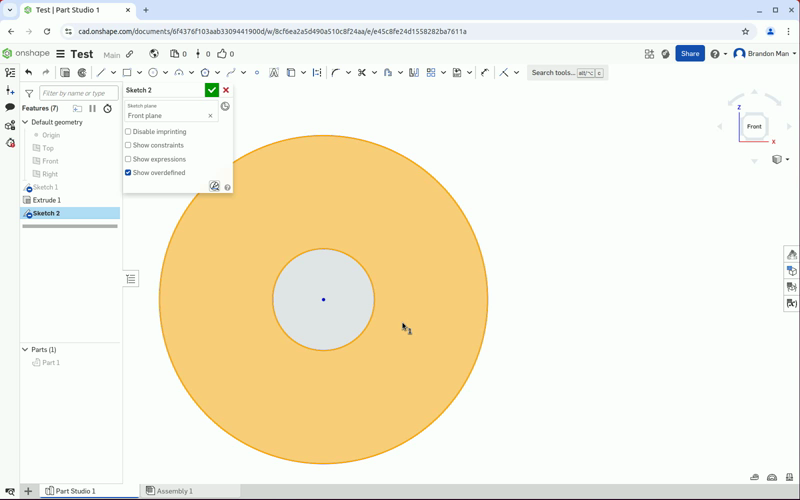
scroll(-6)
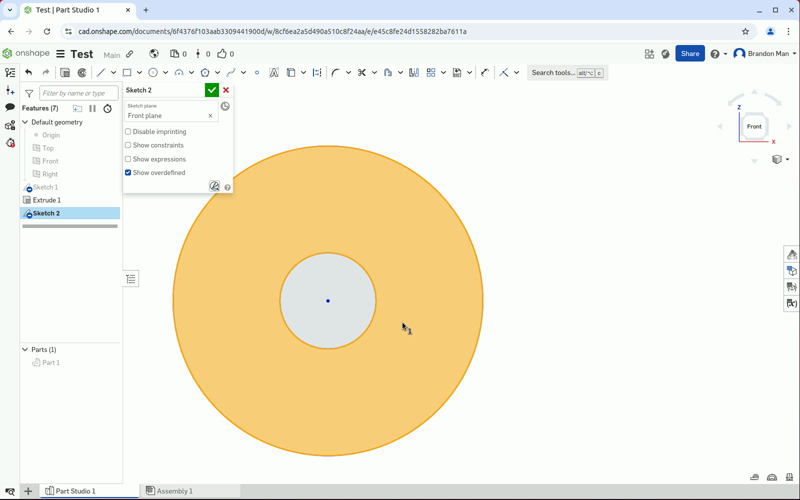
scroll(-6)
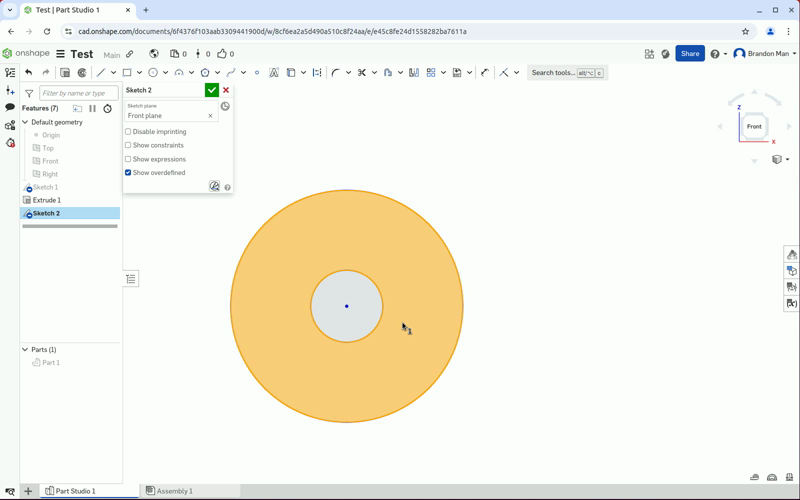
scroll(-6)
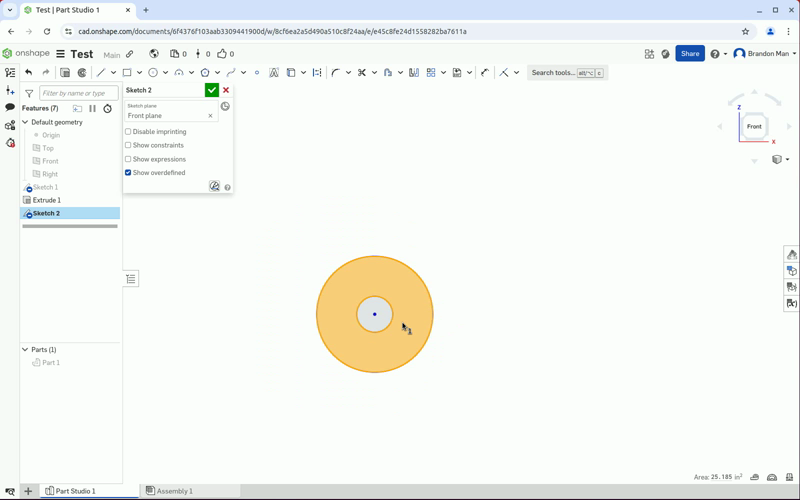
scroll(-6)
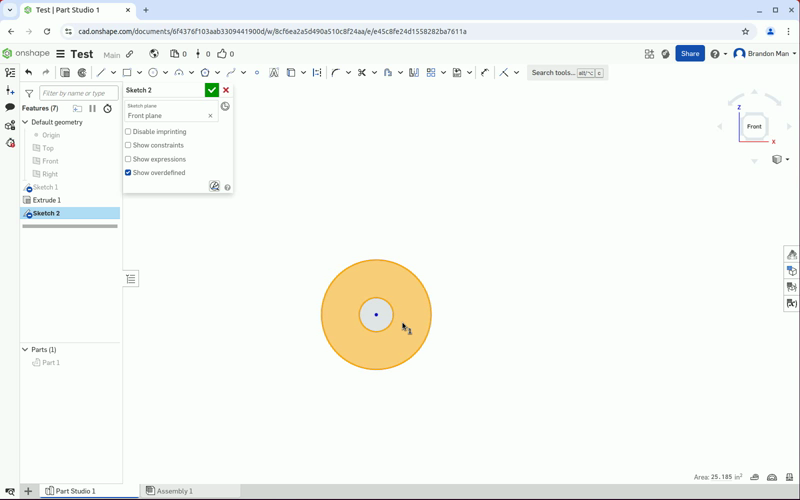
scroll(-6)
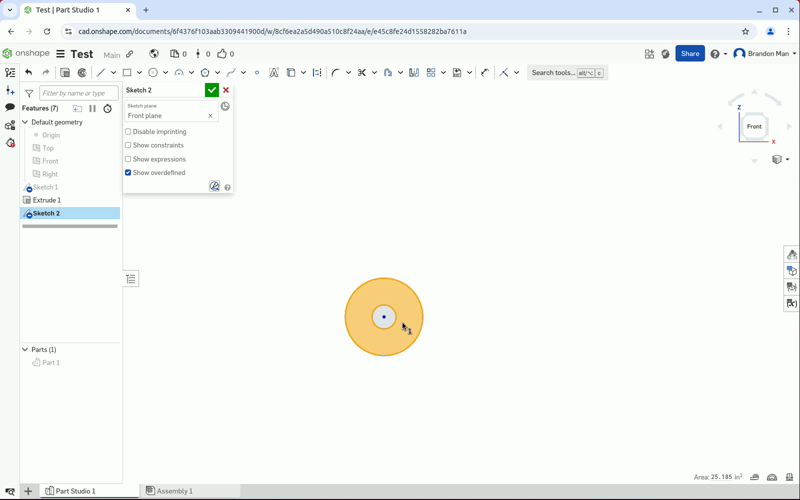
scroll(-6)
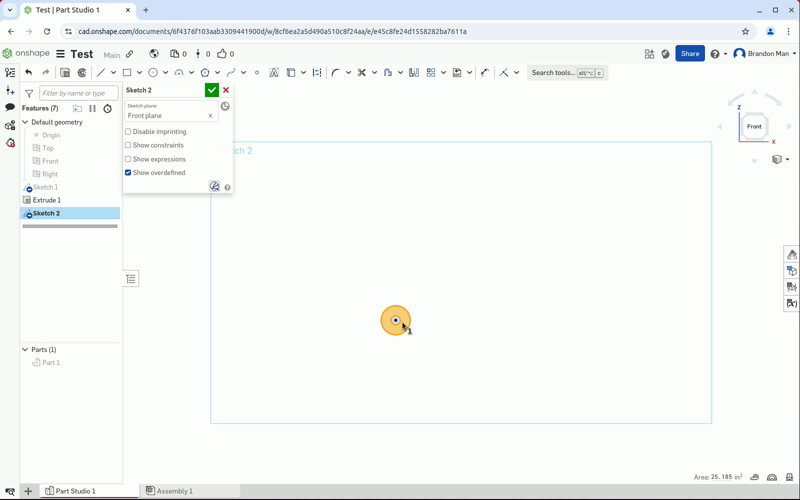
mouse_move(73, 352)
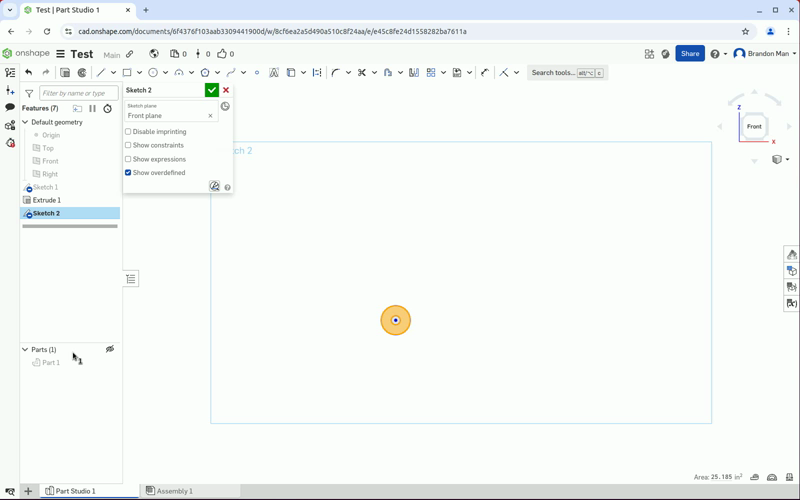
key(shift+y)
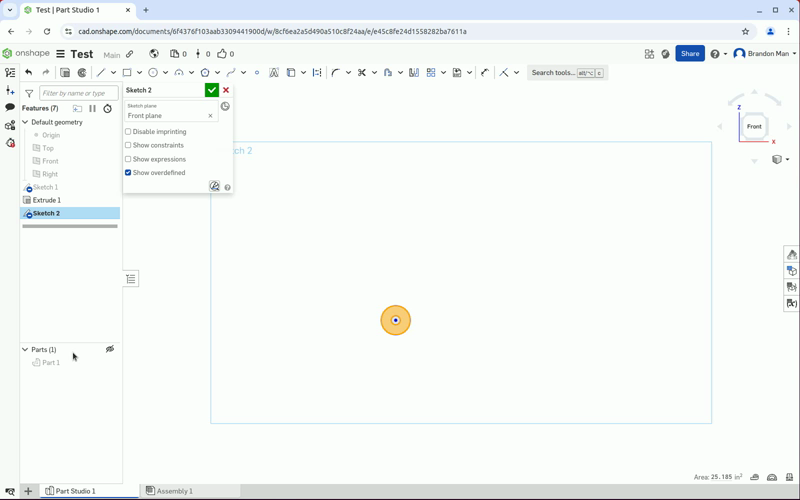
key(shift+e)
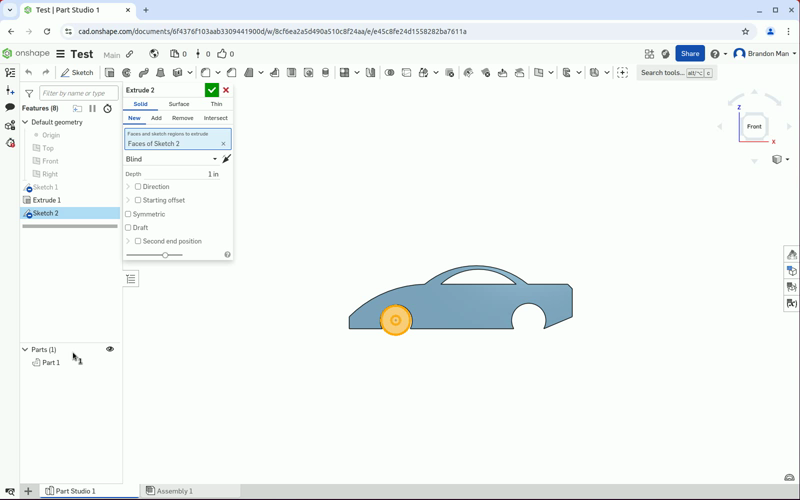
mouse_move(143, 106)
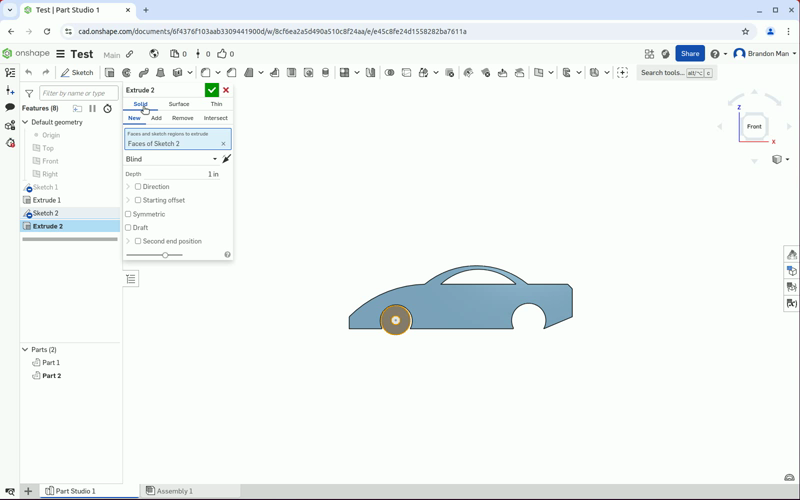
click(143, 106)
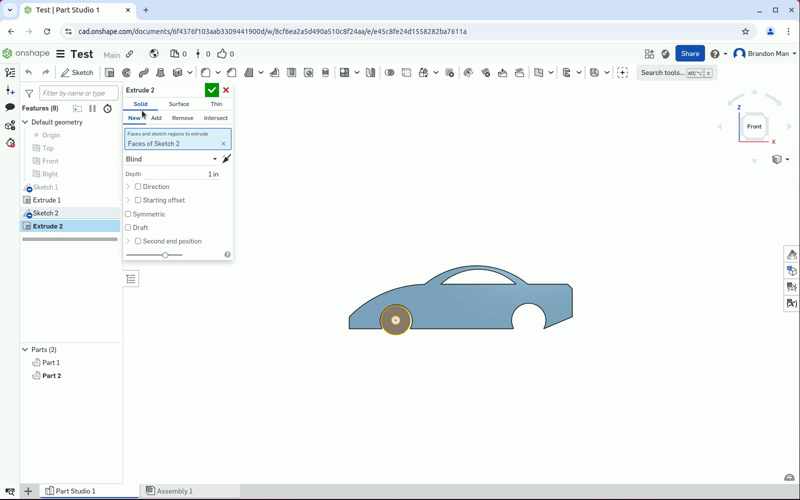
mouse_move(137, 120)
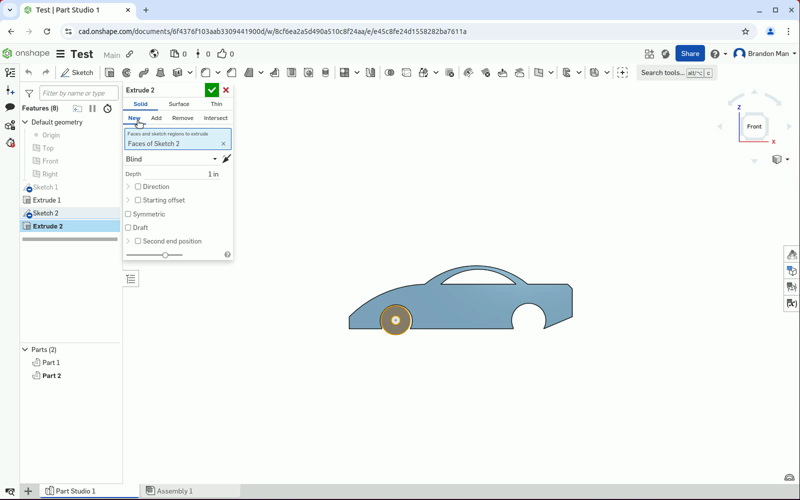
click(137, 120)
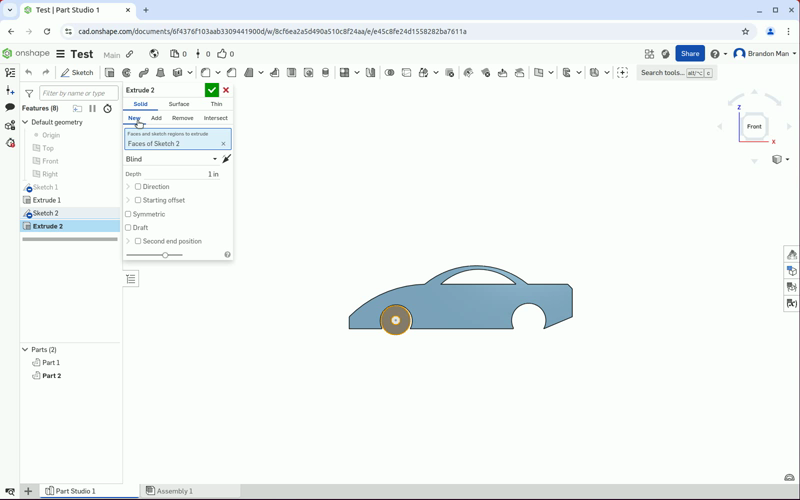
key(tab, 4)
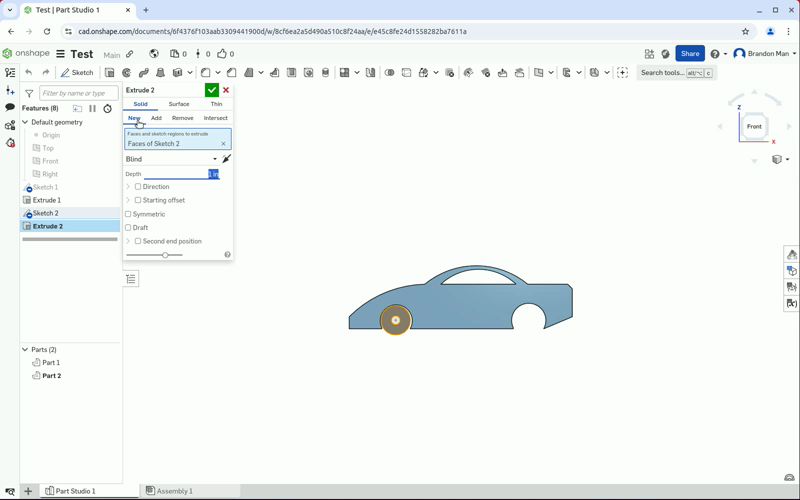
text(7.943)
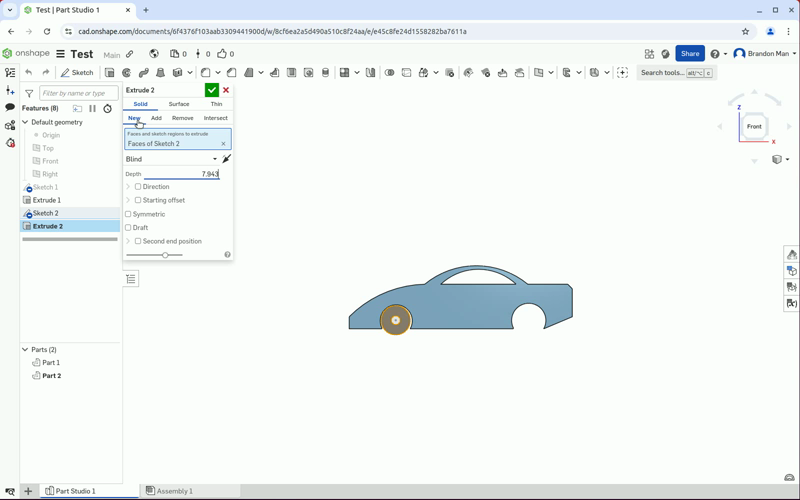
key(enter)
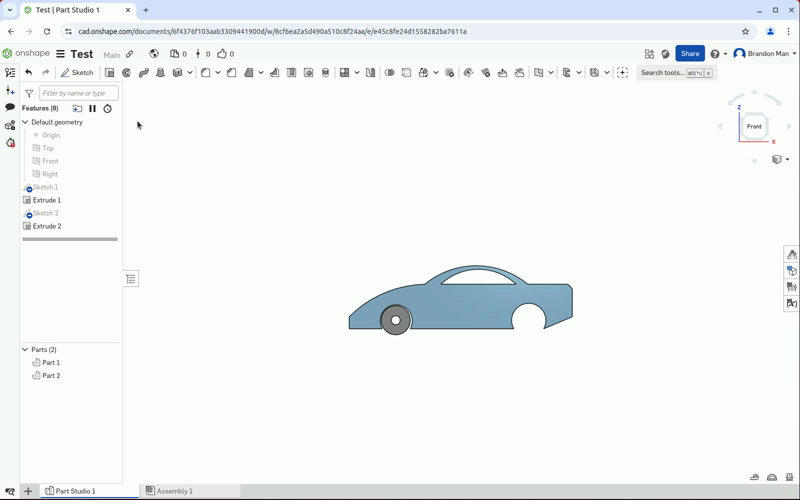
key(shift+h)
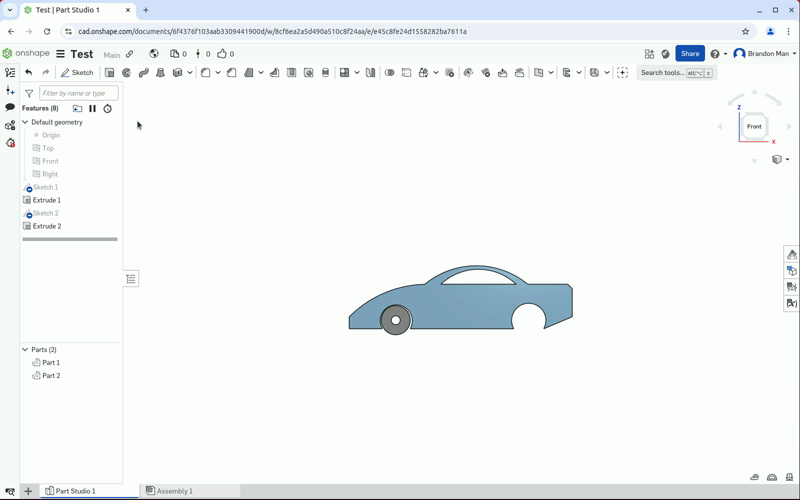
key(shift+h)
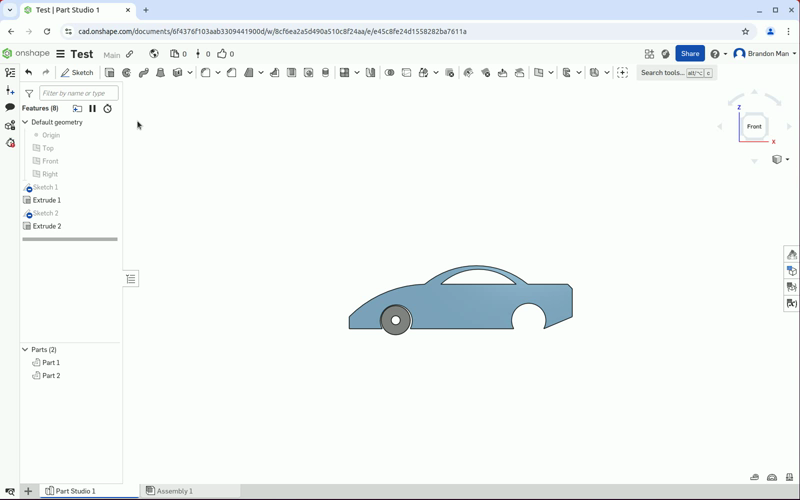
mouse_move(73, 189)
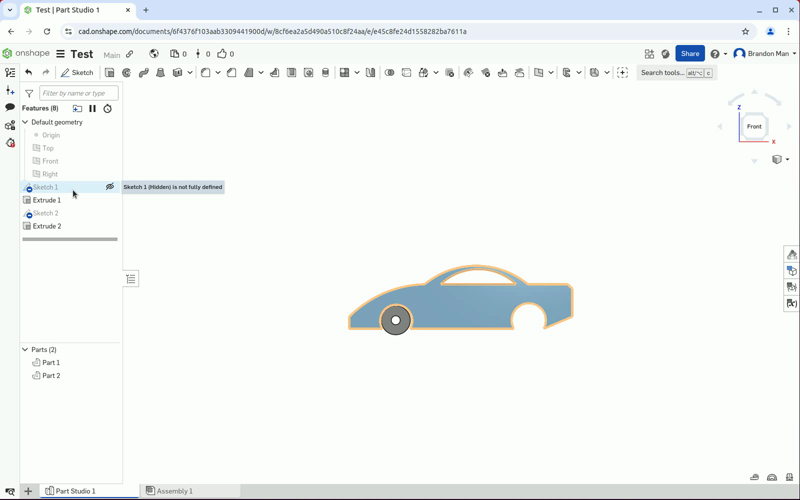
click(73, 189)
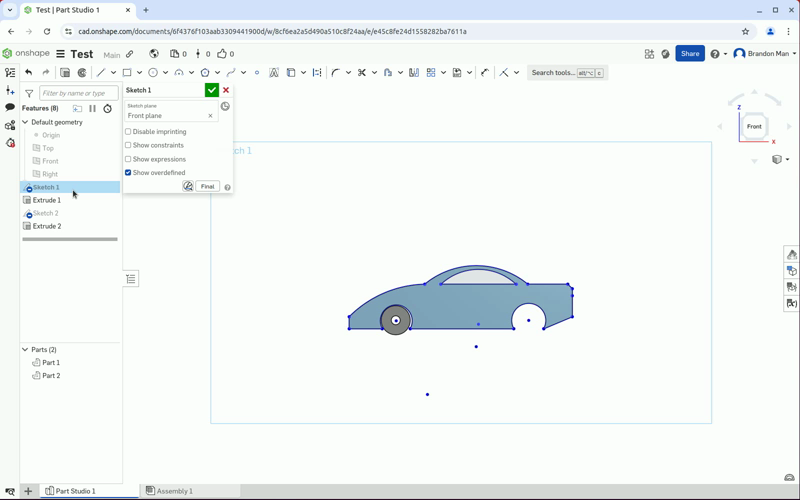
mouse_move(229, 92)
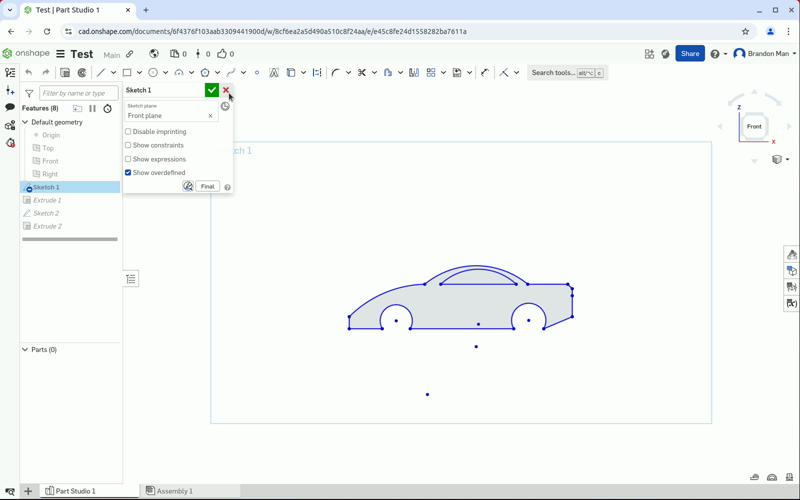
click(229, 92)
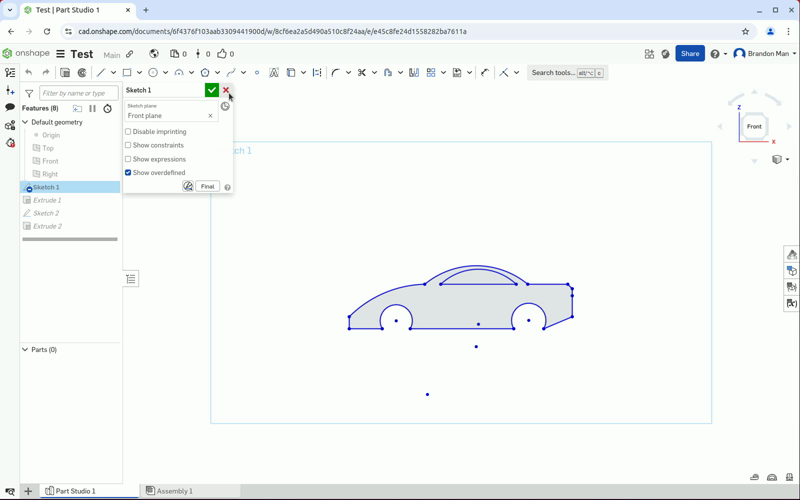
key(shift+s)
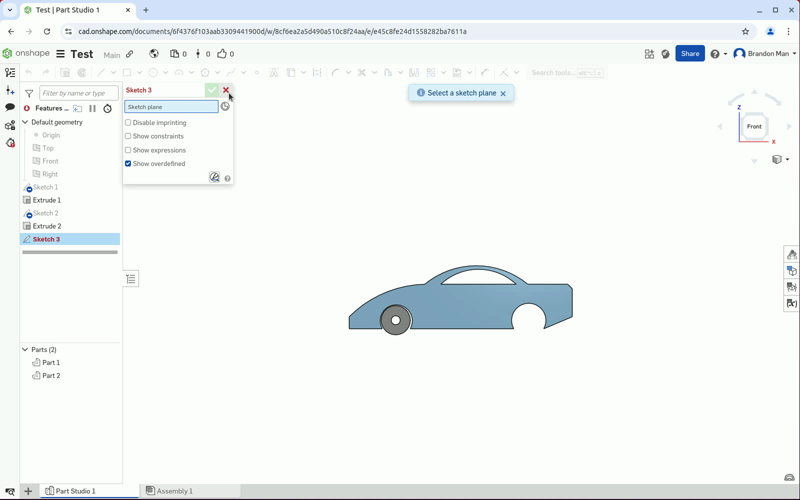
mouse_move(73, 163)
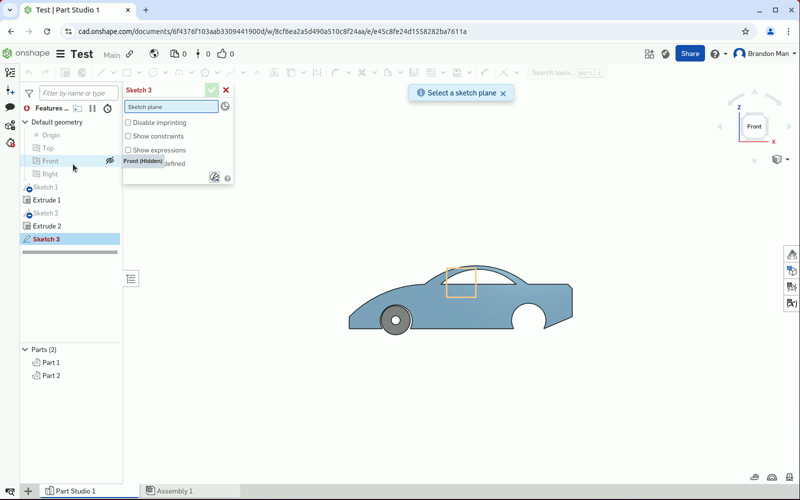
click(73, 163)
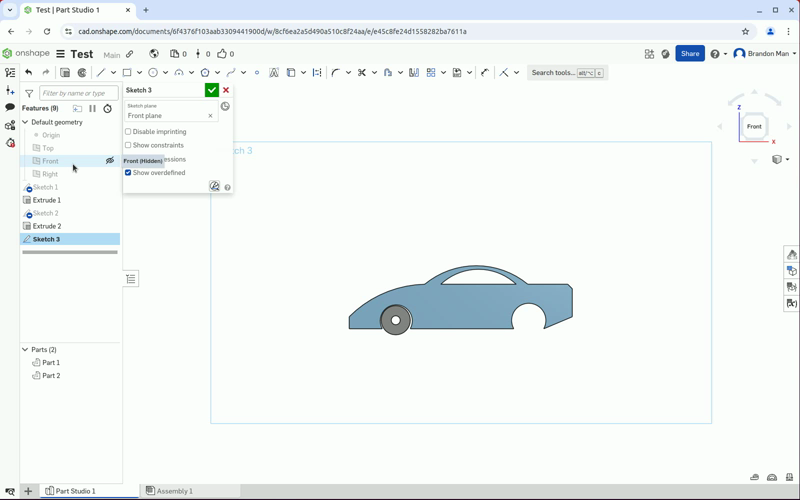
mouse_move(73, 352)
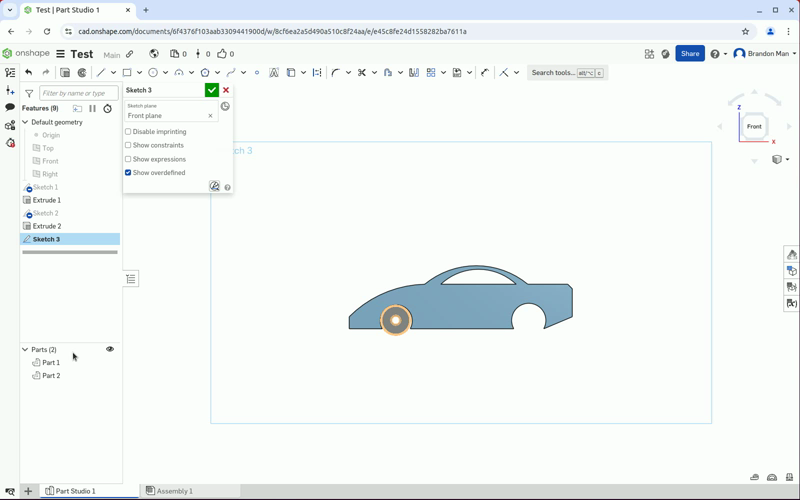
key(y)
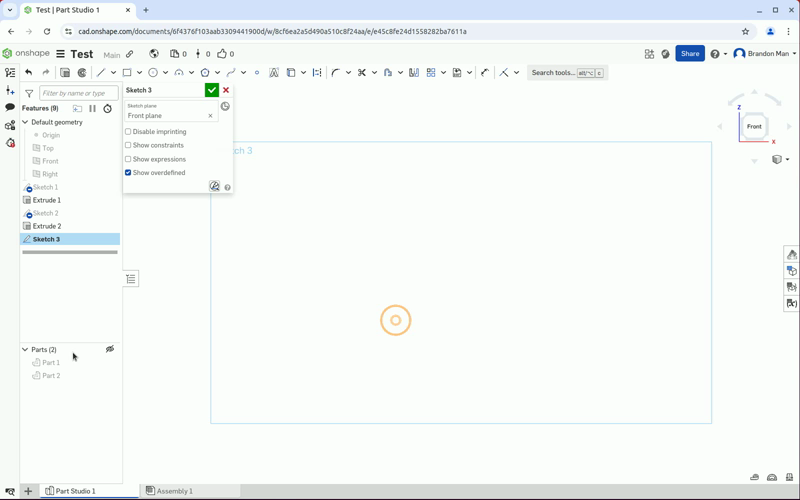
key(c)
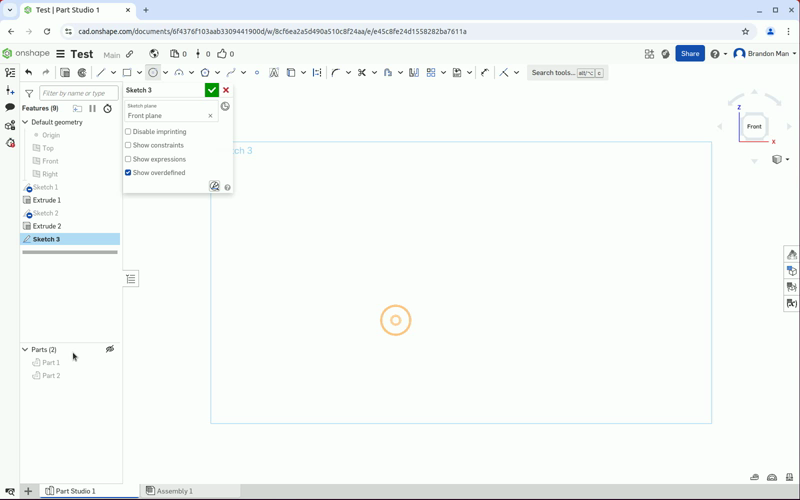
key_down(shift)
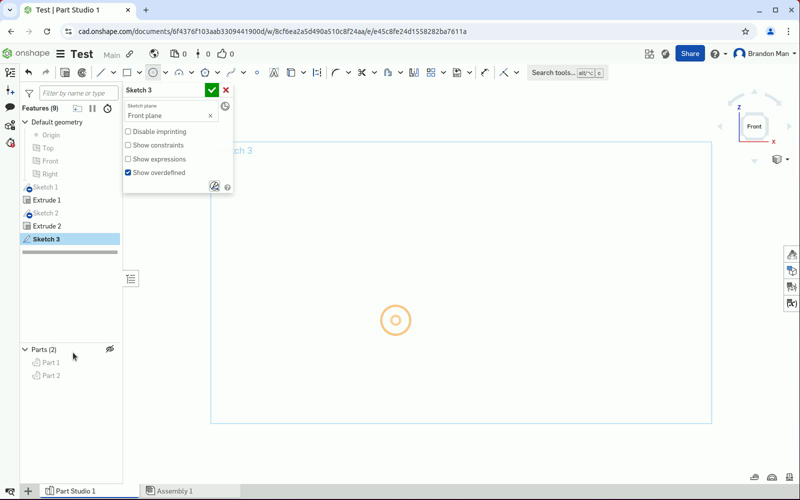
mouse_move(529, 320)
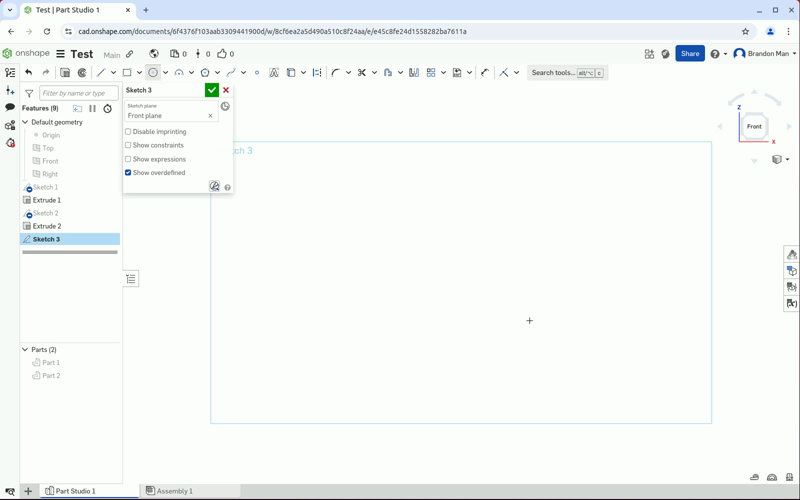
click(529, 320)
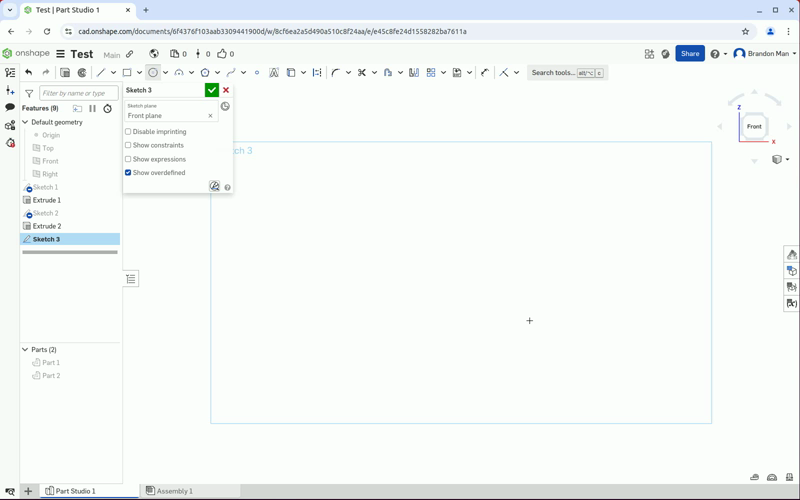
key_up(shift)
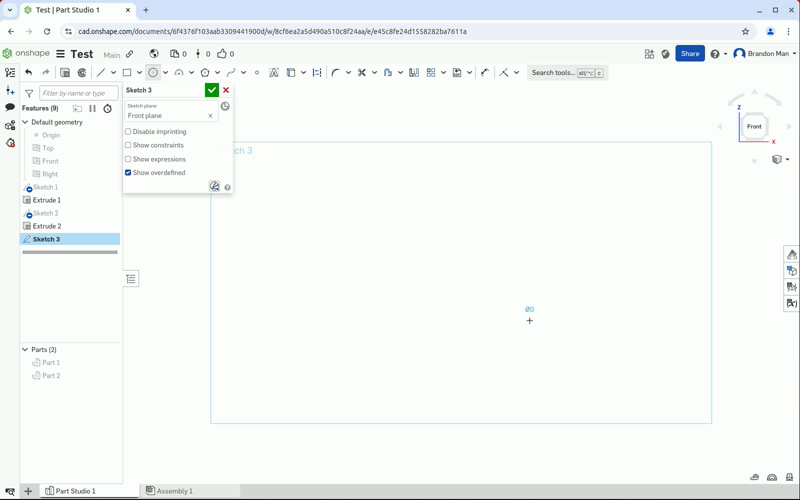
mouse_move(545, 320)
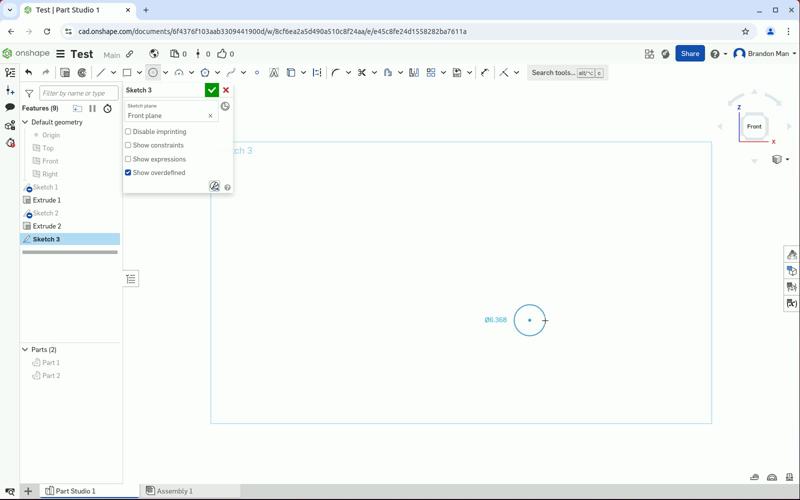
click(545, 320)
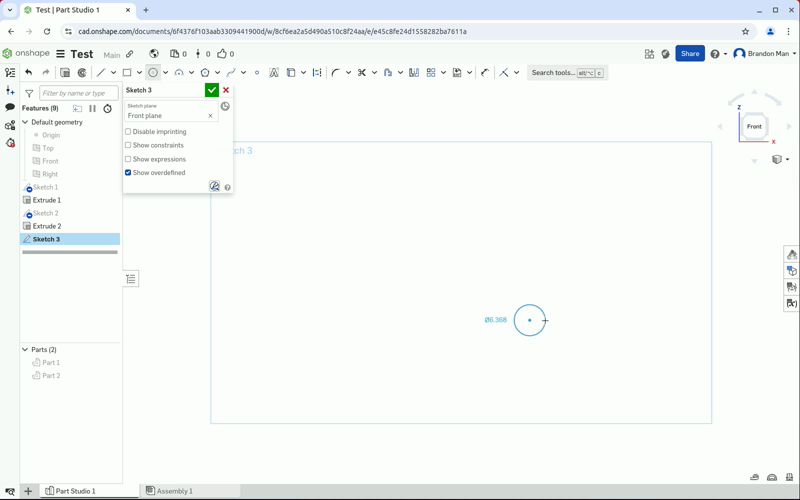
key(esc)
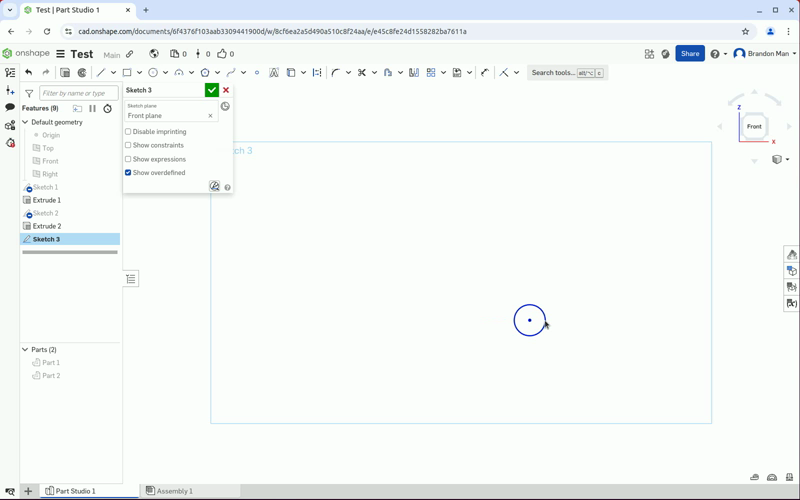
key(c)
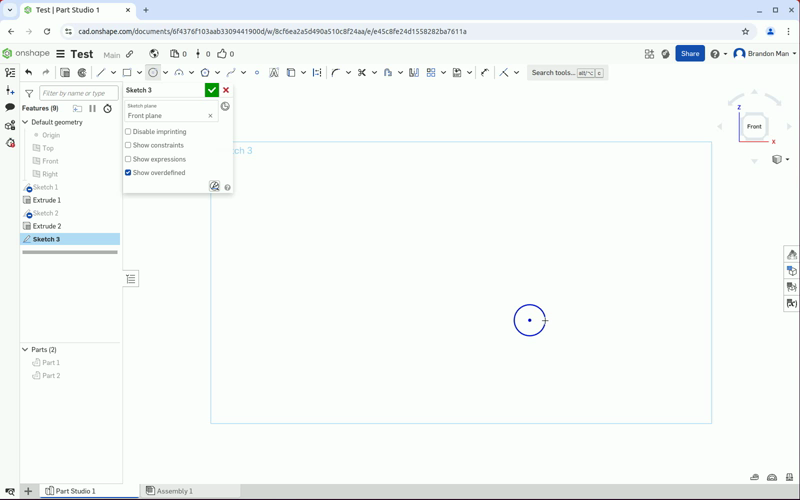
key_down(shift)
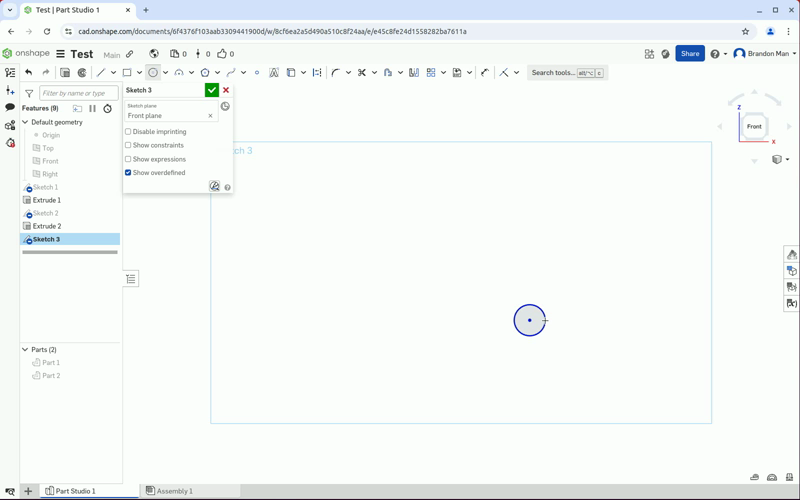
mouse_move(529, 320)
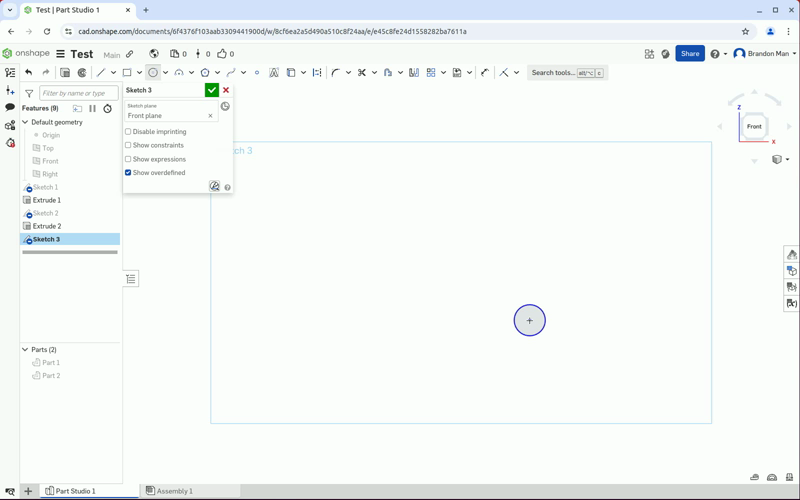
click(529, 320)
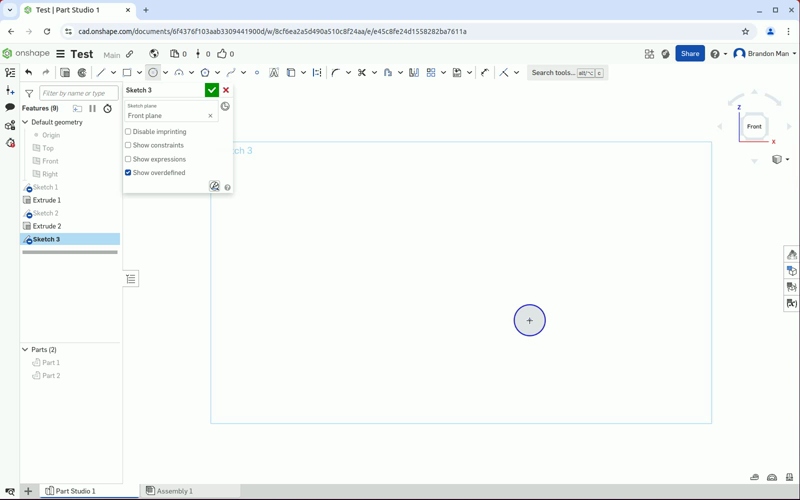
key_up(shift)
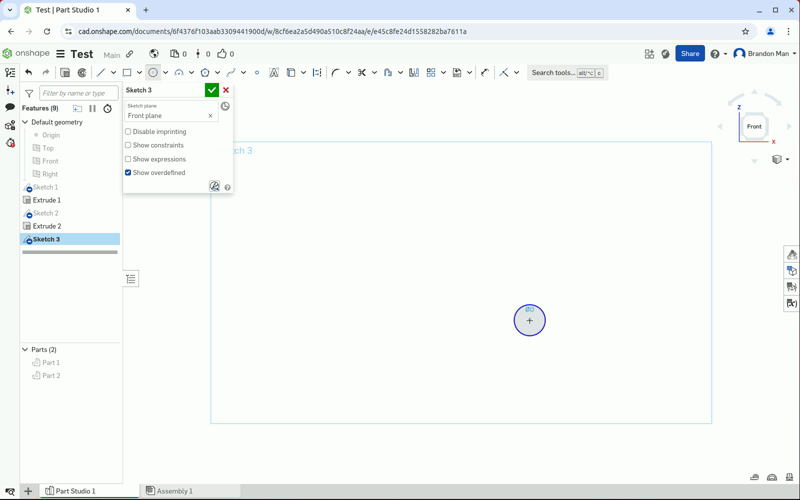
mouse_move(534, 320)
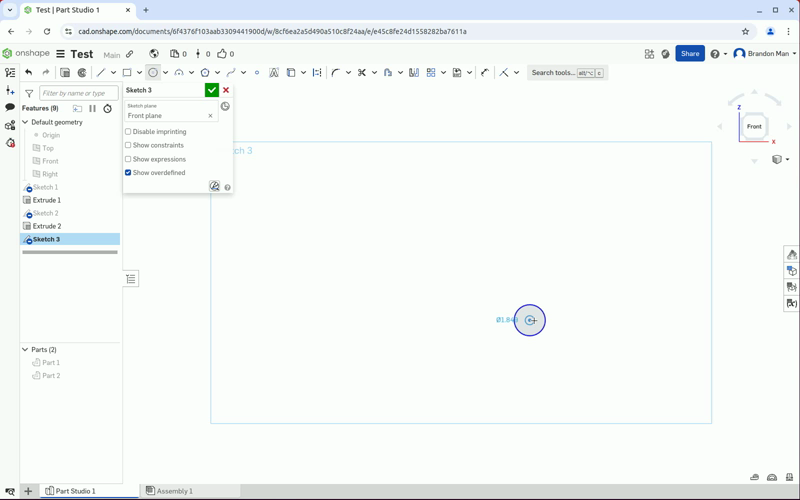
click(534, 320)
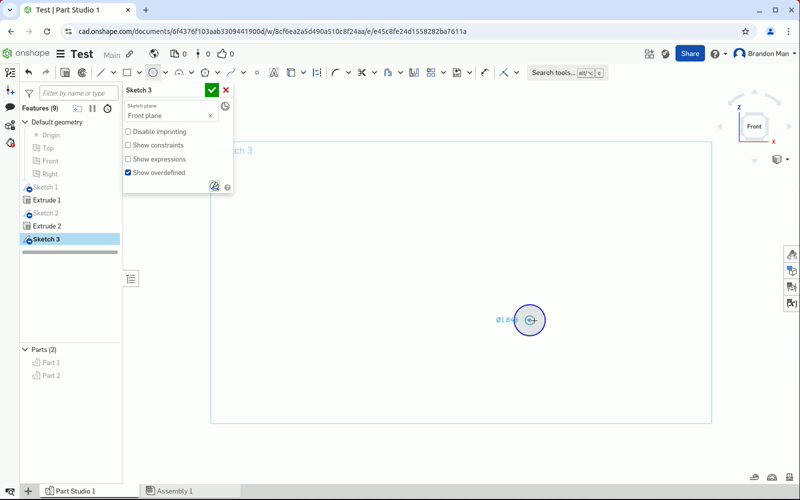
key(esc)
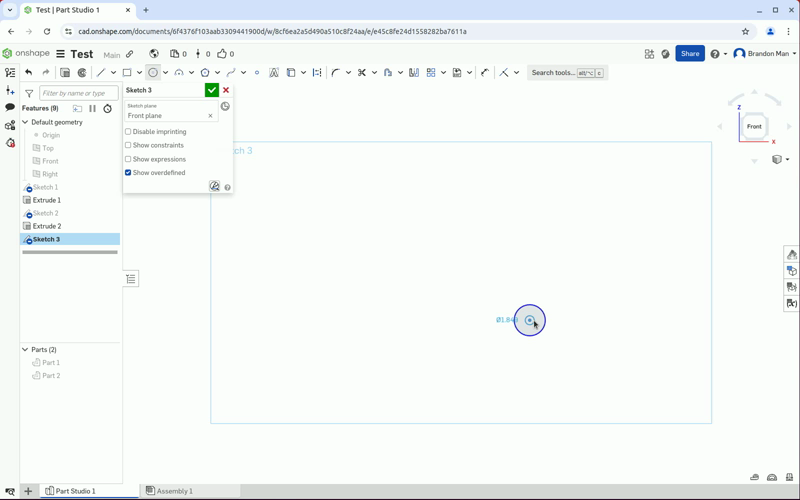
mouse_move(532, 334)
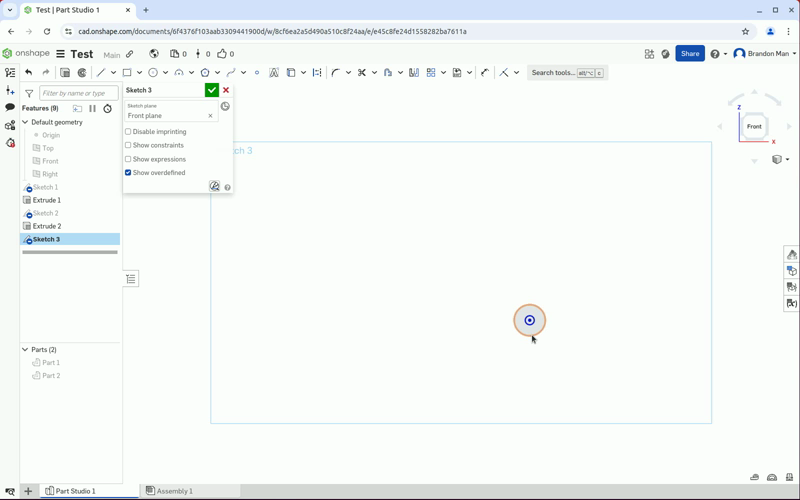
scroll(6)
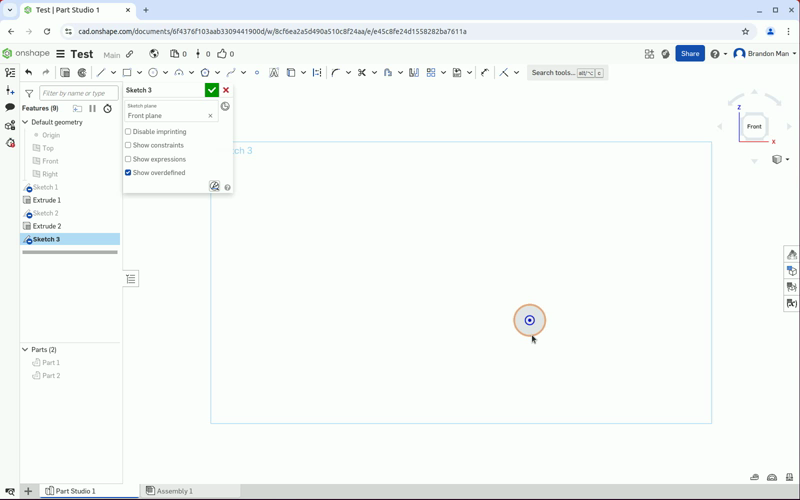
scroll(6)
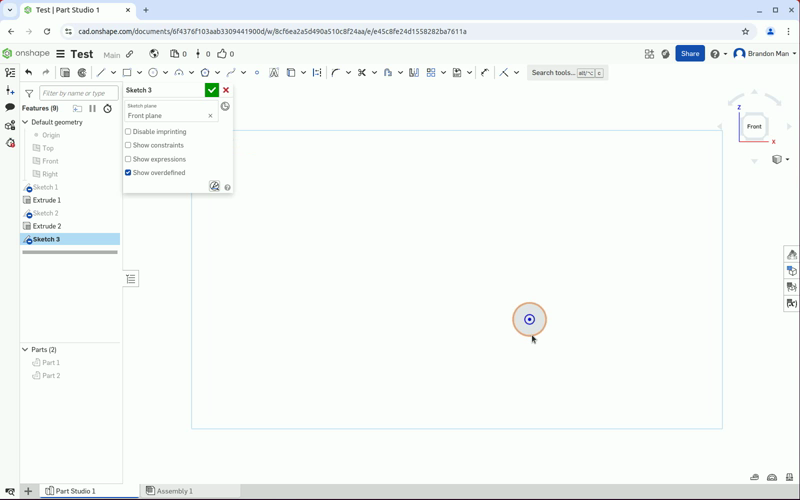
scroll(6)
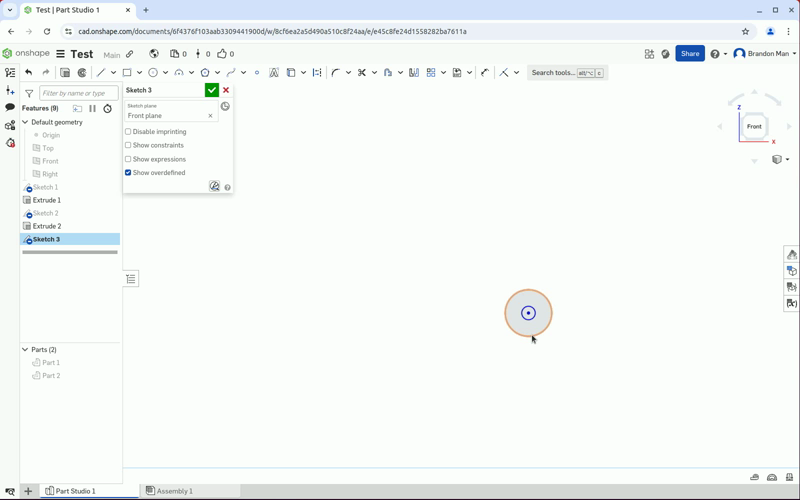
scroll(6)
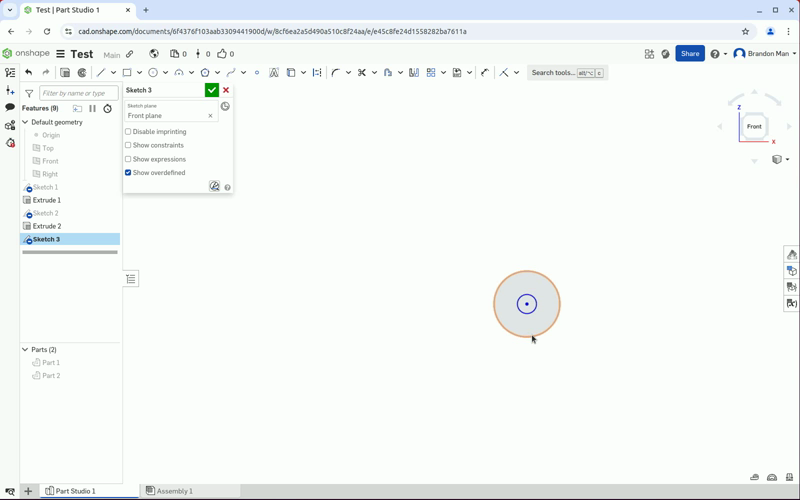
scroll(6)
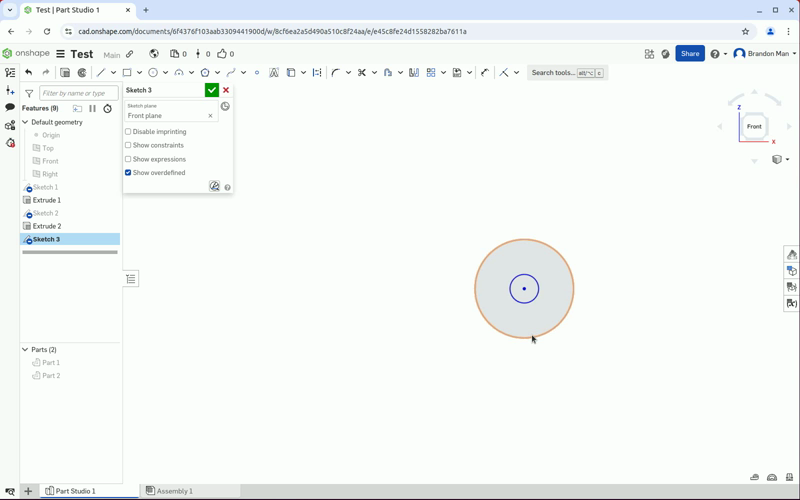
scroll(6)
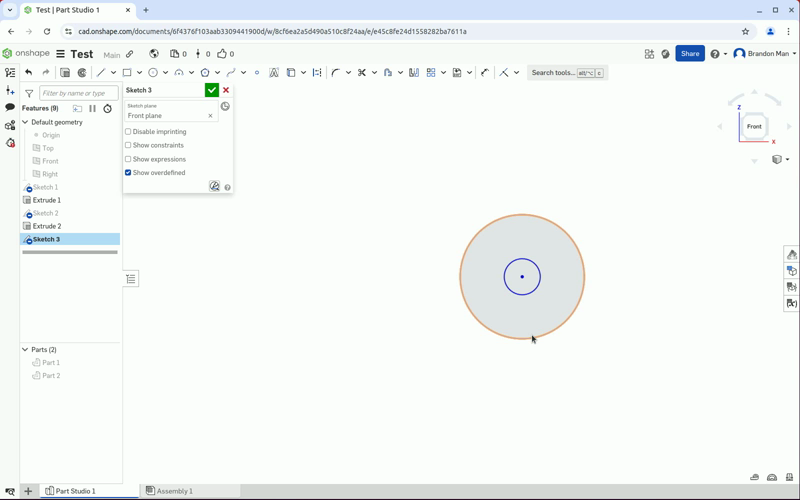
scroll(6)
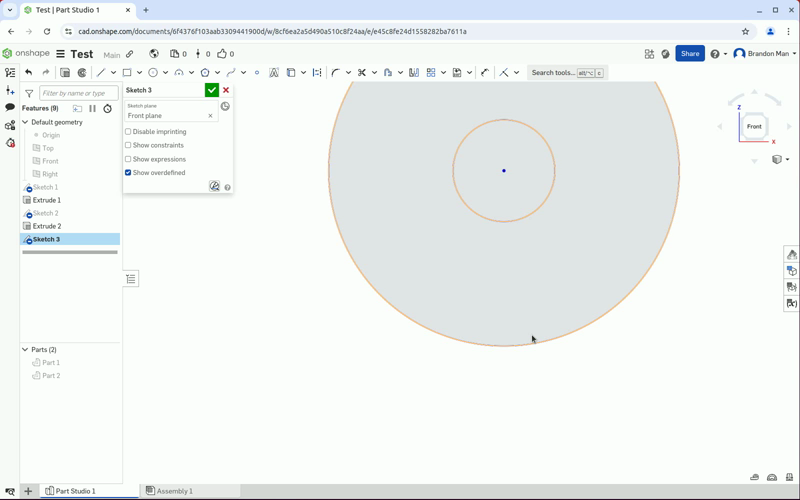
click(532, 334)
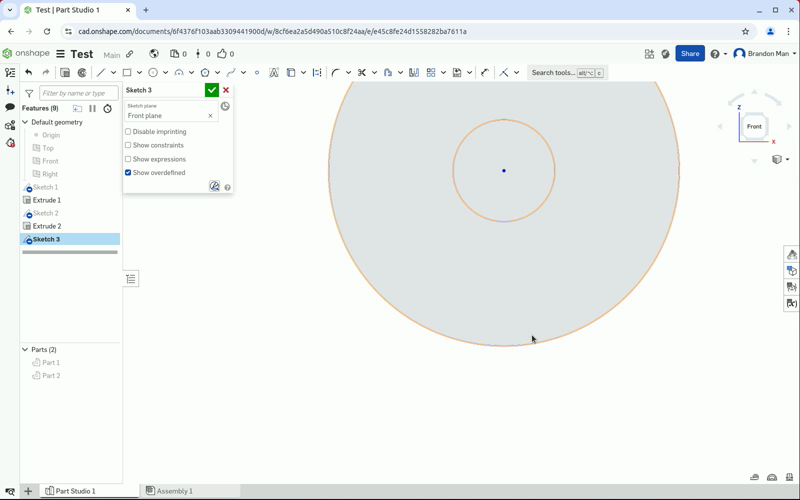
scroll(-6)
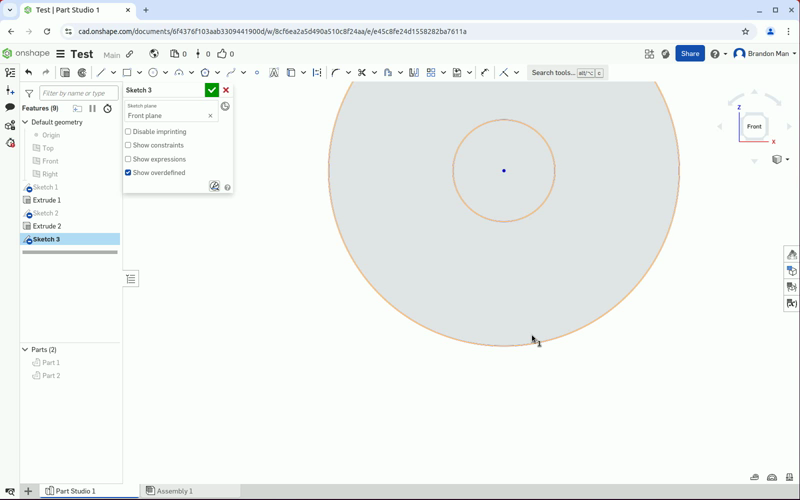
scroll(-6)
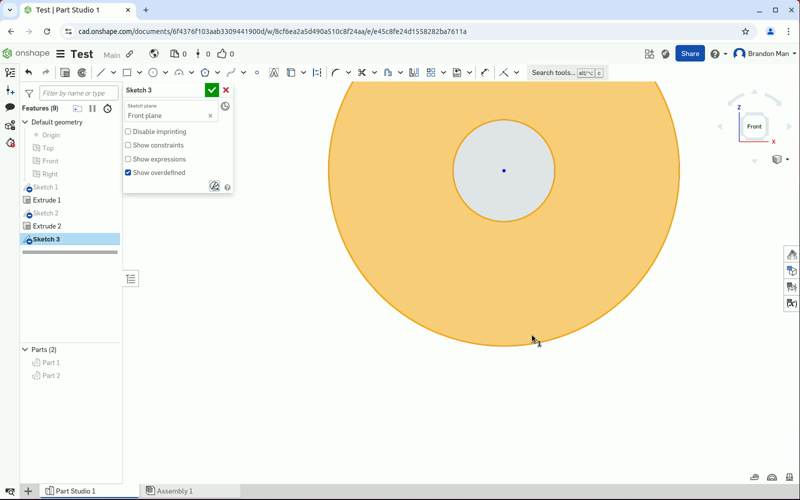
scroll(-6)
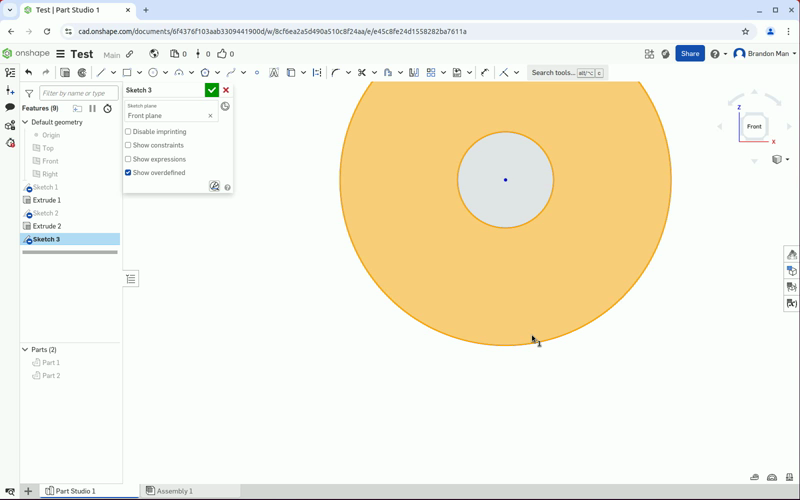
scroll(-6)
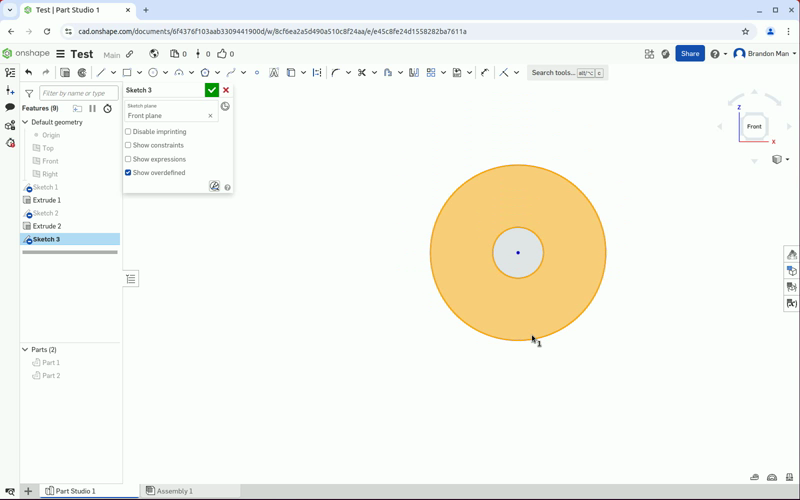
scroll(-6)
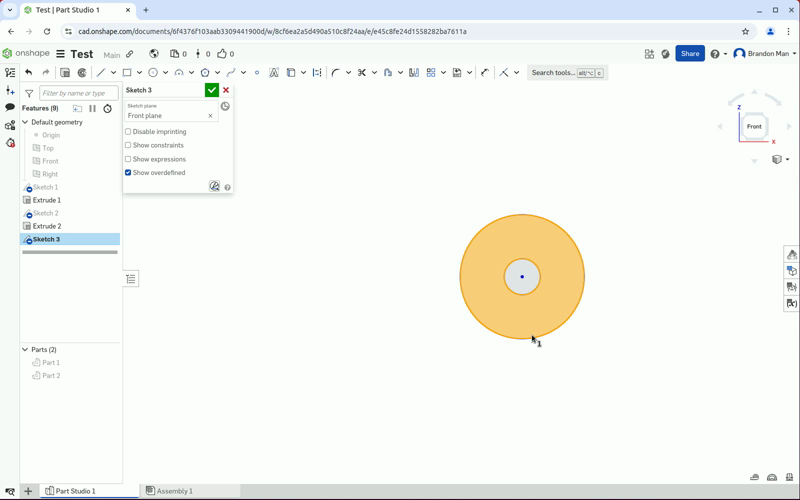
scroll(-6)
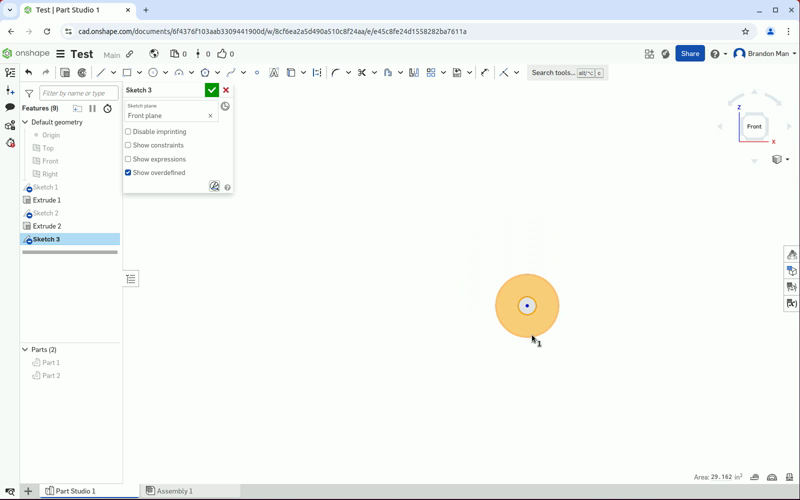
scroll(-6)
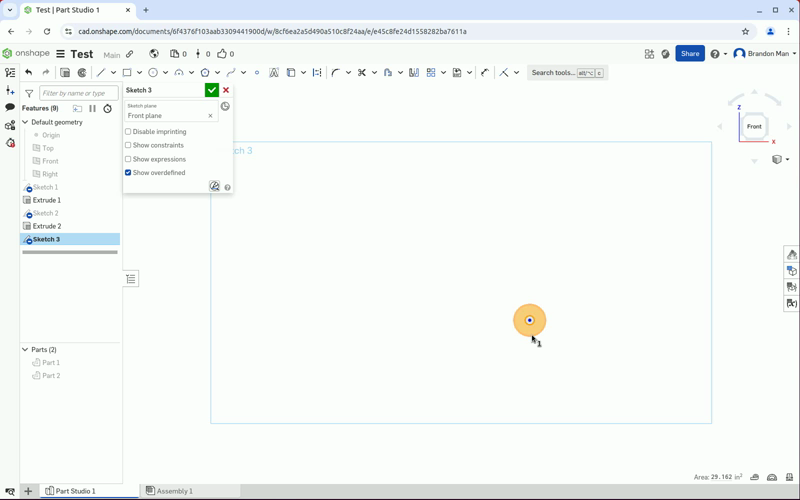
mouse_move(73, 352)
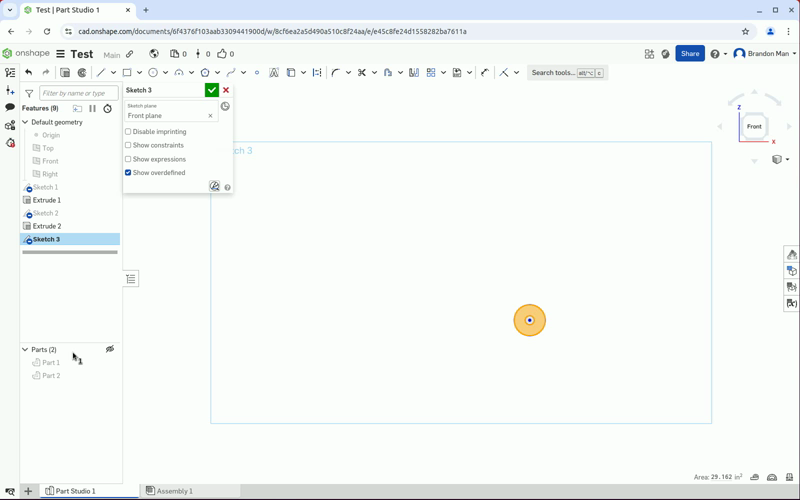
key(shift+y)
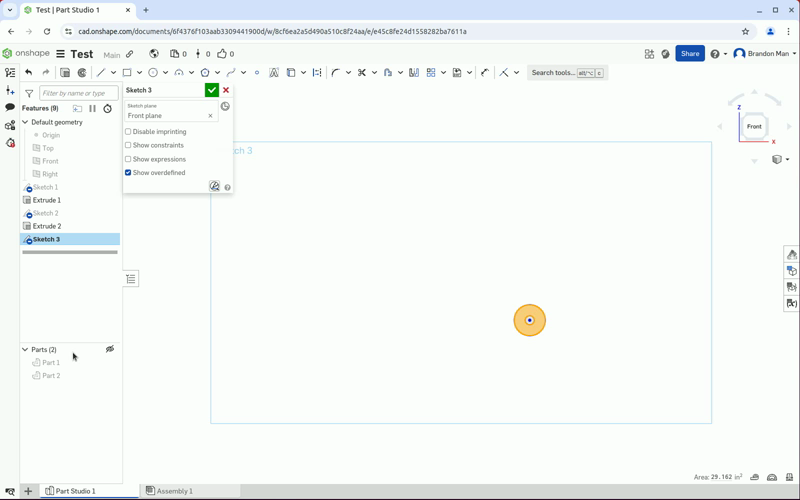
key(shift+e)
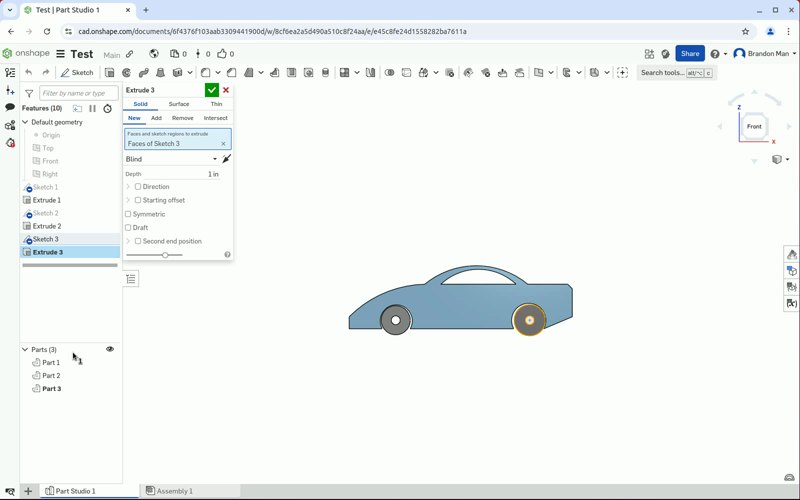
mouse_move(143, 106)
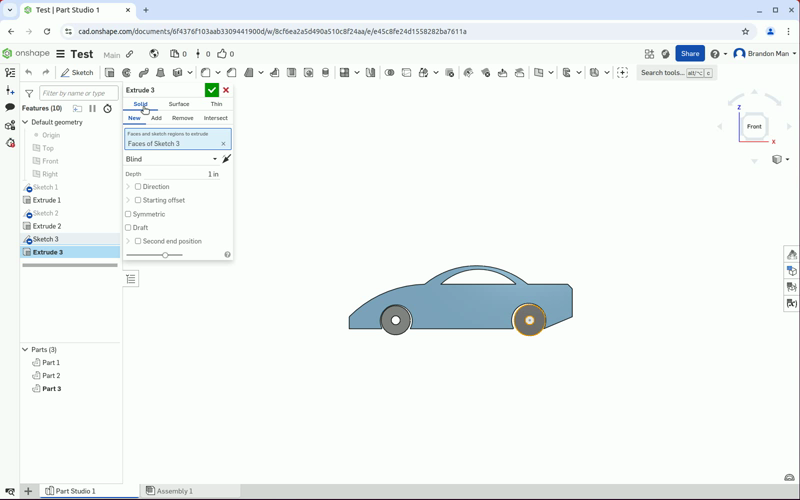
click(143, 106)
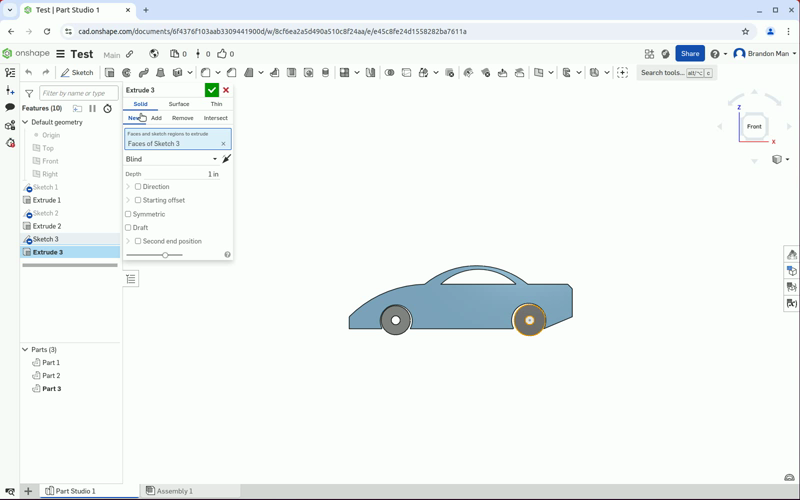
mouse_move(137, 120)
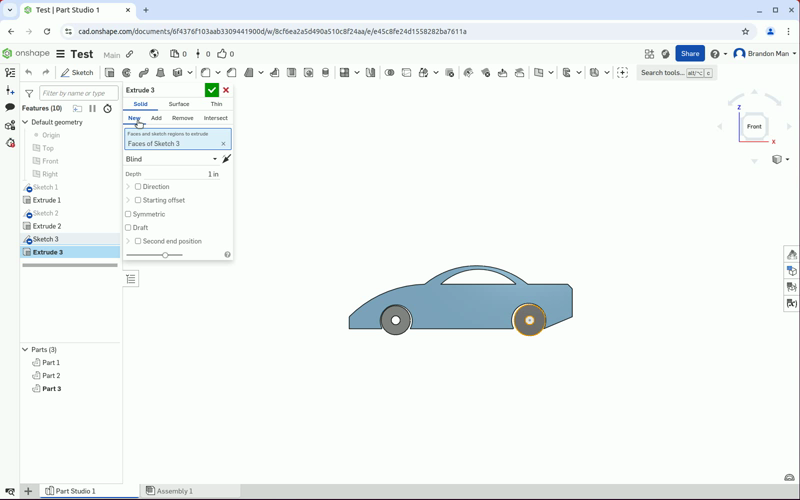
click(137, 120)
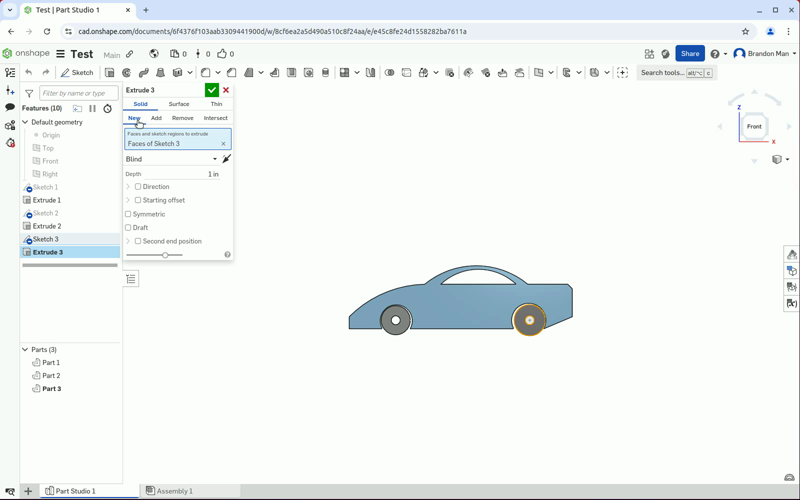
key(tab, 4)
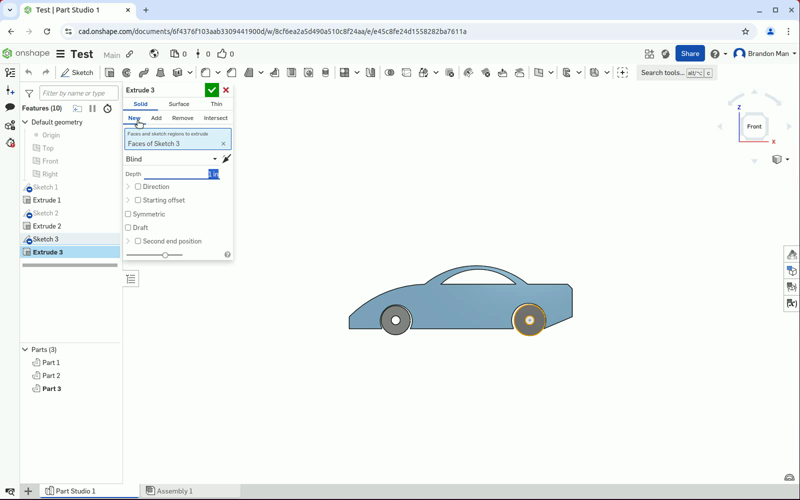
text(7.943)
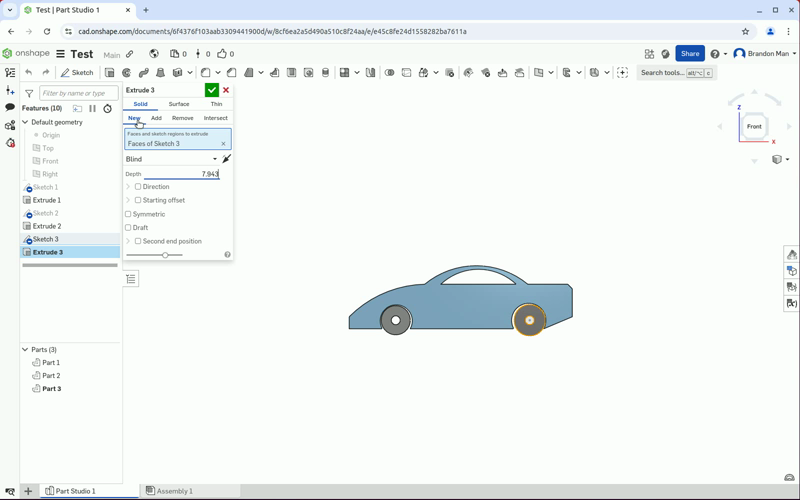
key(enter)
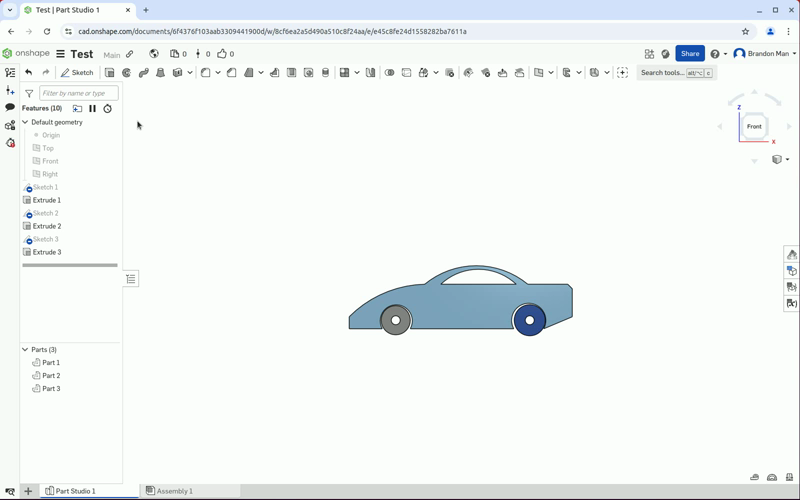
key(shift+h)
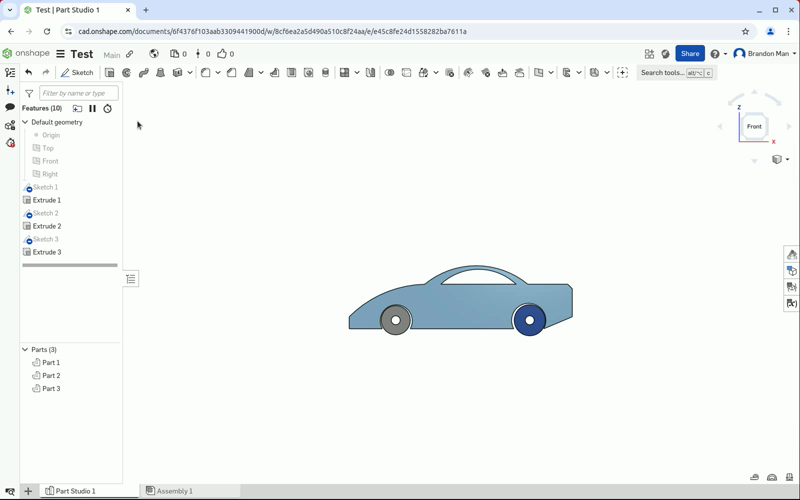
key(shift+h)
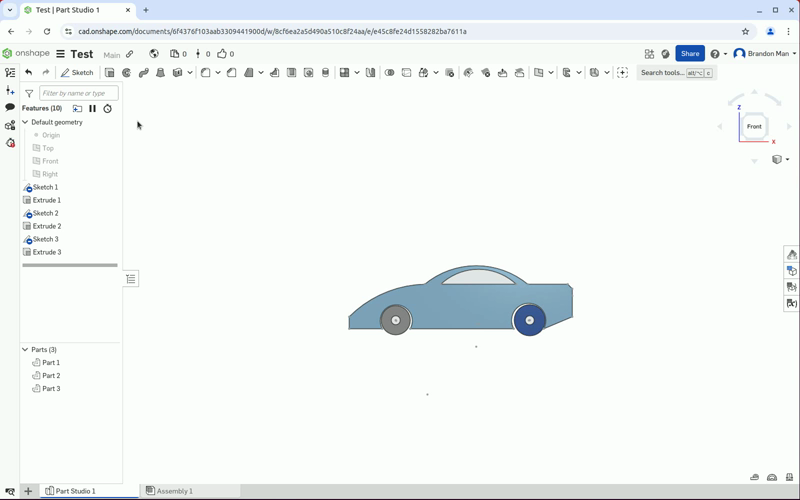
key(shift+7)
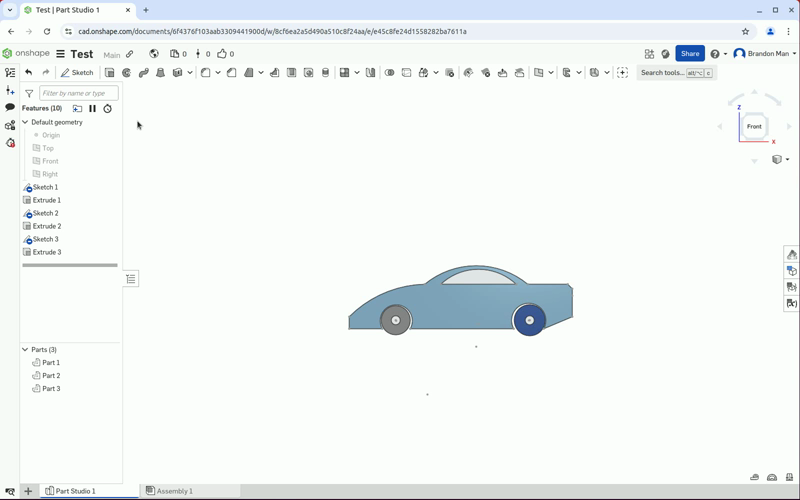
key(left, 2)
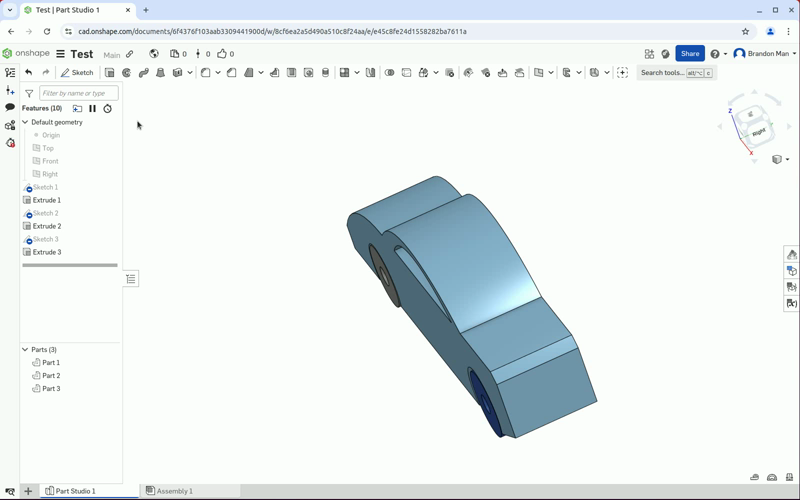
key(down, 2)
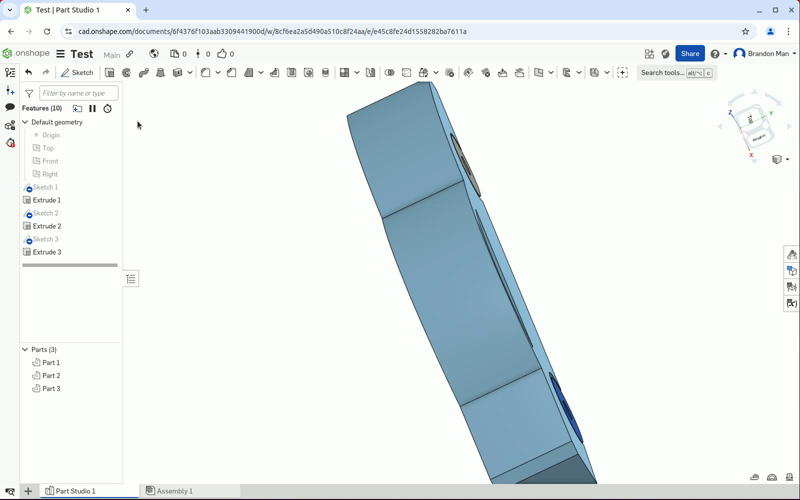
key(up, 2)
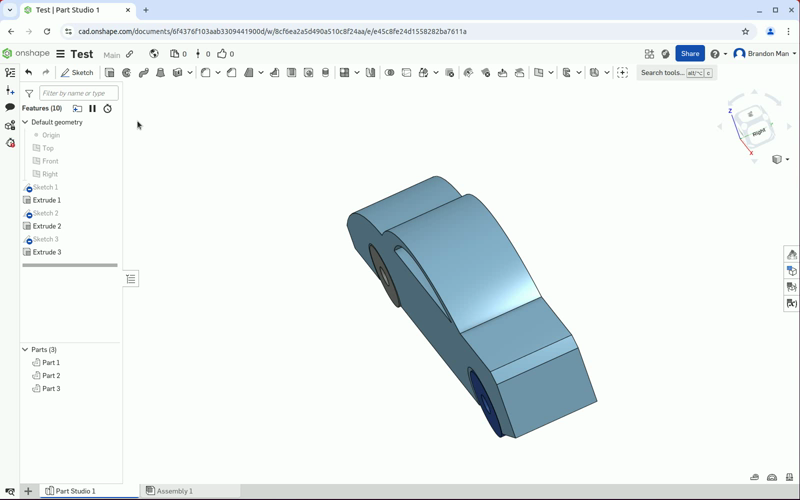
key(right, 2)
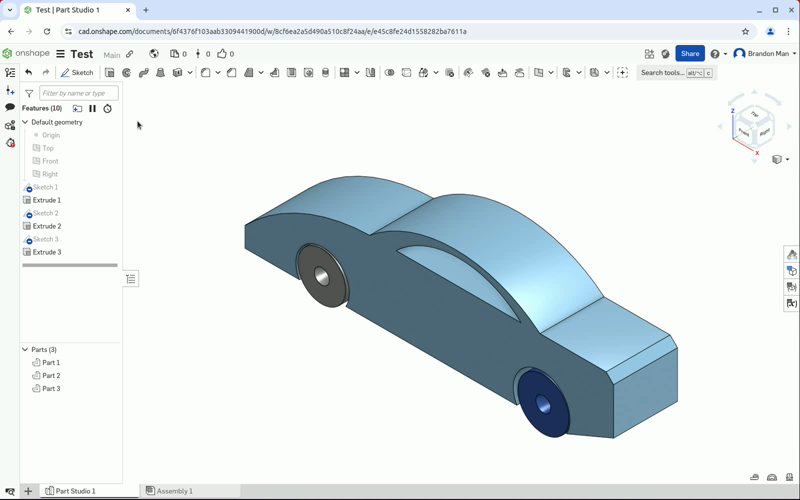
mouse_move(73, 189)
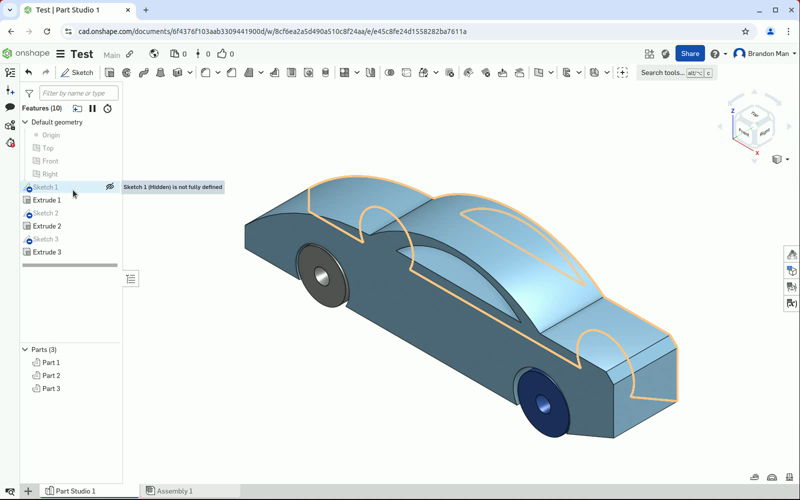
click(73, 189)